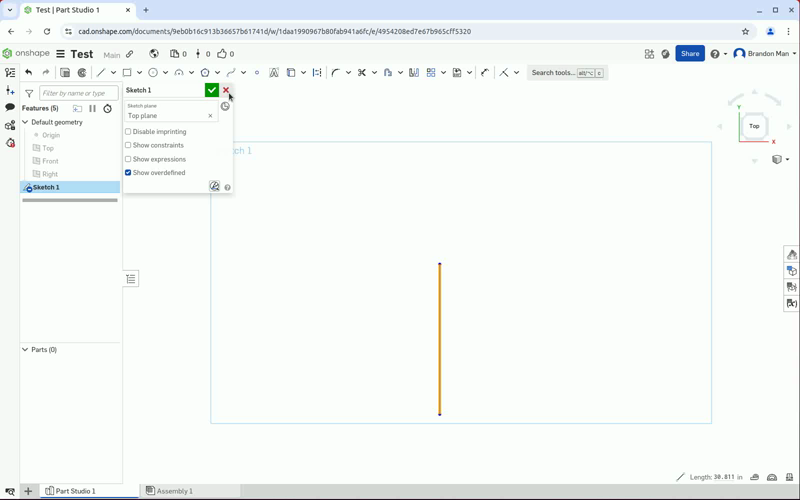
key(shift+h)
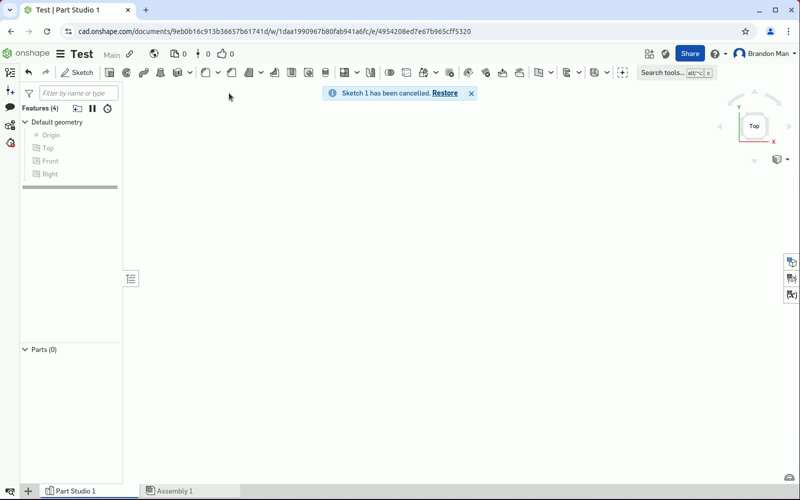
mouse_move(73, 352)
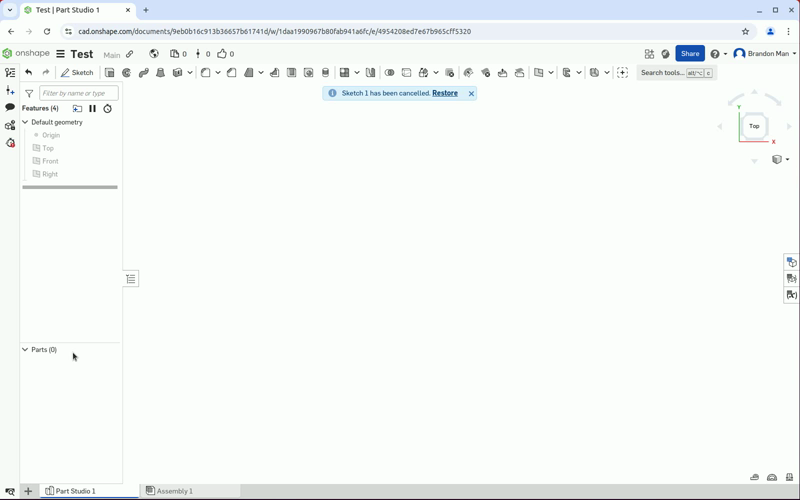
key(y)
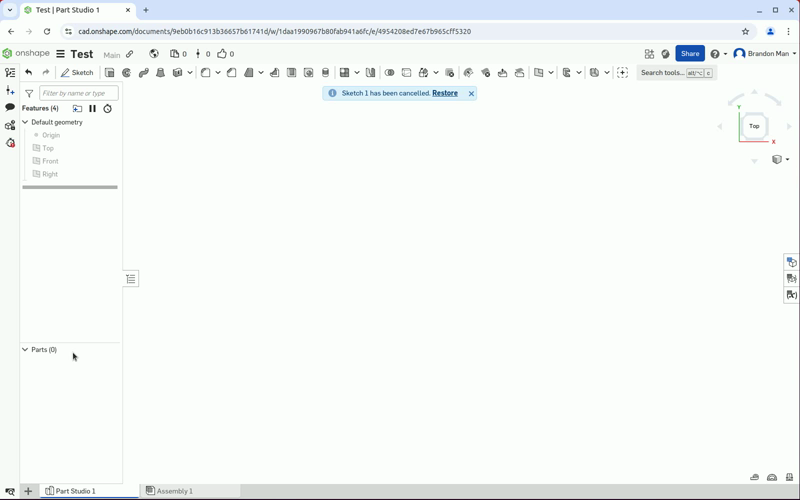
key(shift+p)
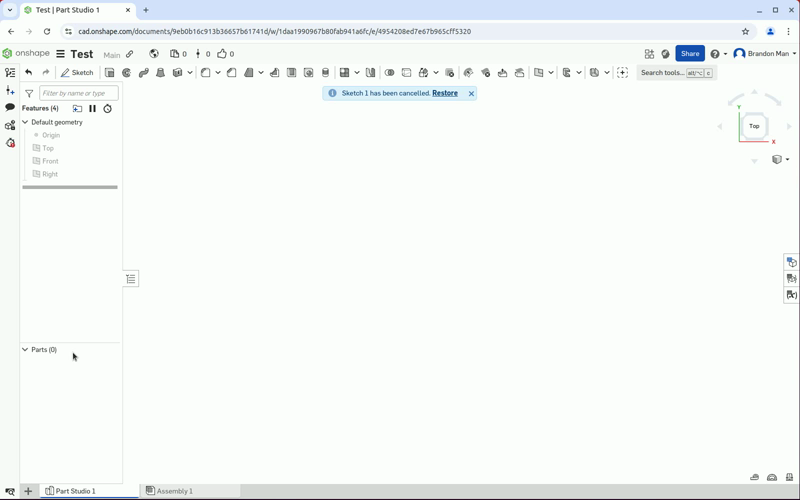
key(space)
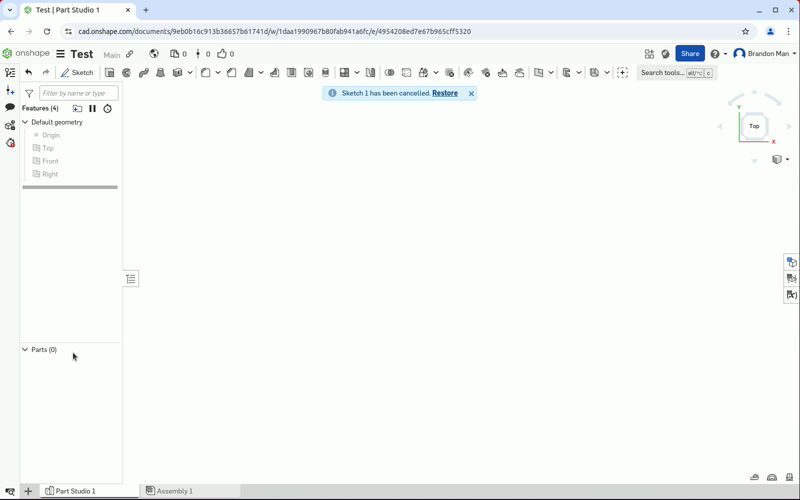
key_down(shift)
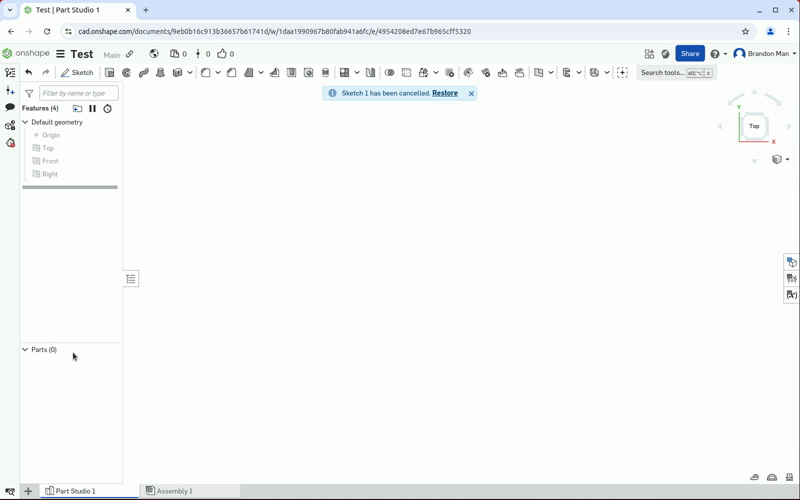
key(up)
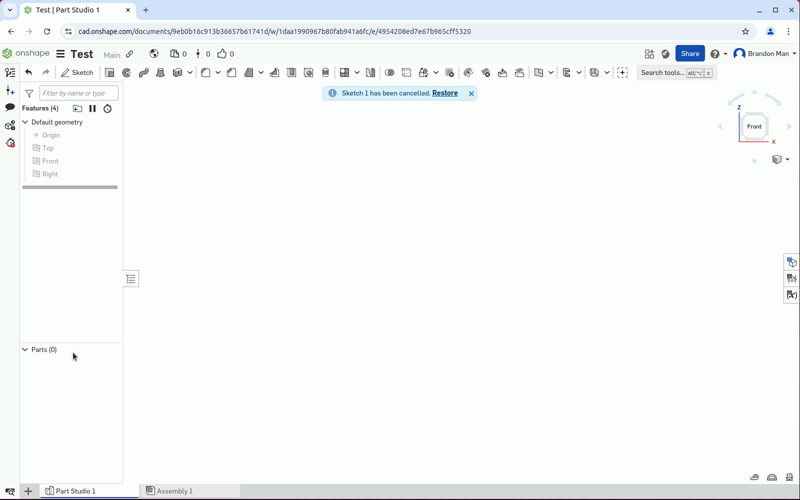
key_up(shift)
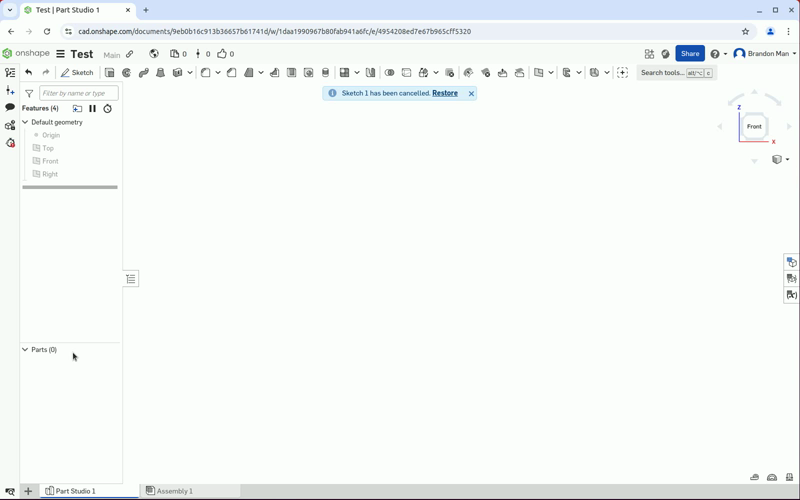
mouse_move(73, 352)
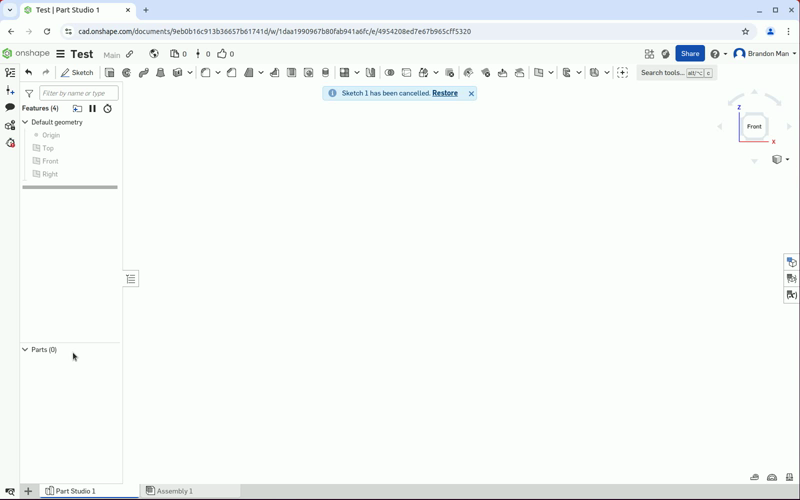
key(shift+y)
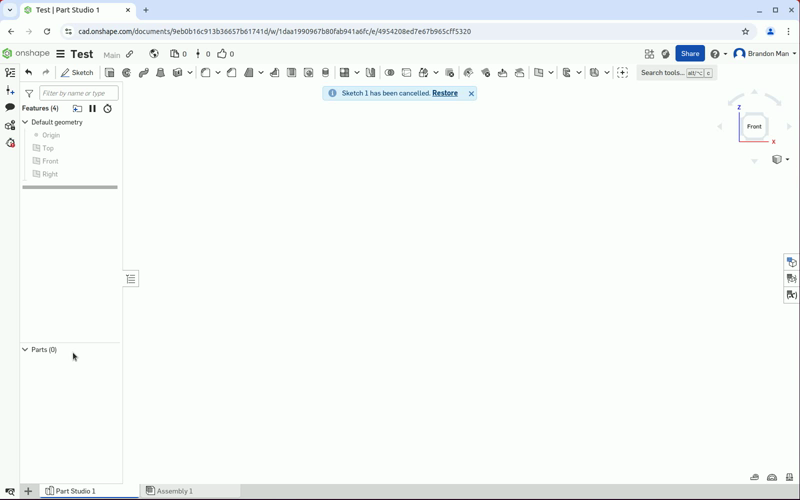
key(shift+s)
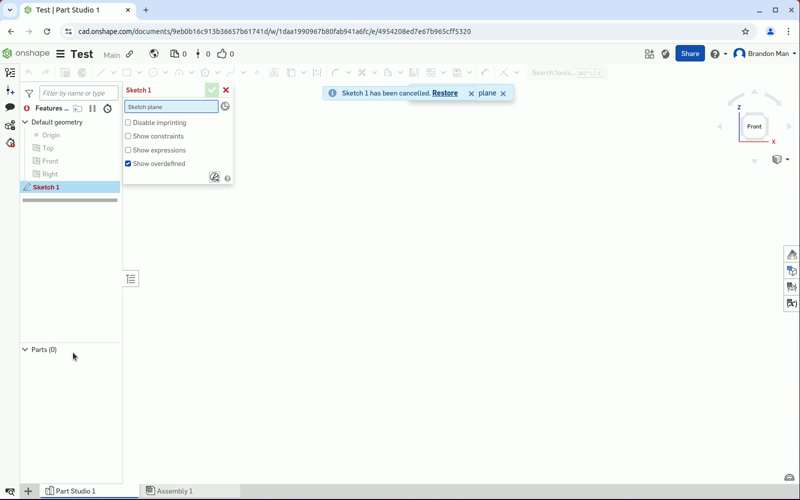
mouse_move(73, 163)
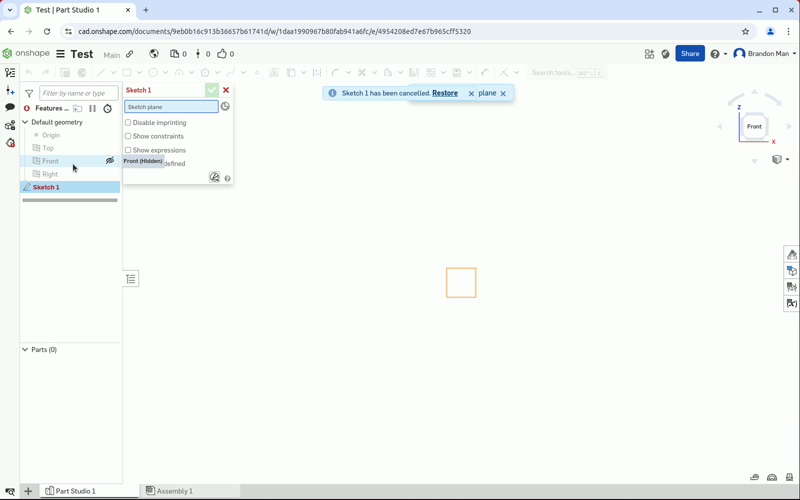
click(73, 163)
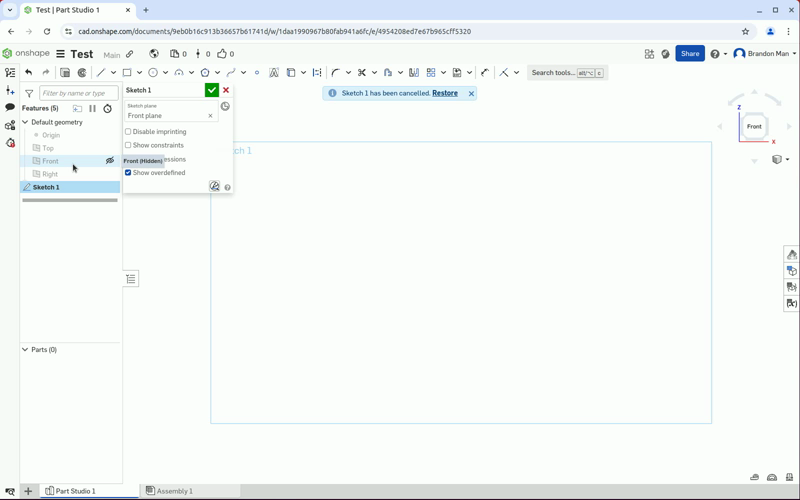
mouse_move(73, 352)
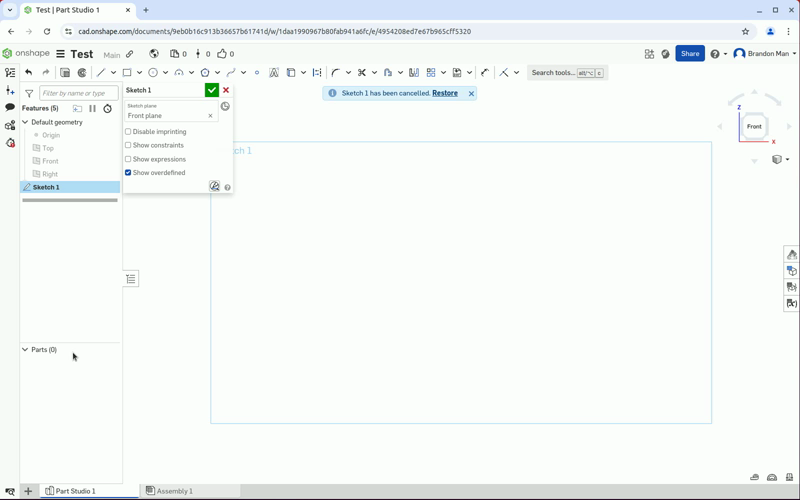
key(y)
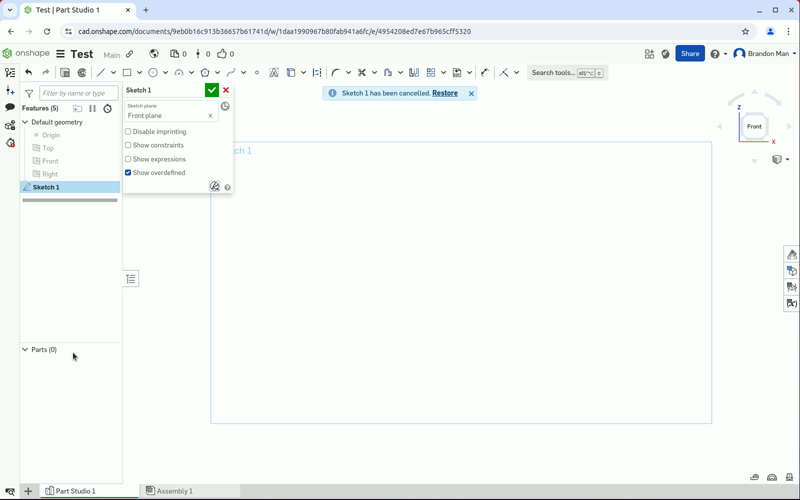
key(l)
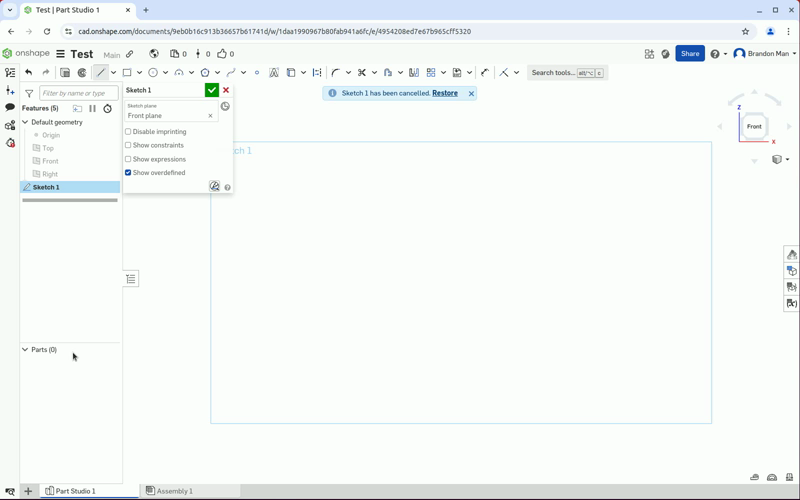
key_down(shift)
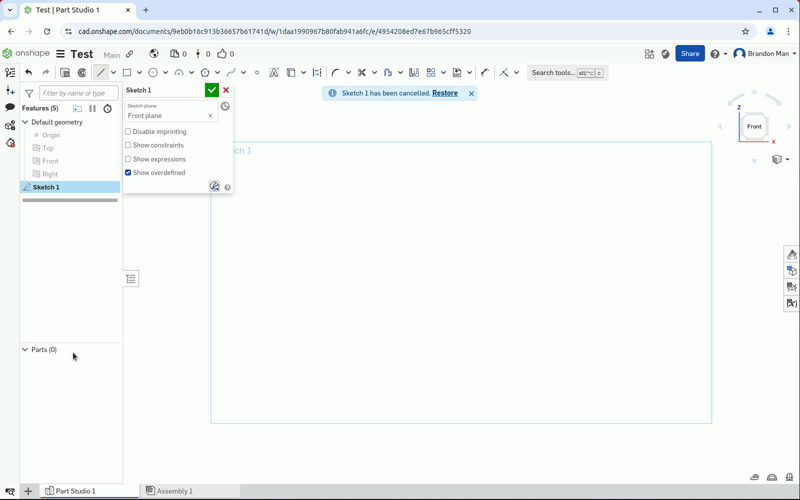
mouse_move(460, 282)
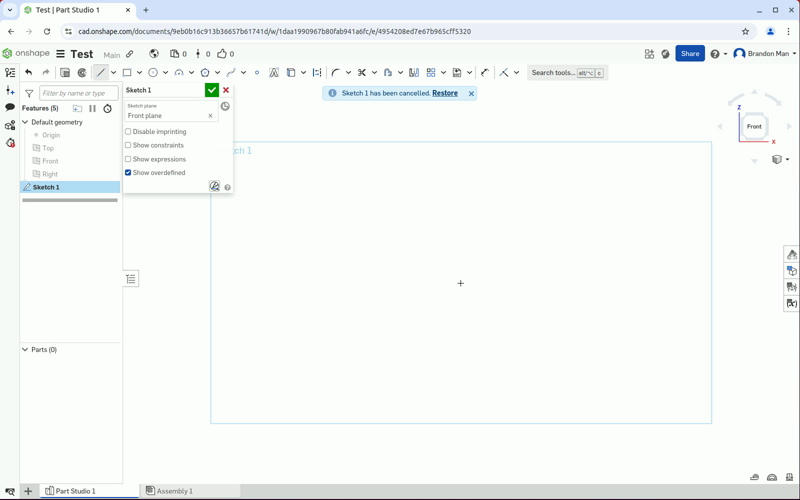
click(460, 282)
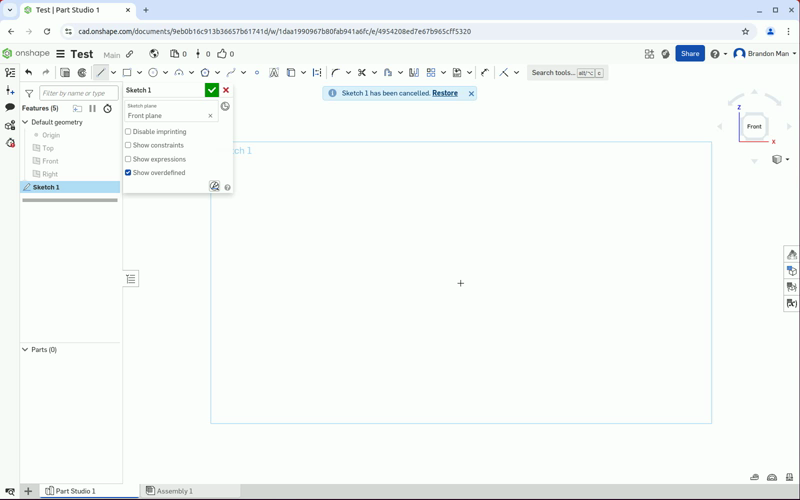
key_up(shift)
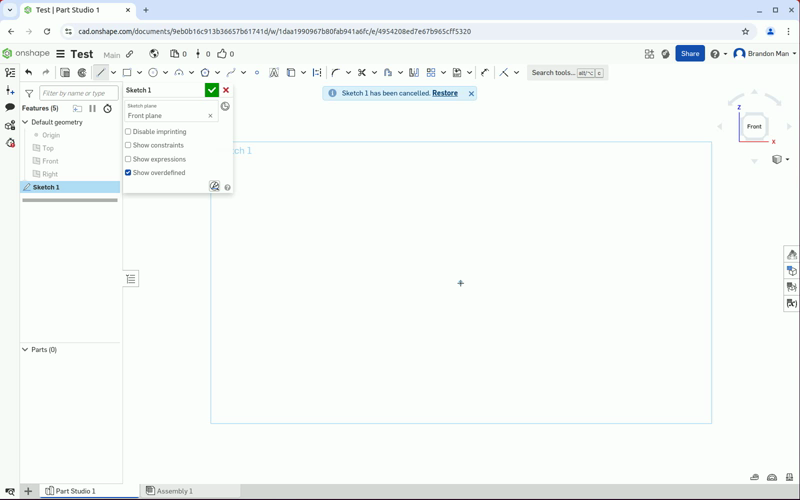
key_down(shift)
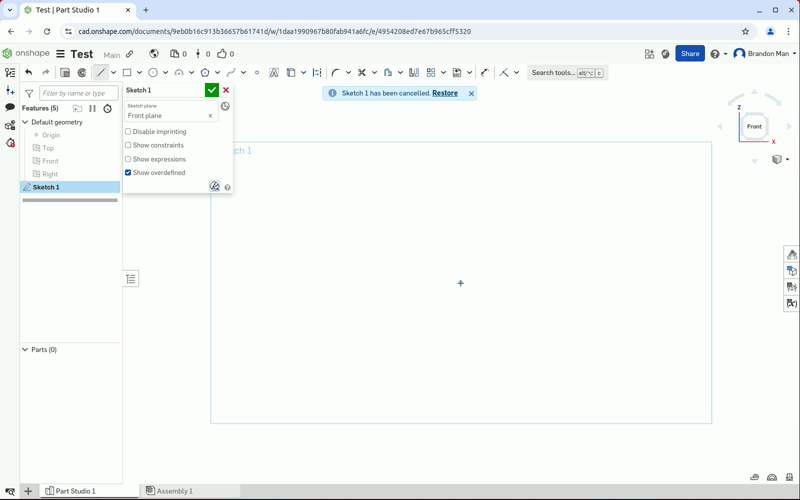
mouse_move(490, 282)
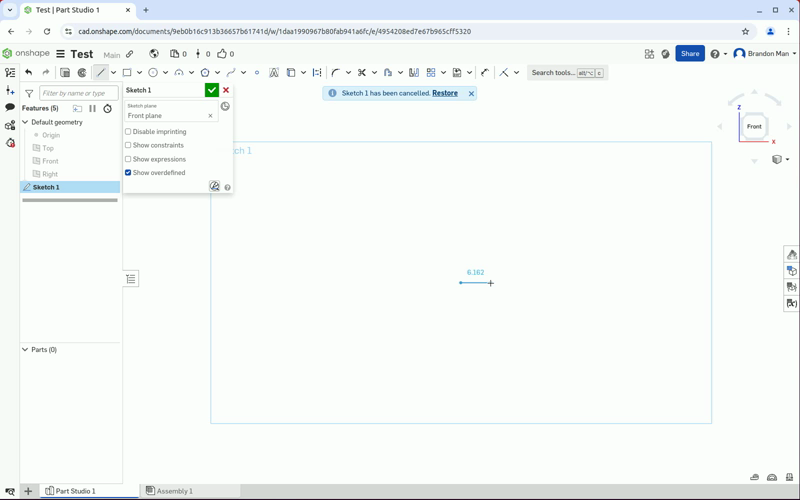
mouse_move(463, 282)
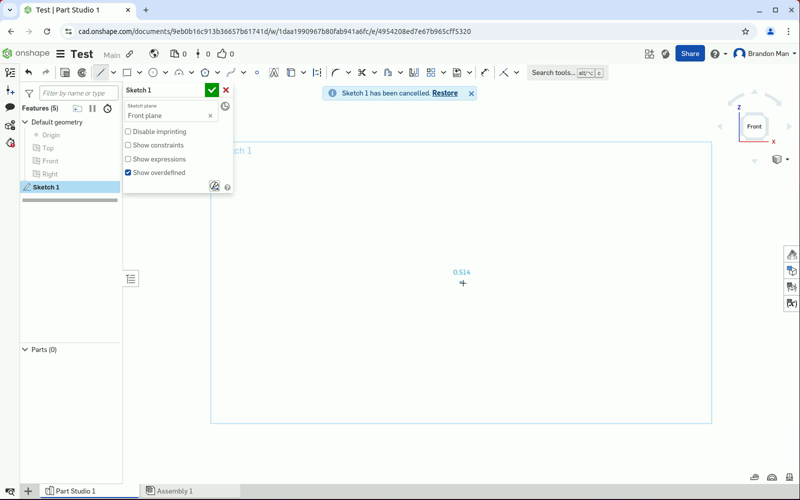
scroll(6)
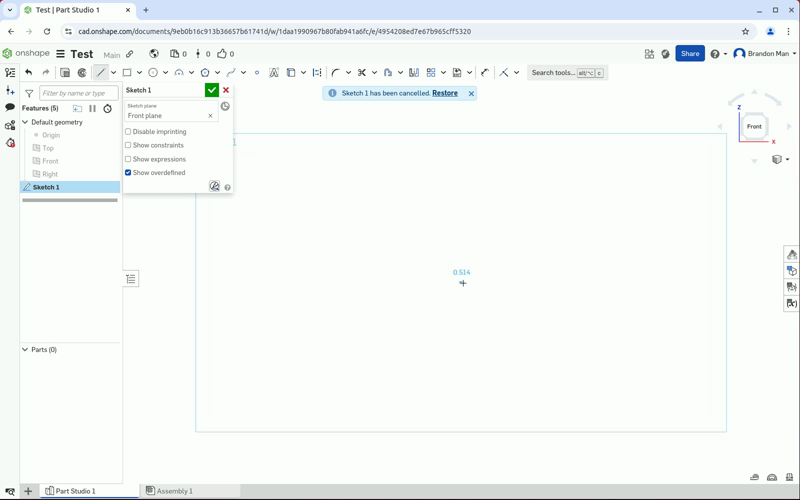
scroll(6)
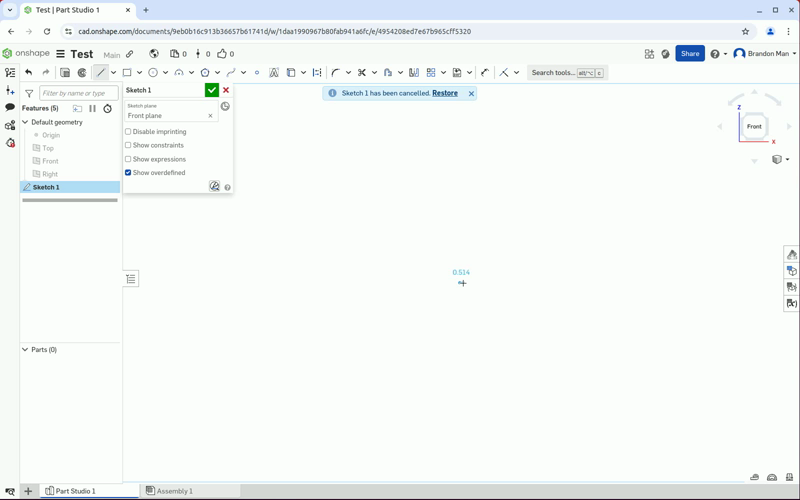
scroll(6)
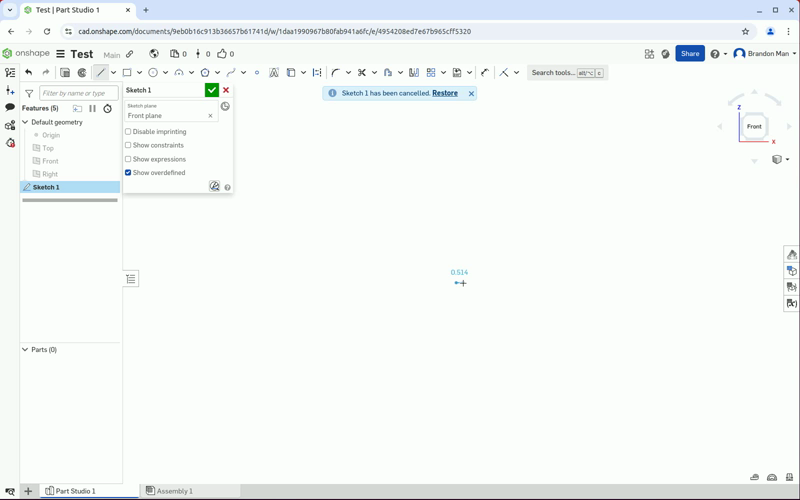
scroll(6)
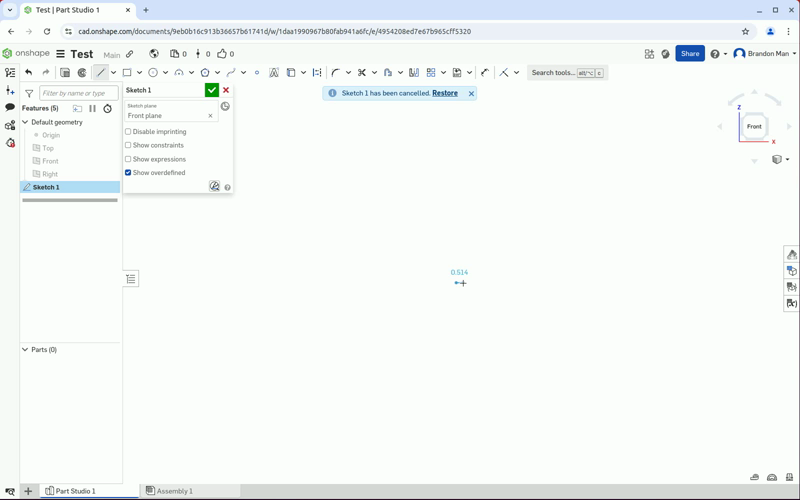
scroll(6)
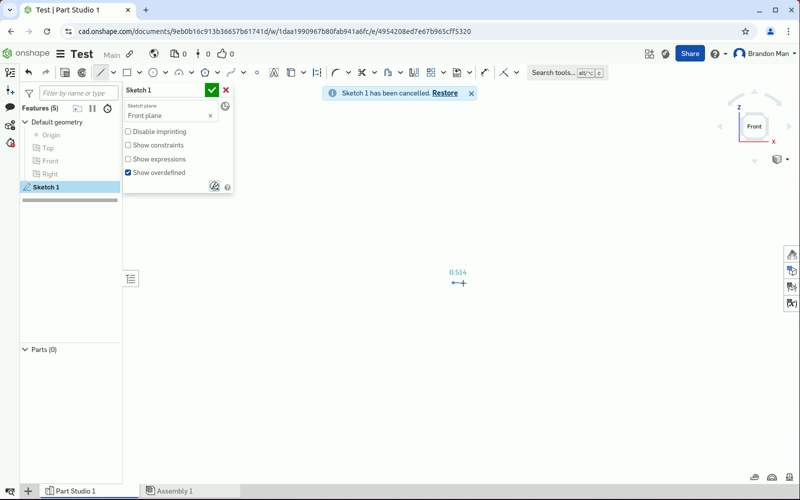
scroll(6)
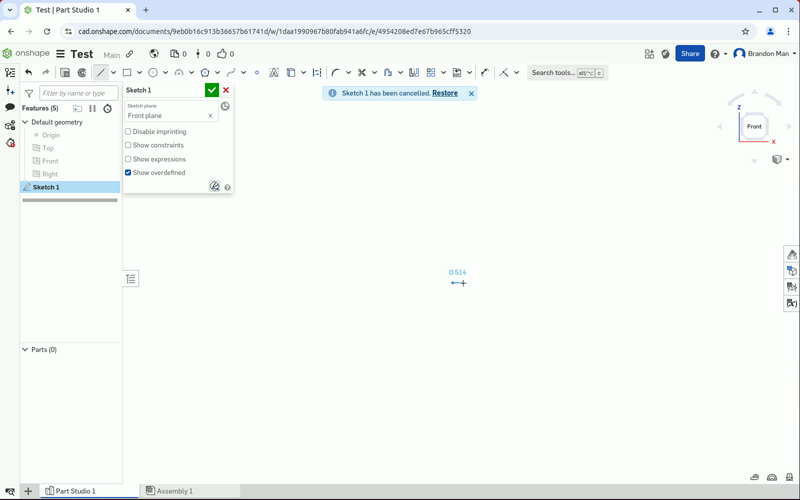
scroll(6)
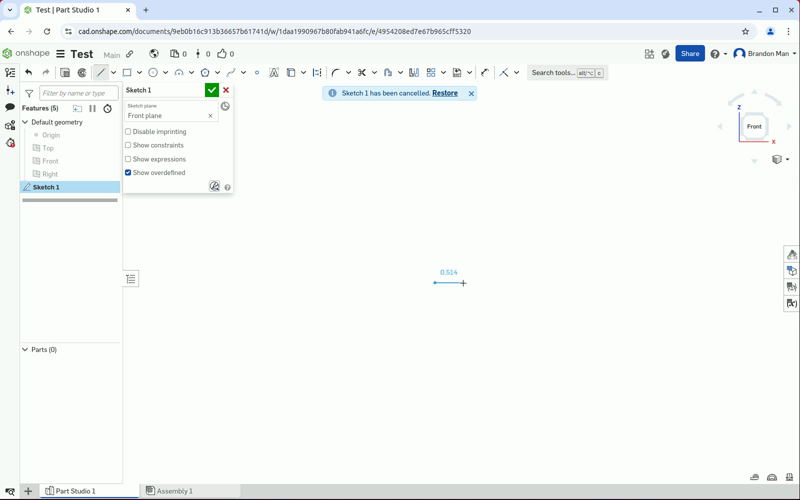
click(463, 282)
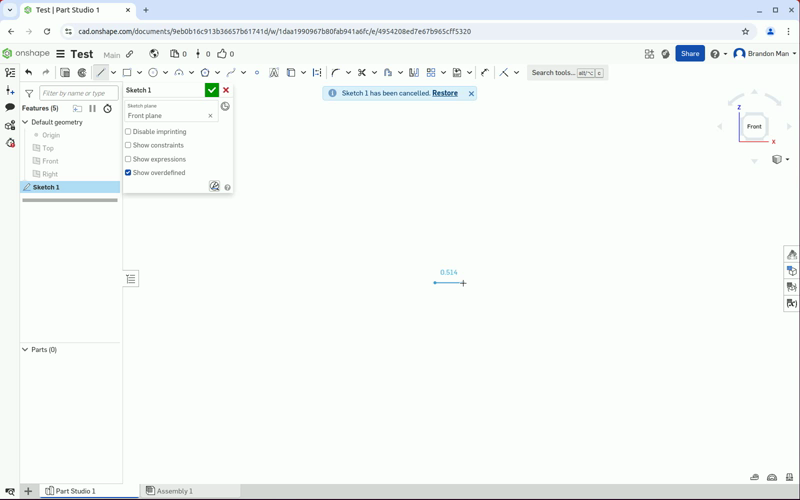
scroll(-6)
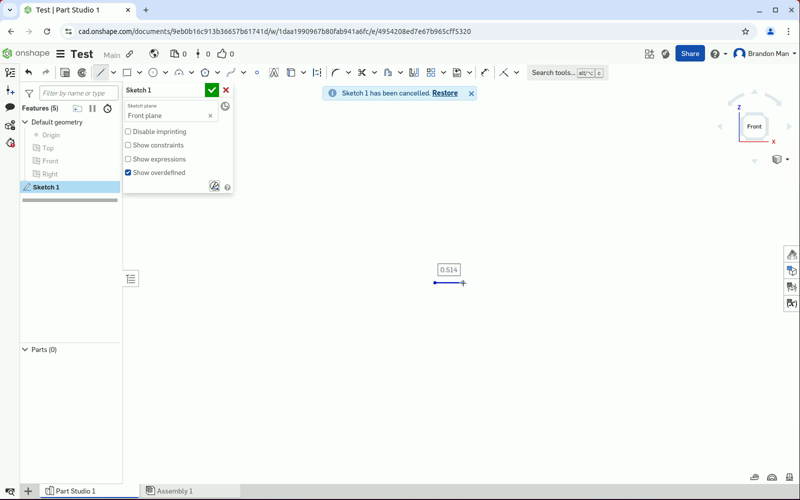
scroll(-6)
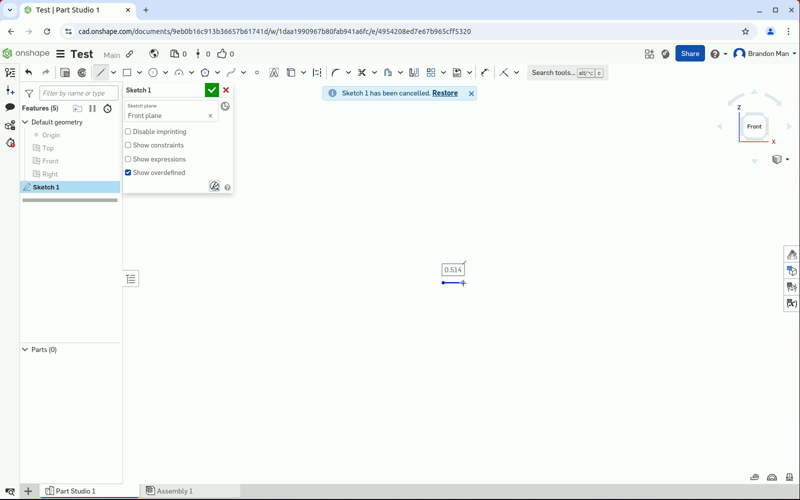
scroll(-6)
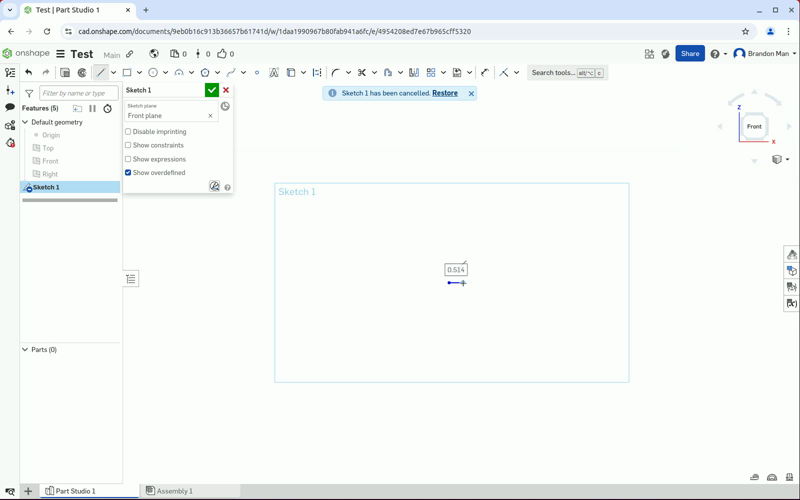
scroll(-6)
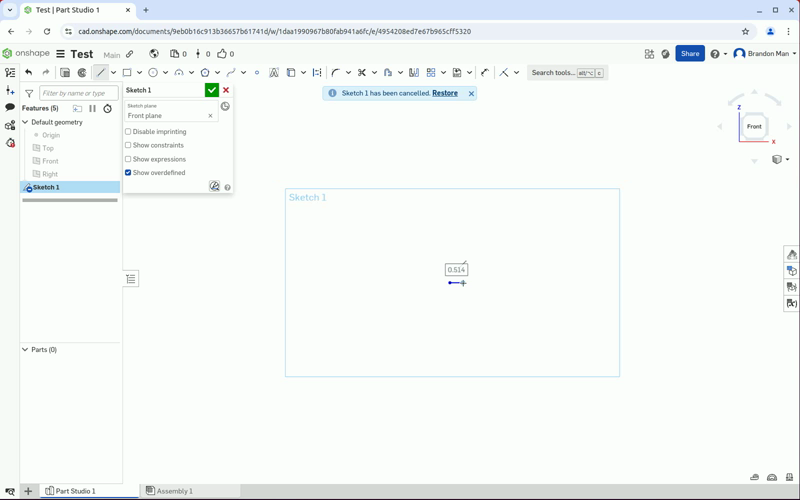
scroll(-6)
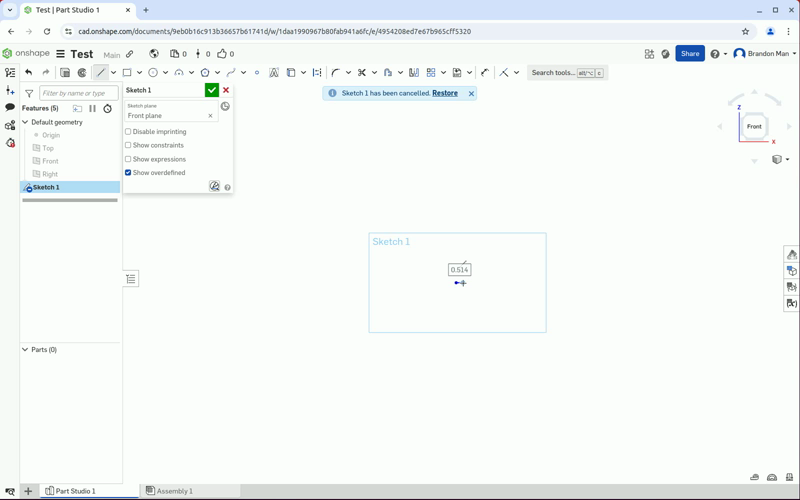
scroll(-6)
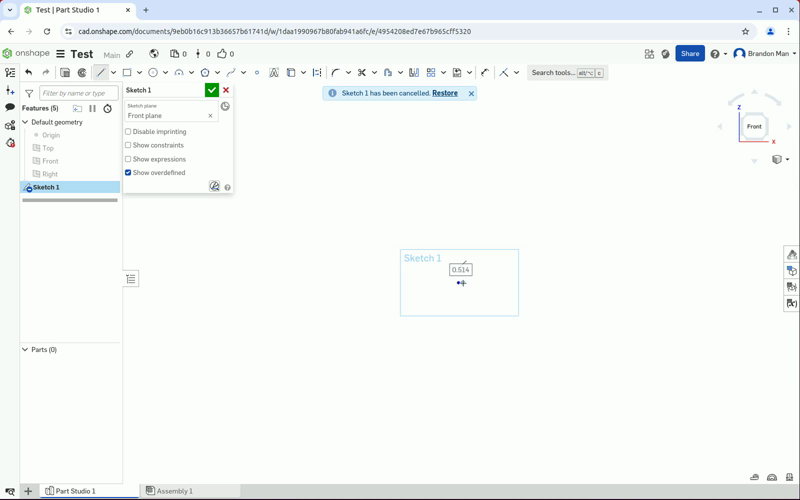
scroll(-6)
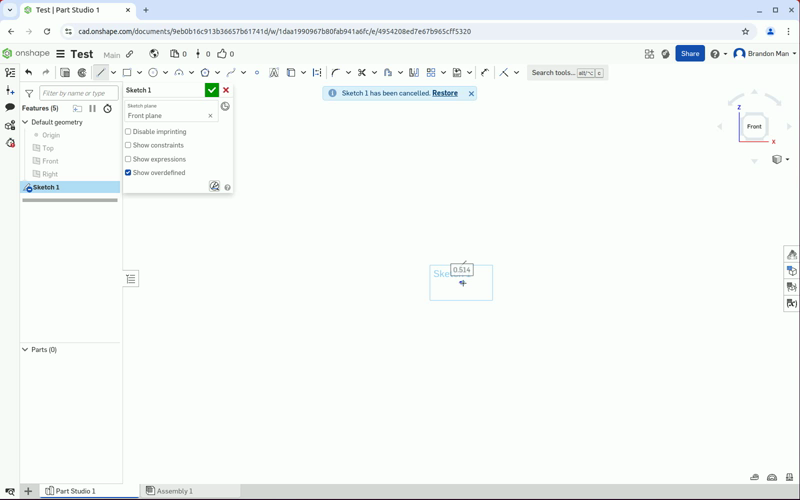
key_up(shift)
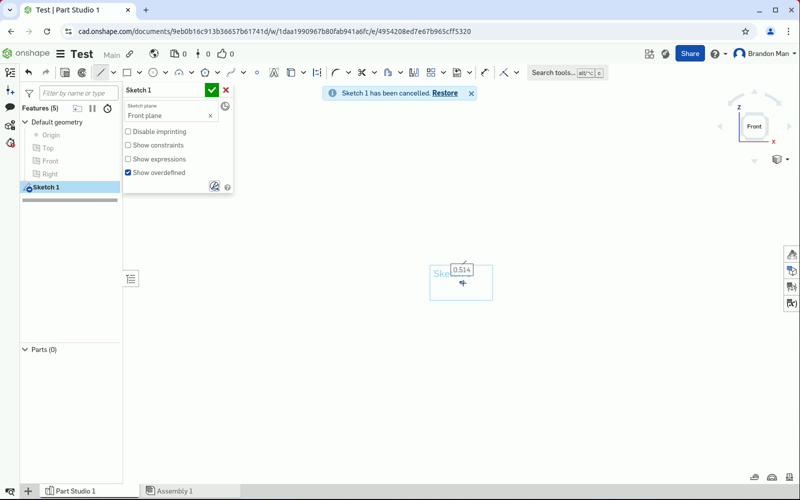
key_down(shift)
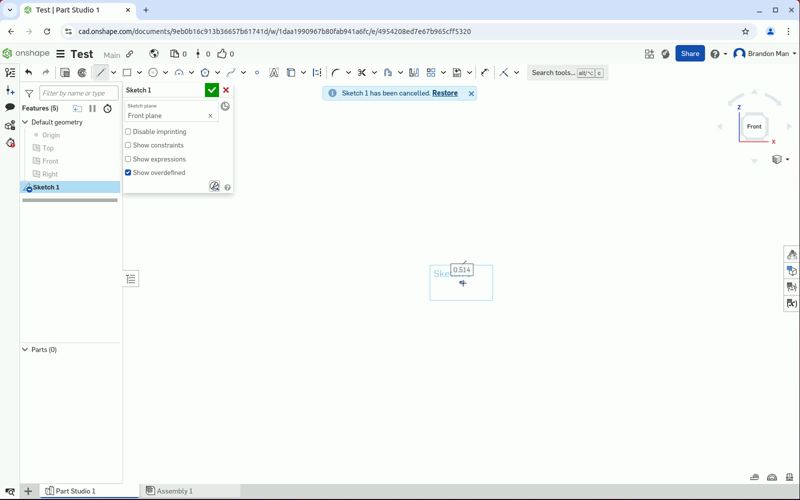
mouse_move(463, 200)
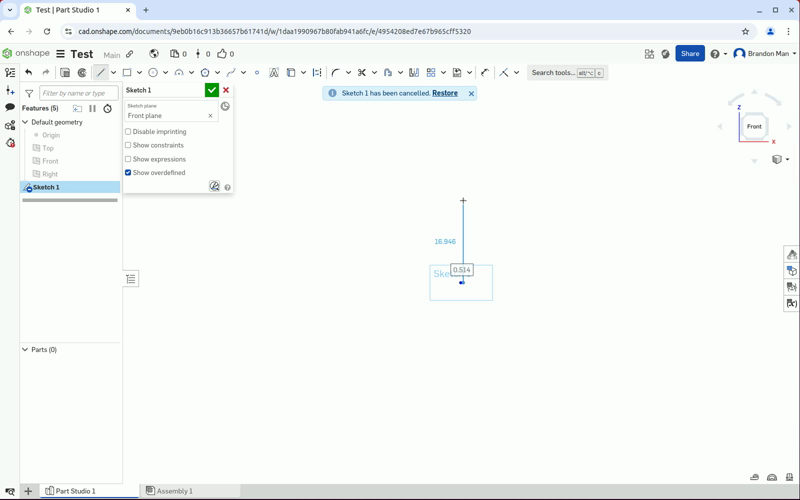
click(463, 200)
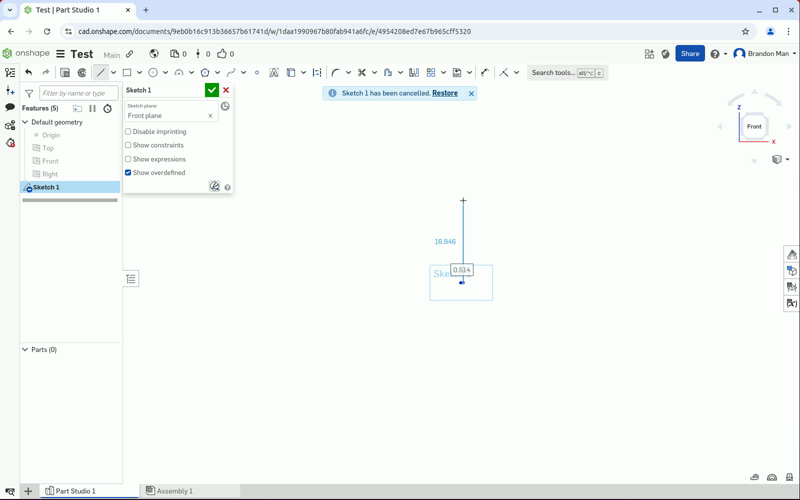
key_up(shift)
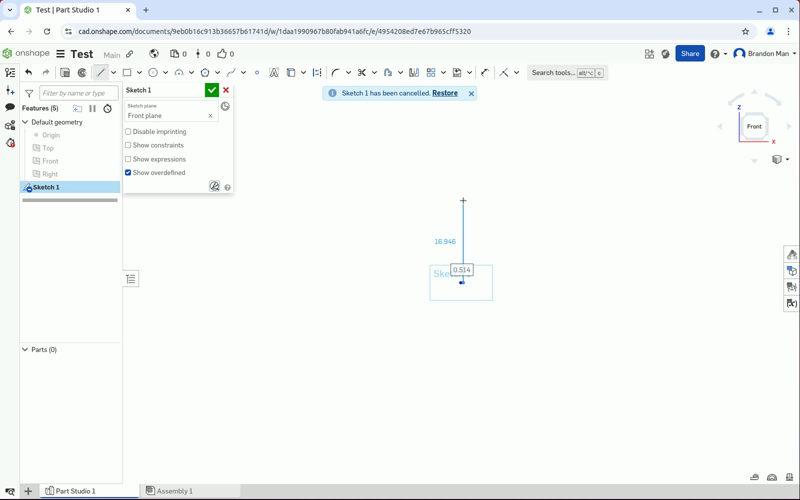
key_down(shift)
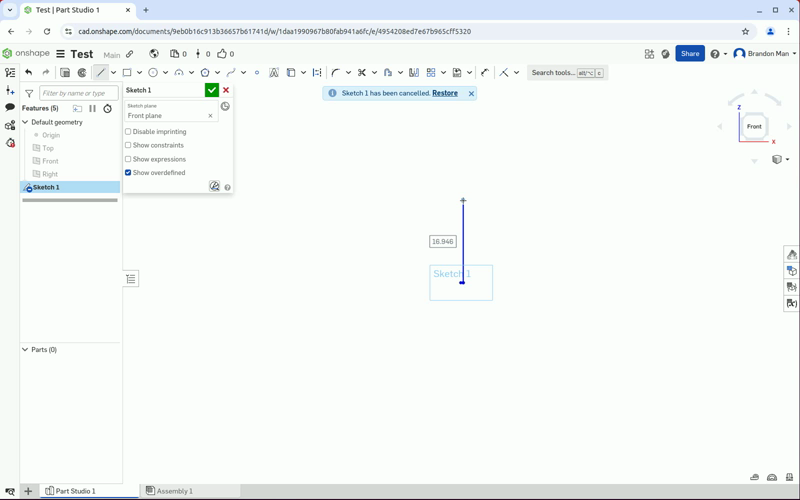
mouse_move(493, 200)
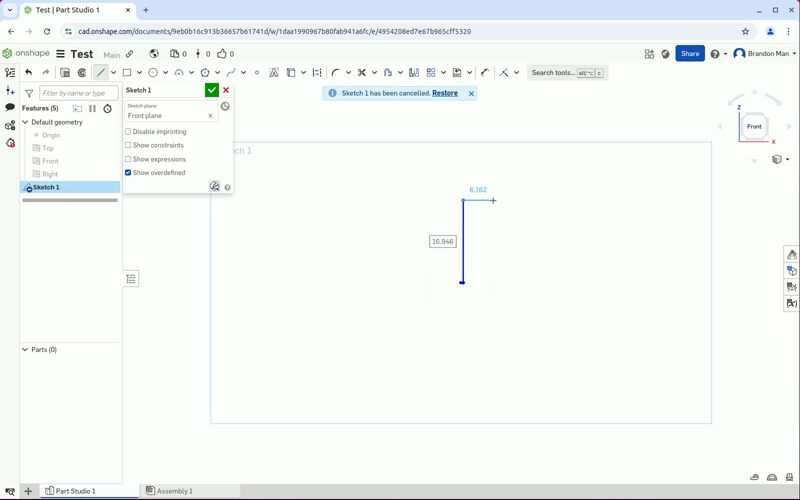
mouse_move(491, 172)
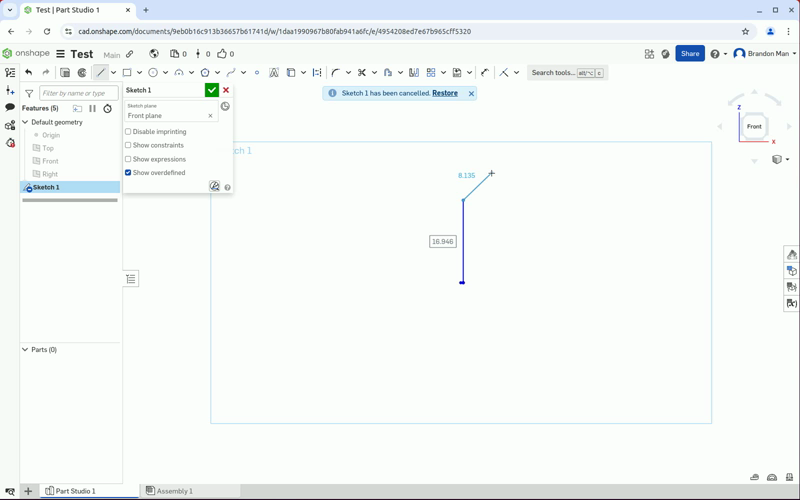
click(491, 172)
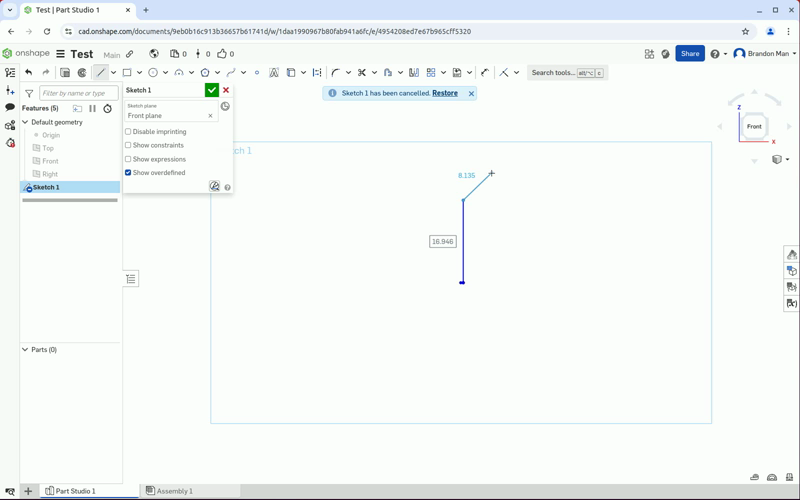
key_up(shift)
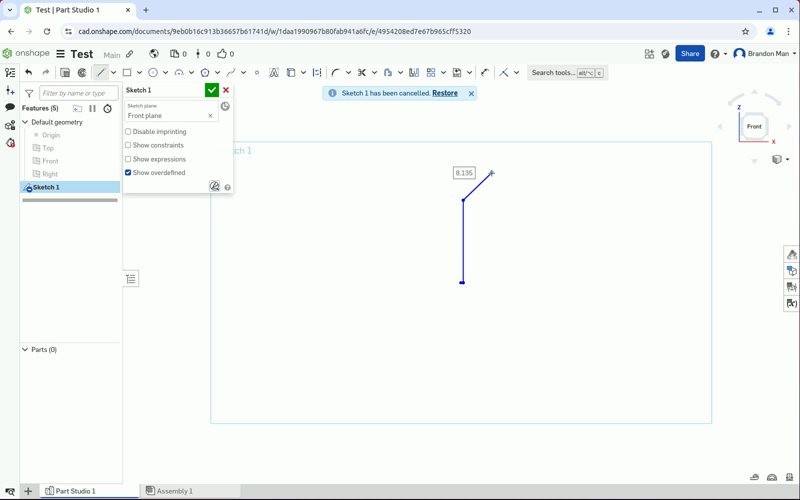
key_down(shift)
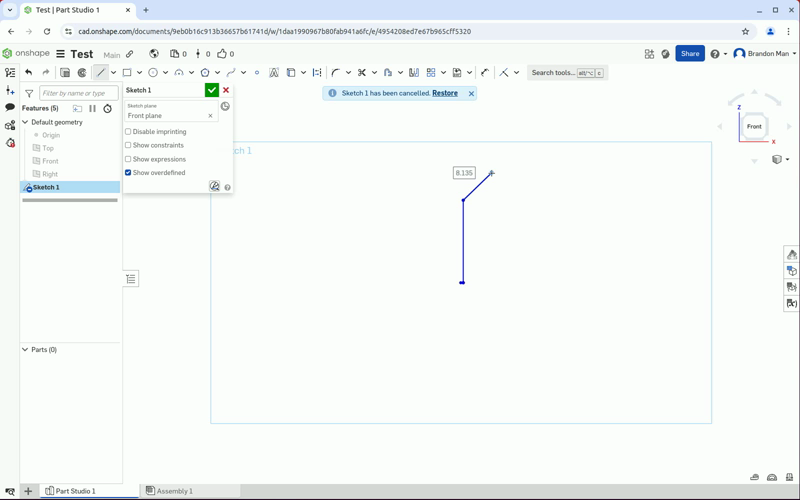
mouse_move(521, 172)
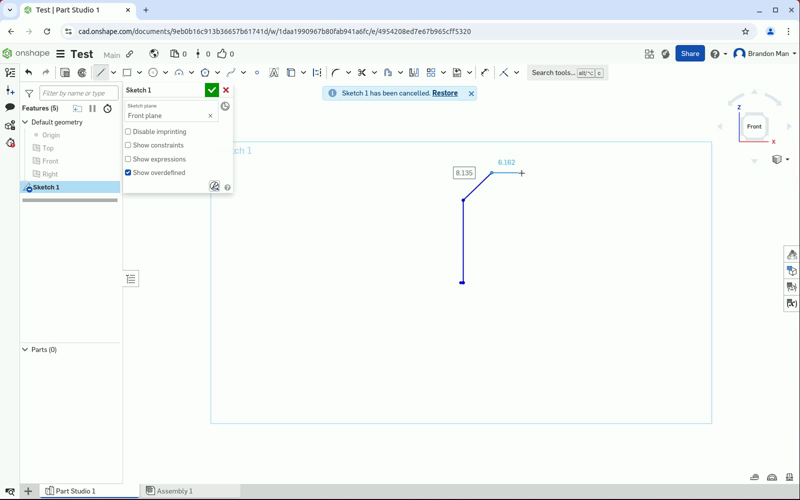
mouse_move(489, 170)
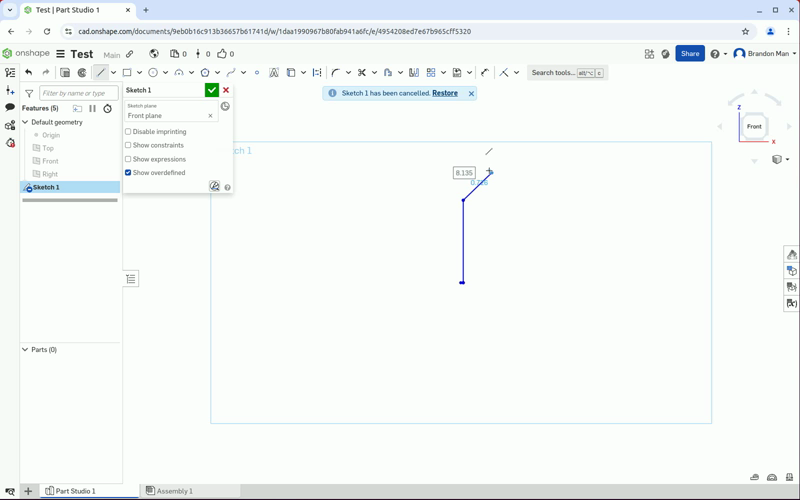
scroll(6)
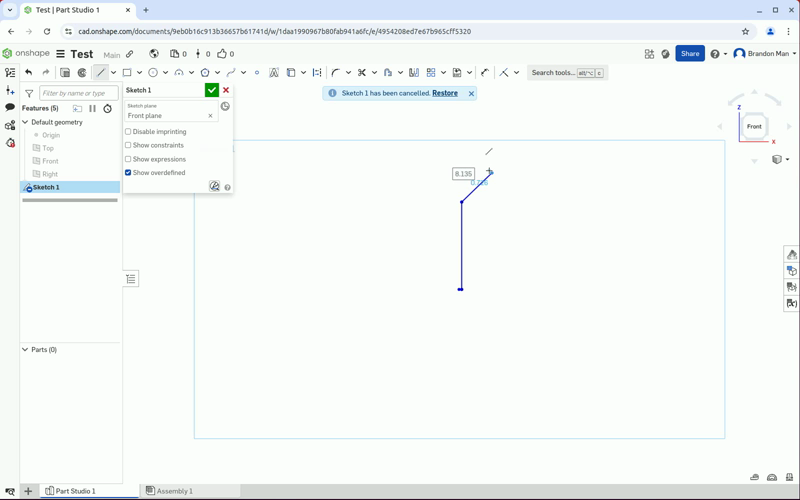
scroll(6)
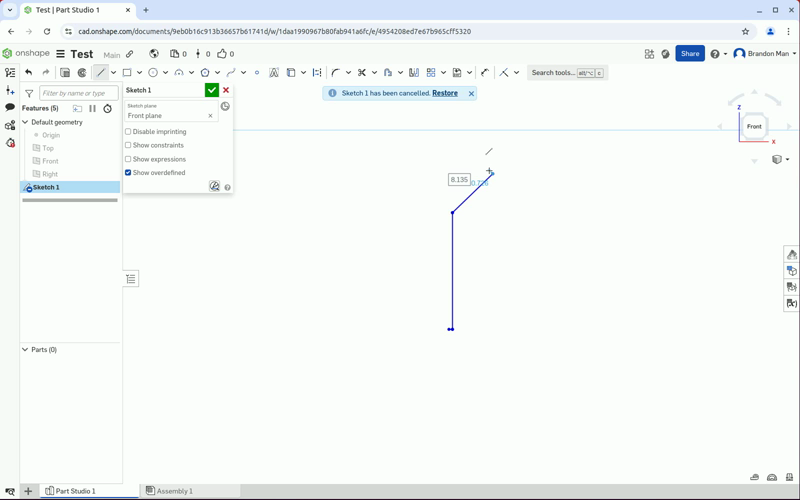
scroll(6)
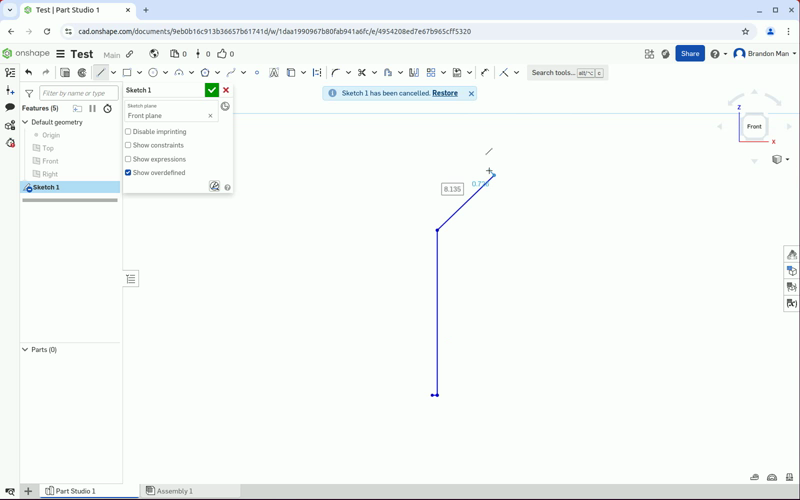
scroll(6)
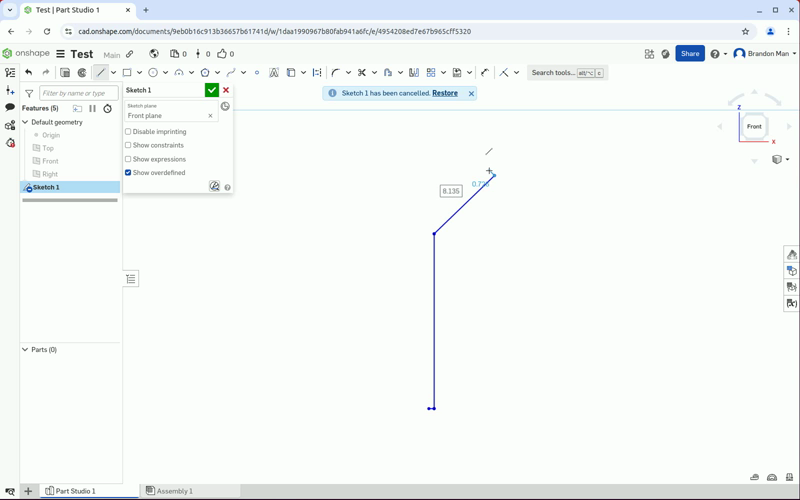
scroll(6)
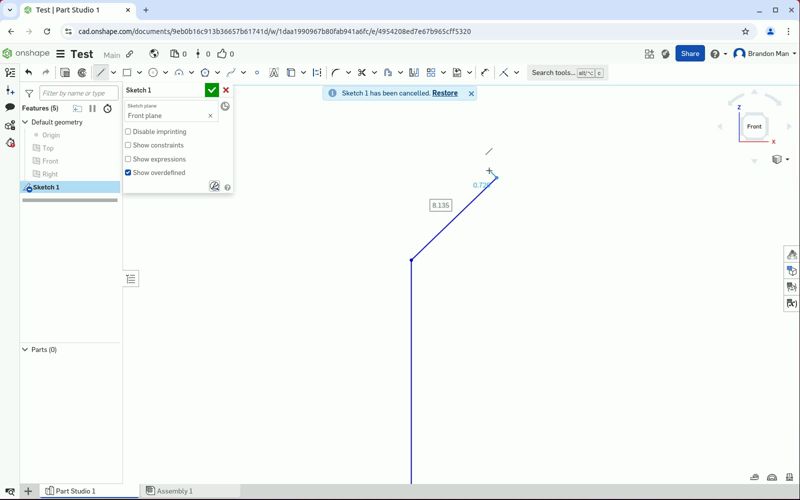
scroll(6)
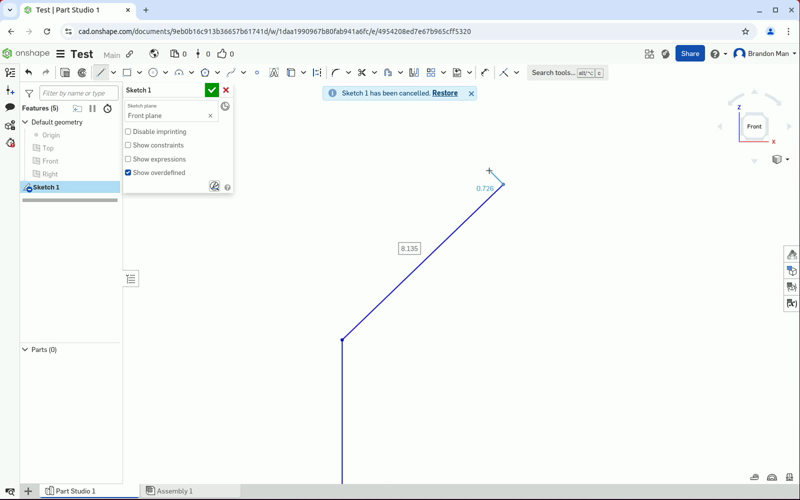
scroll(6)
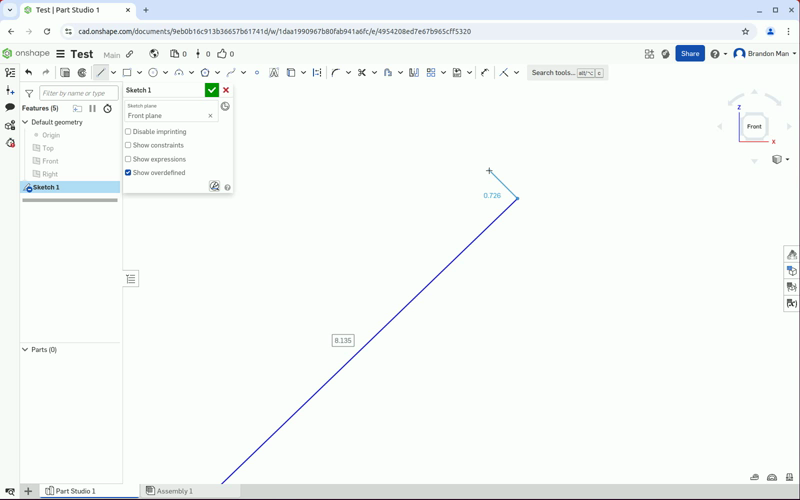
click(489, 170)
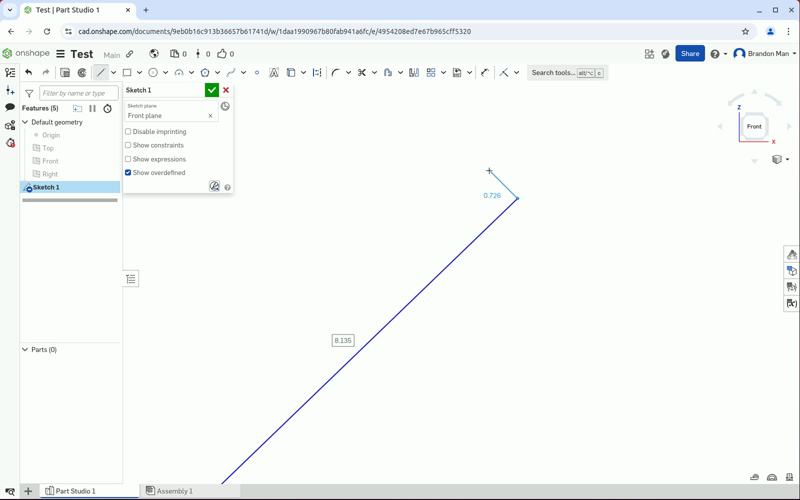
scroll(-6)
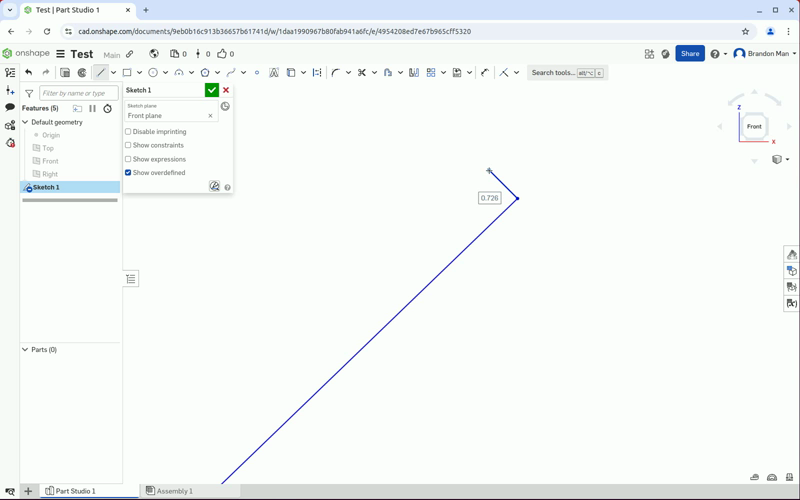
scroll(-6)
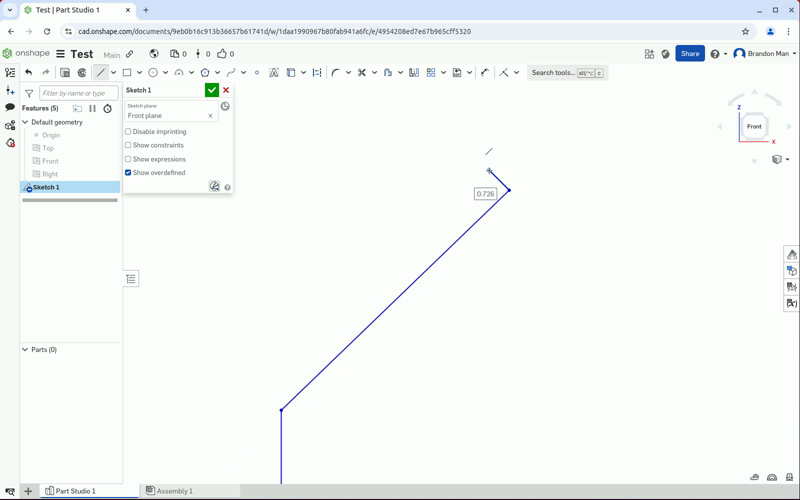
scroll(-6)
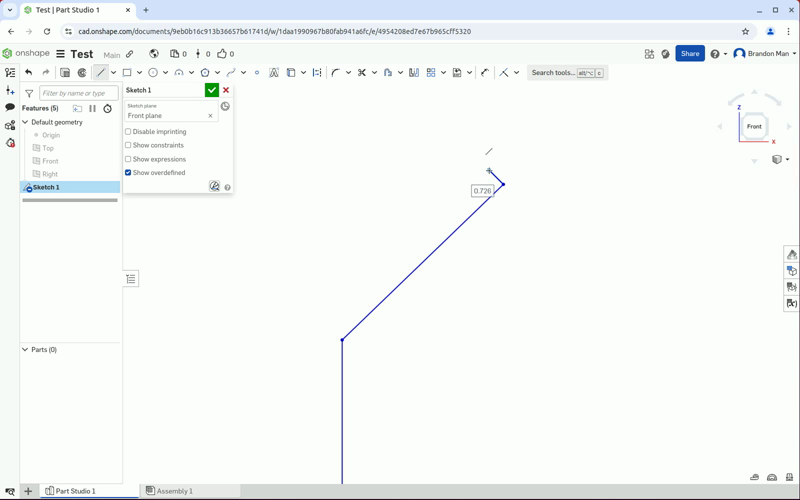
scroll(-6)
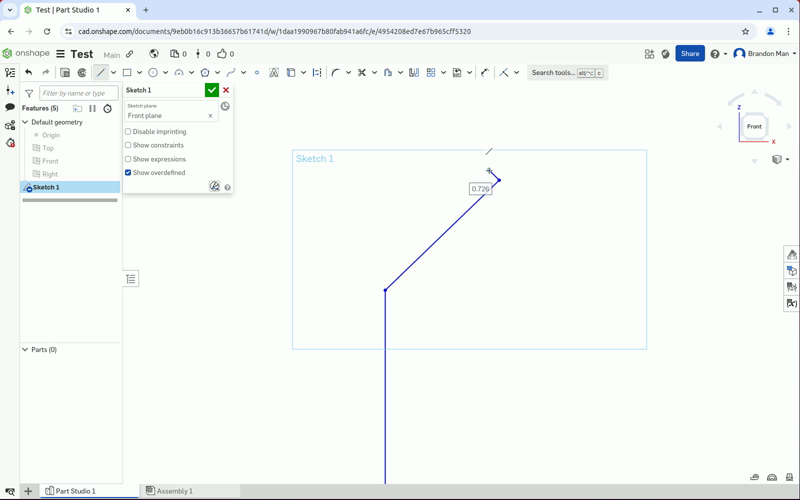
scroll(-6)
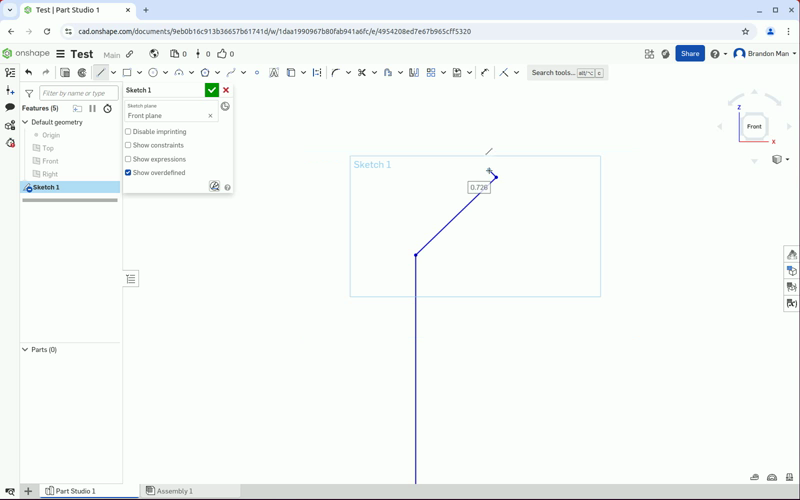
scroll(-6)
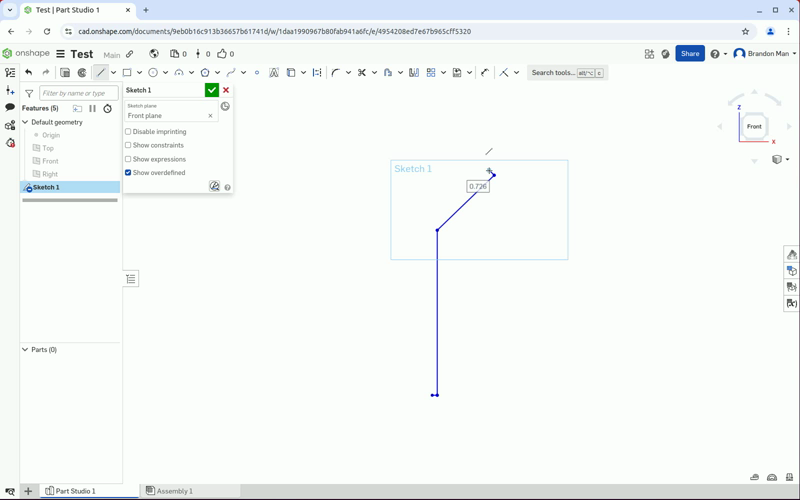
scroll(-6)
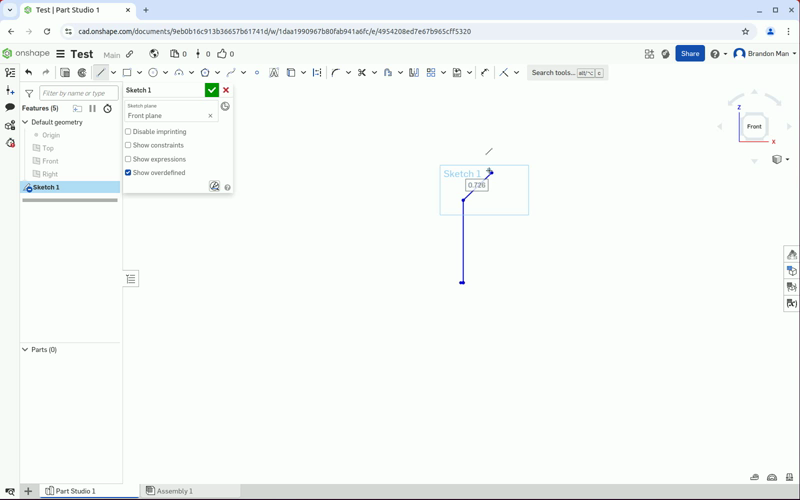
key_up(shift)
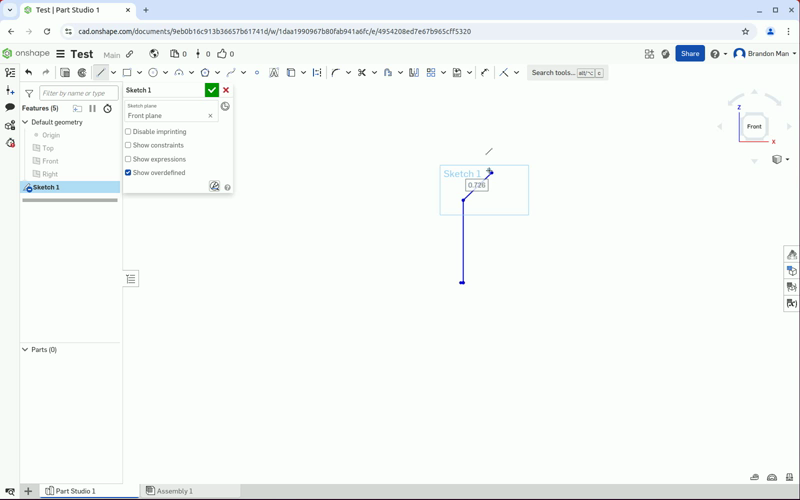
key_down(shift)
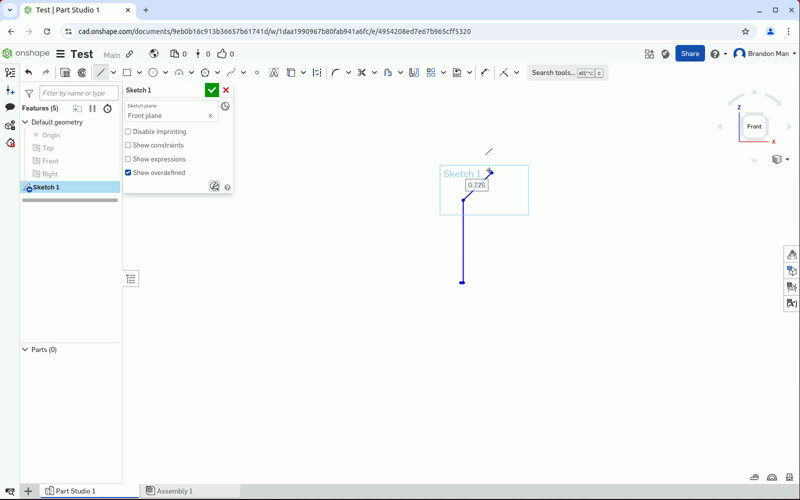
mouse_move(519, 170)
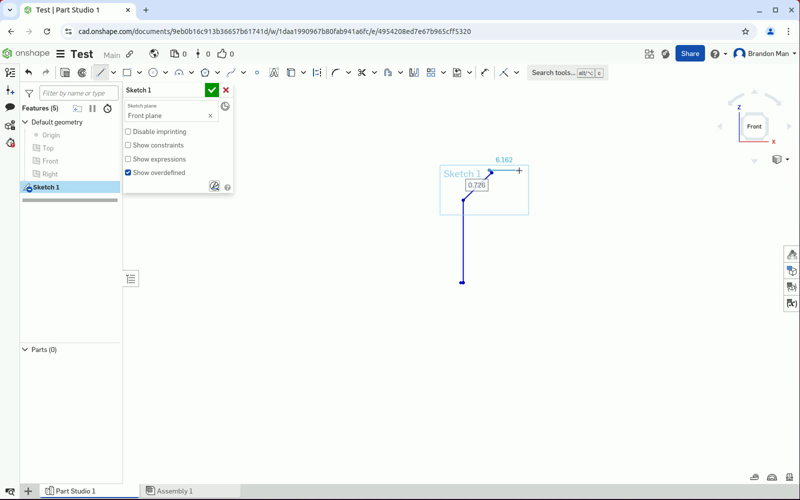
mouse_move(460, 198)
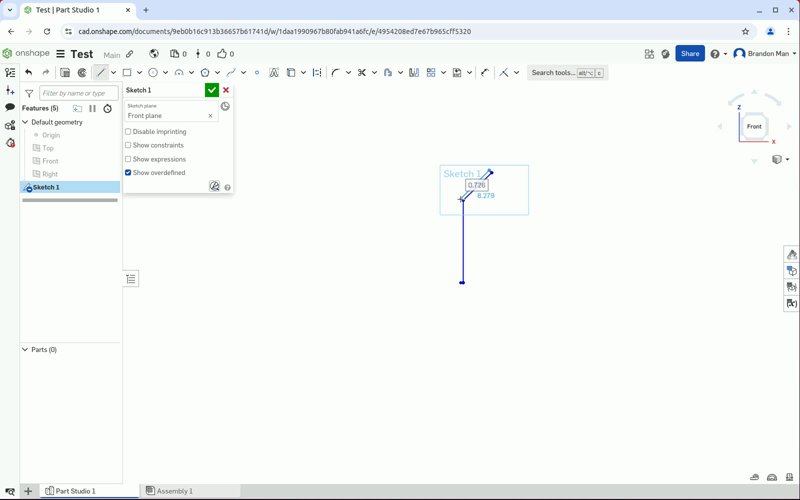
scroll(6)
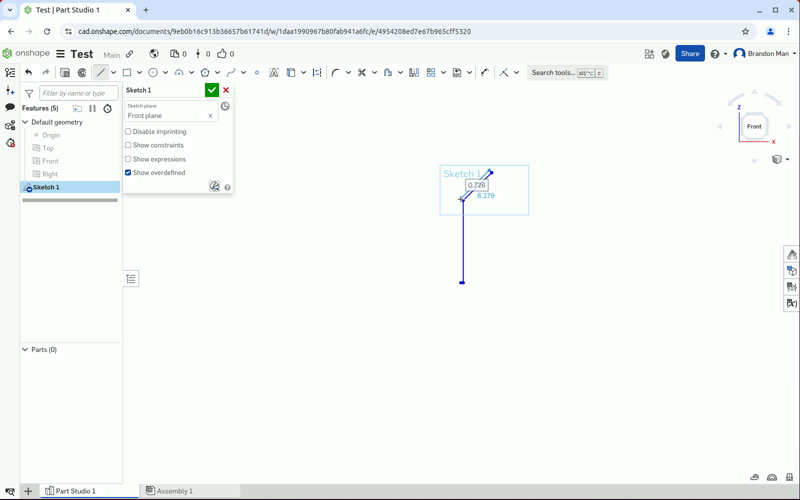
scroll(6)
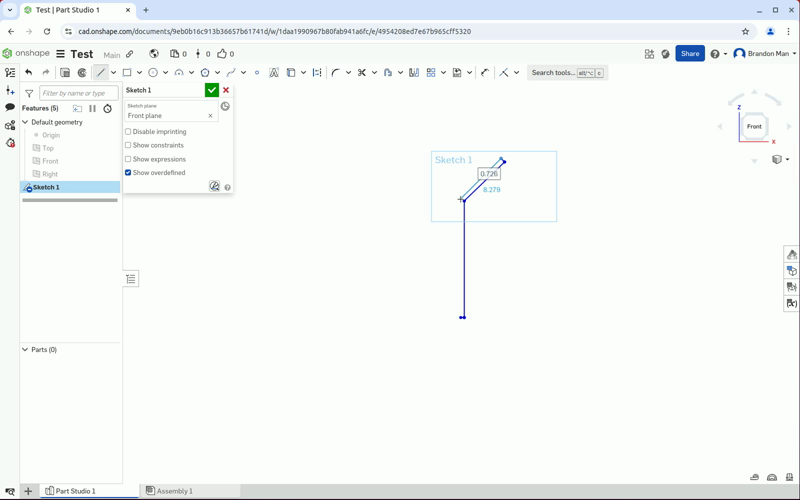
scroll(6)
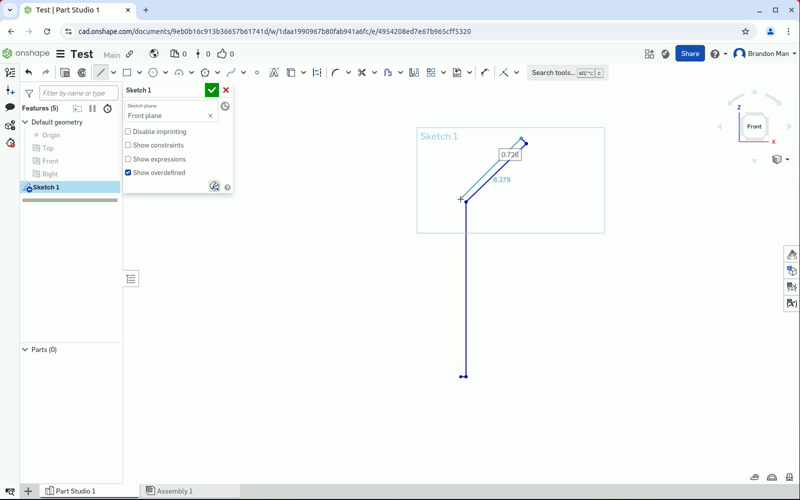
scroll(6)
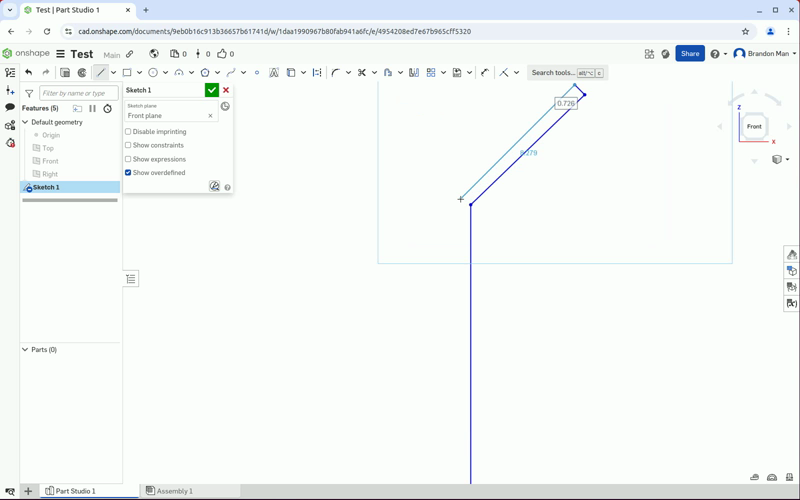
scroll(6)
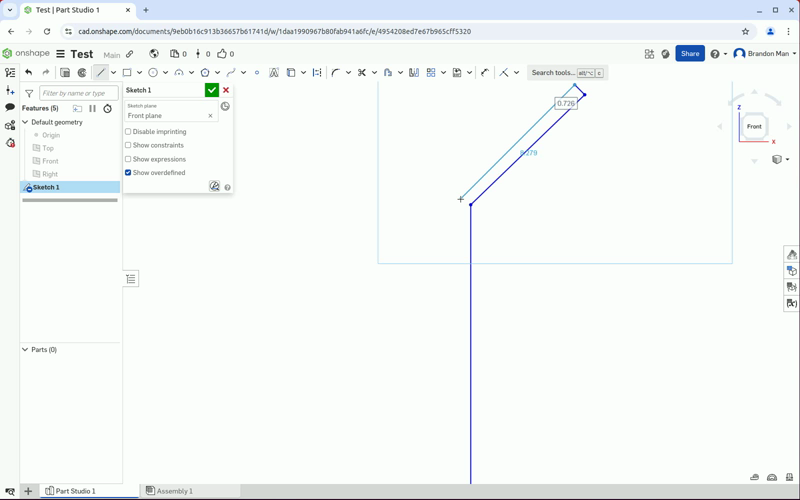
scroll(6)
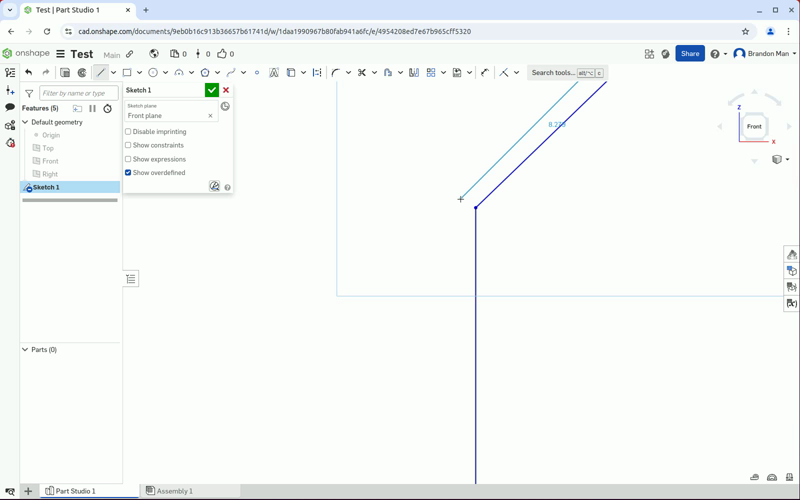
scroll(6)
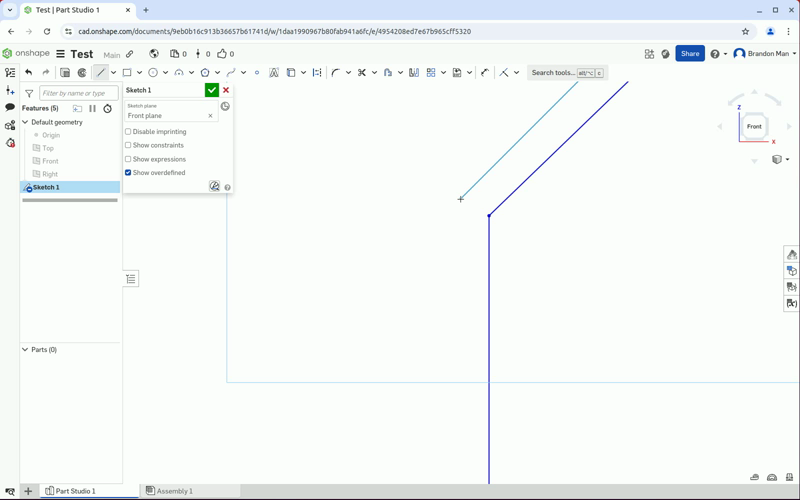
click(460, 198)
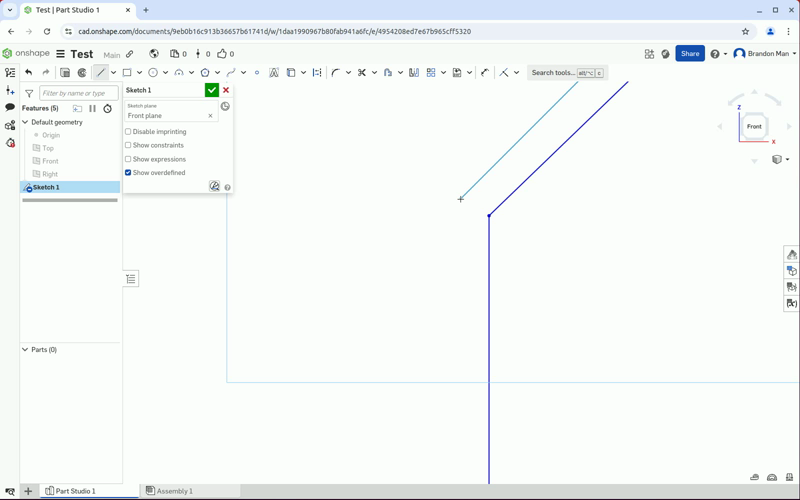
scroll(-6)
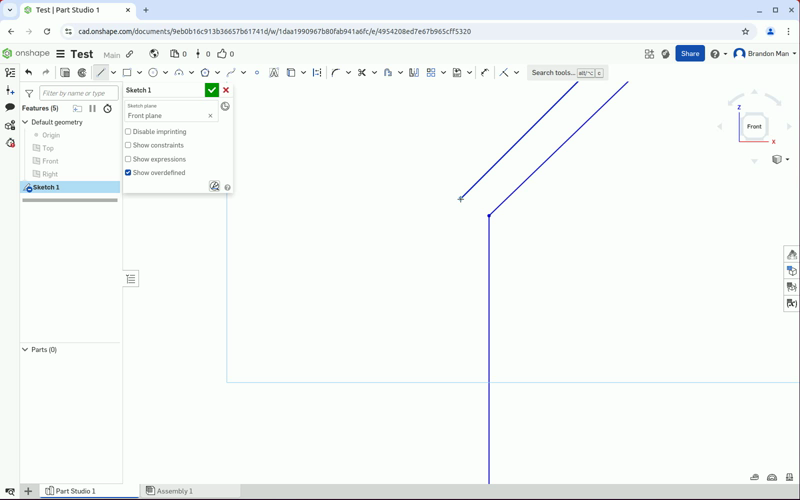
scroll(-6)
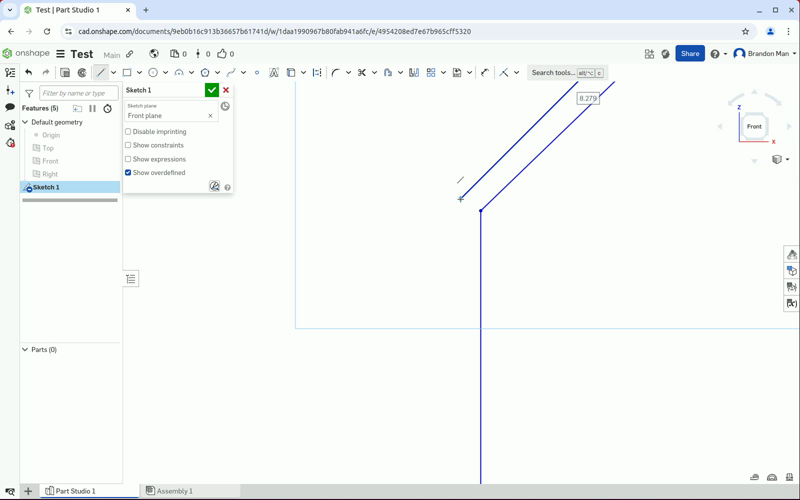
scroll(-6)
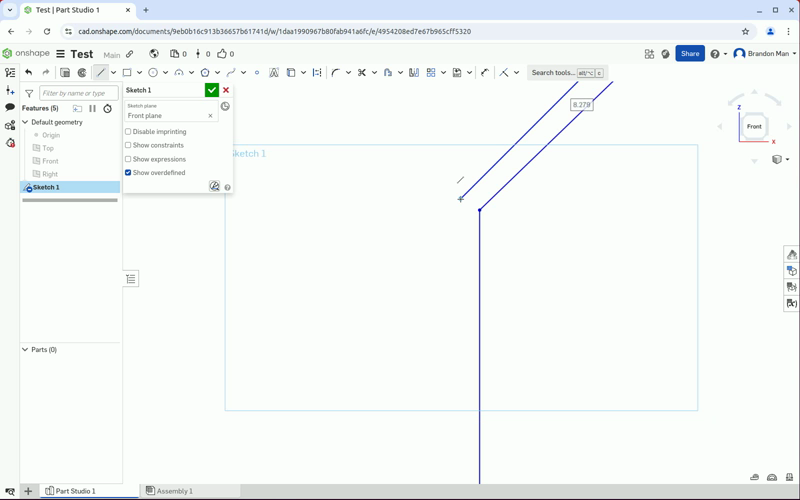
scroll(-6)
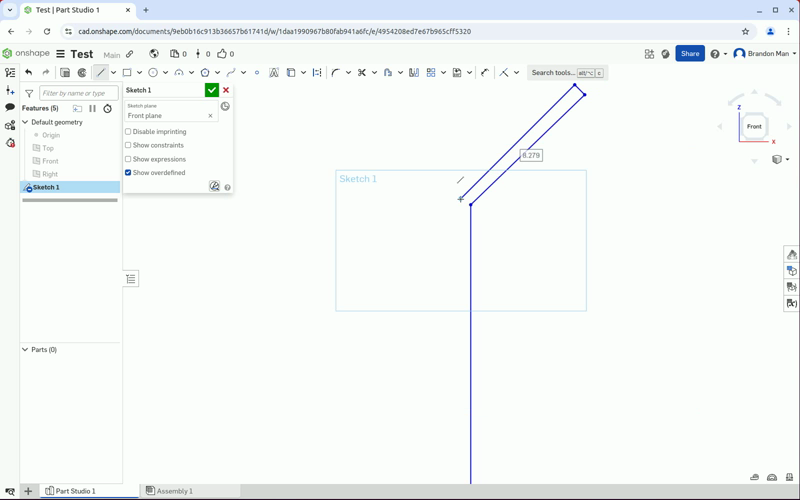
scroll(-6)
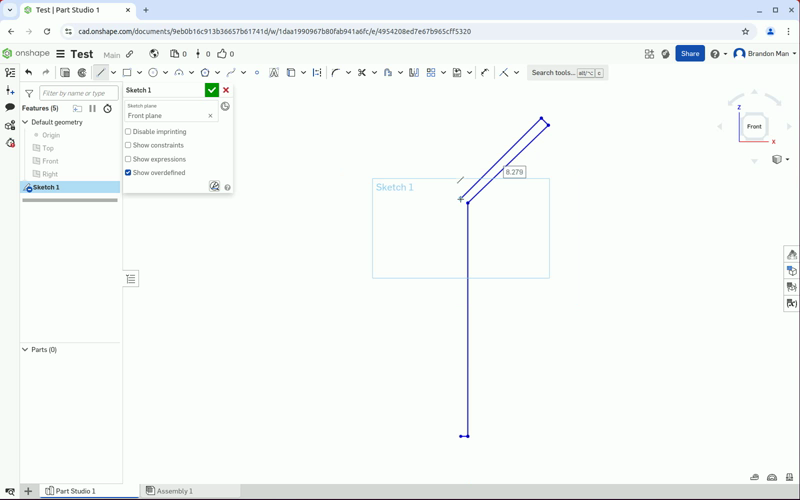
scroll(-6)
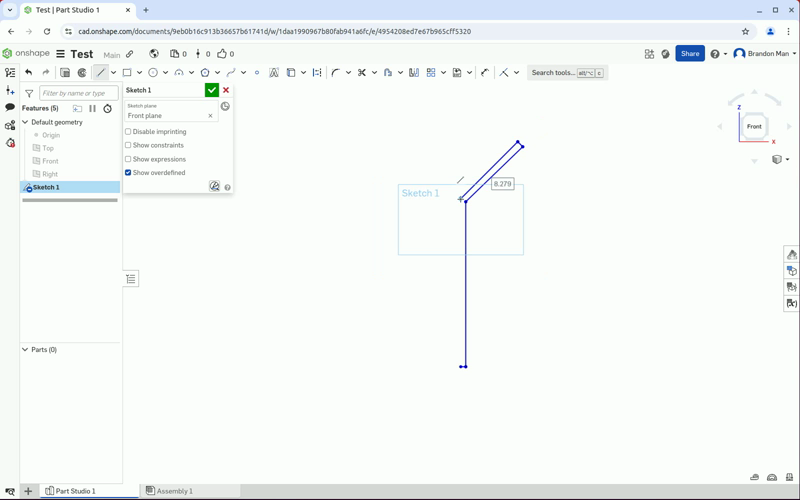
scroll(-6)
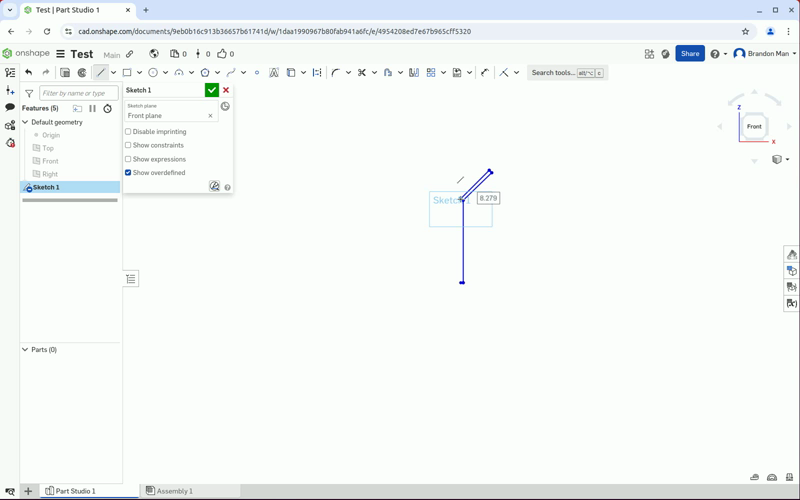
key_up(shift)
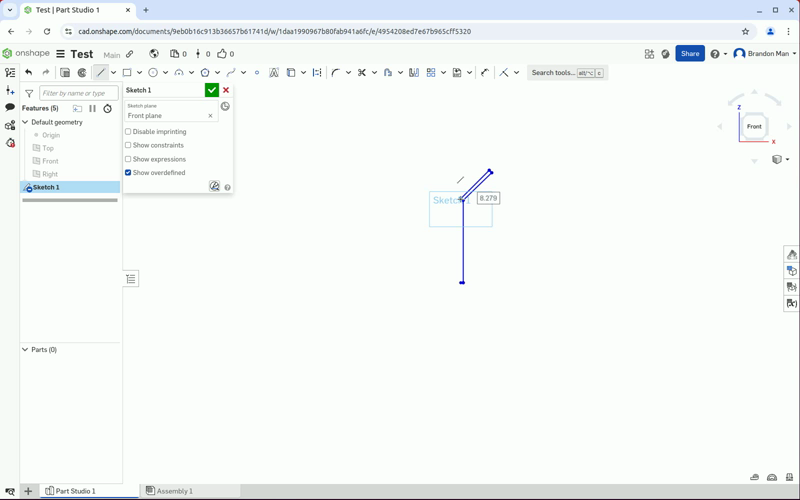
key_down(shift)
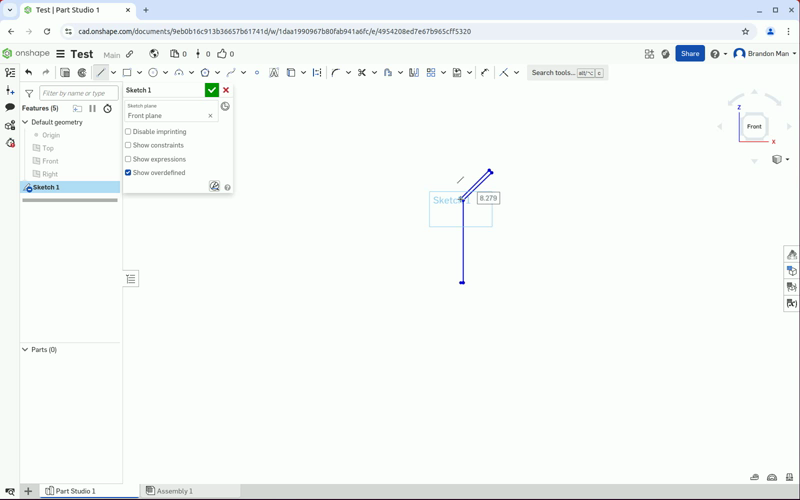
mouse_move(460, 282)
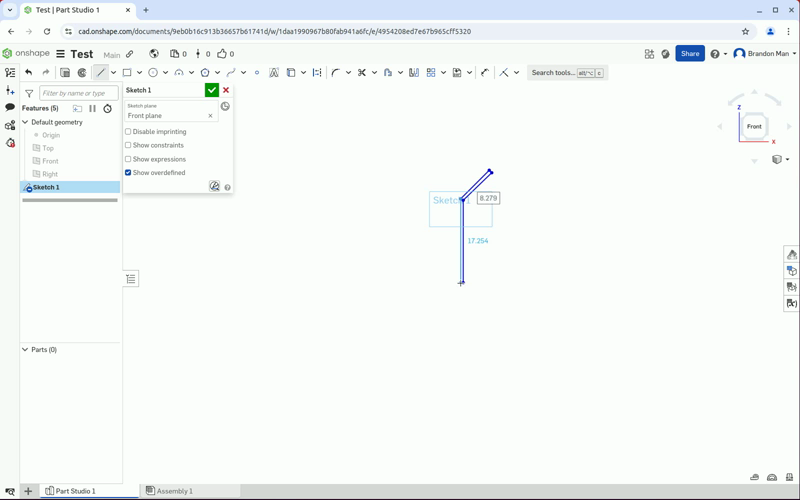
scroll(6)
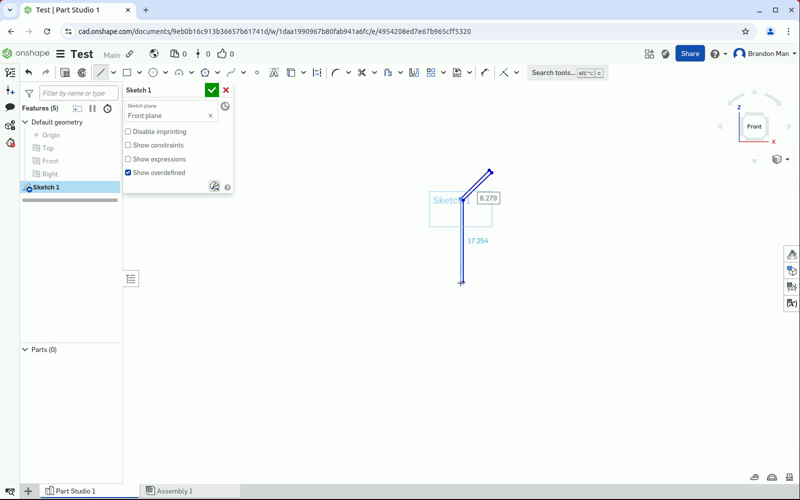
scroll(6)
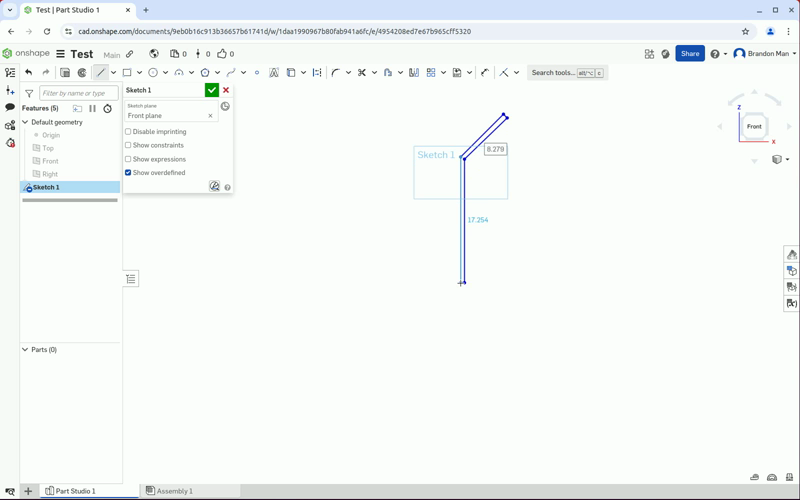
scroll(6)
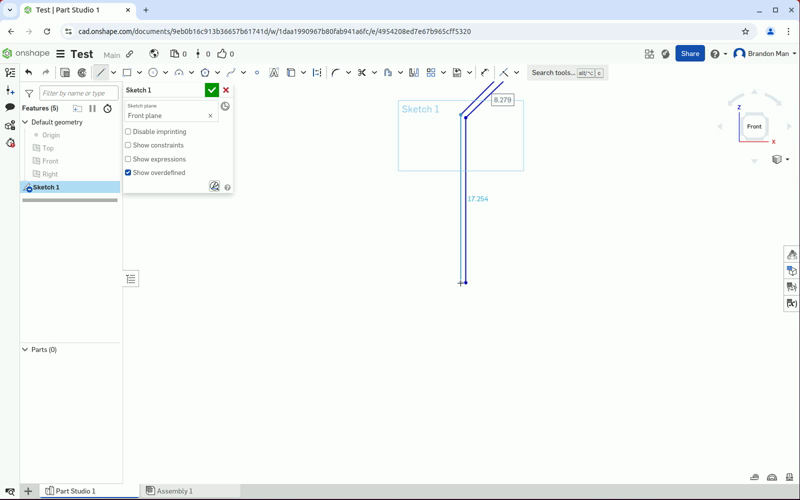
scroll(6)
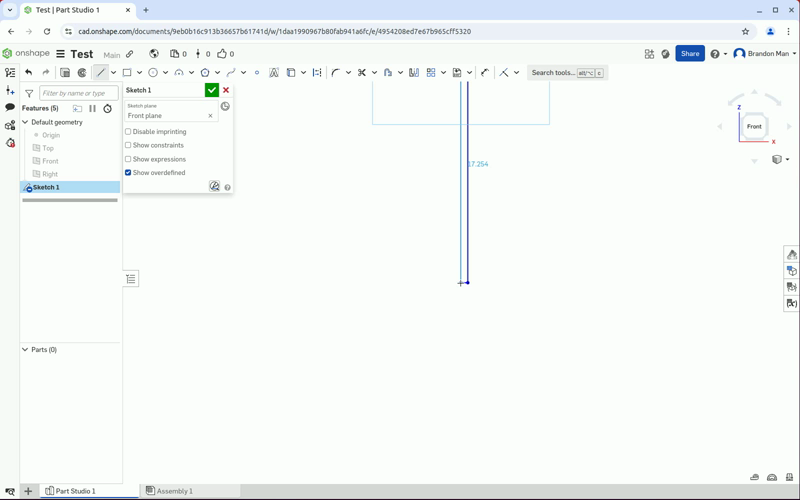
scroll(6)
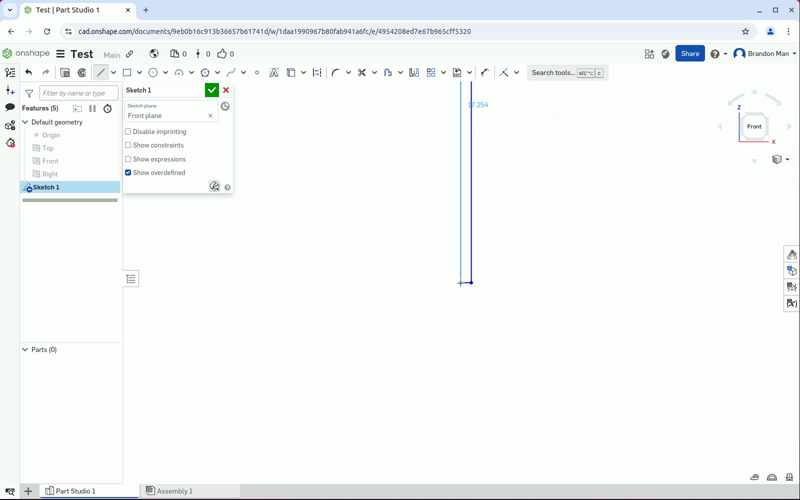
scroll(6)
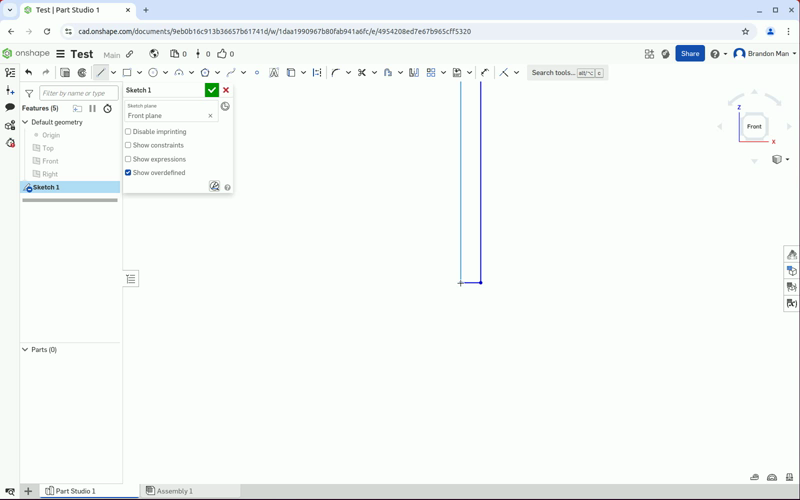
scroll(6)
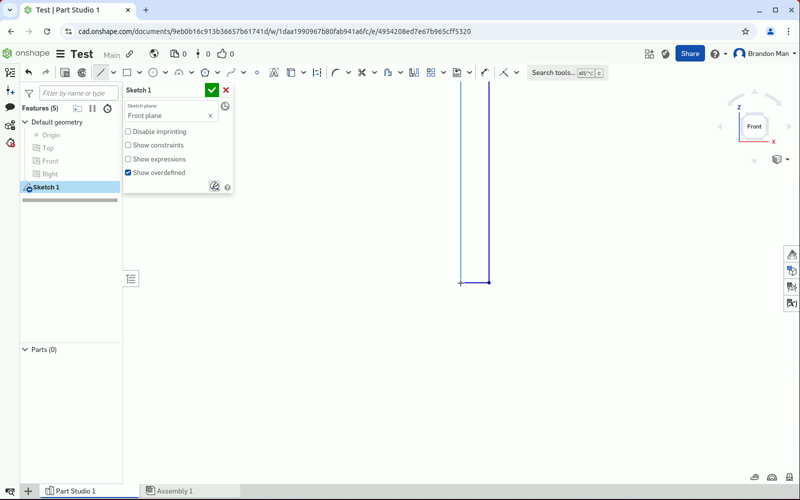
key_up(shift)
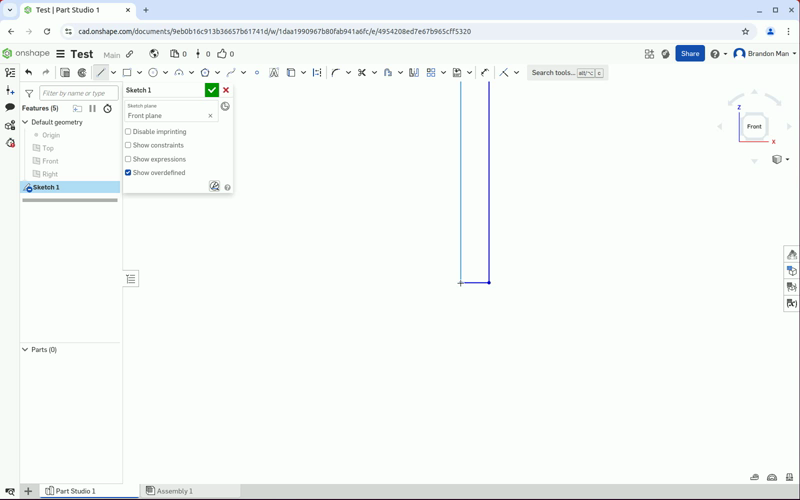
click(460, 282)
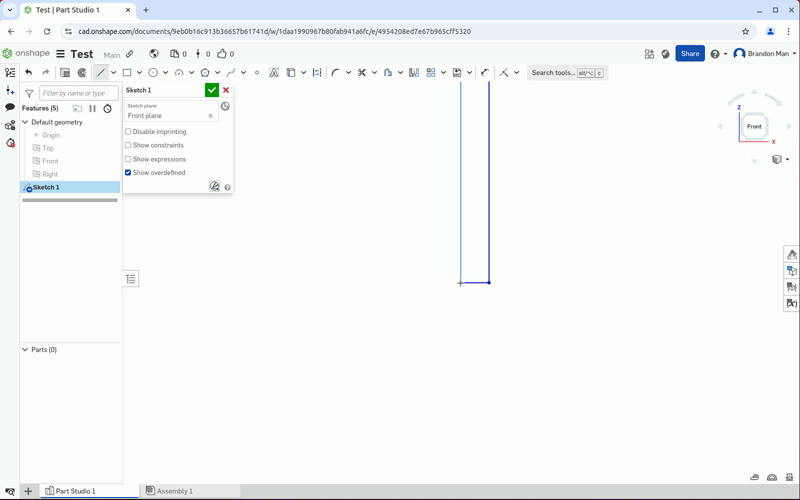
scroll(-6)
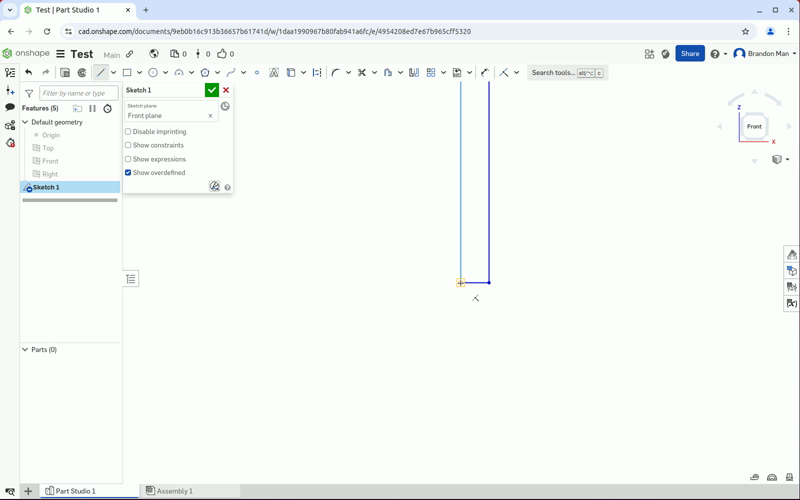
scroll(-6)
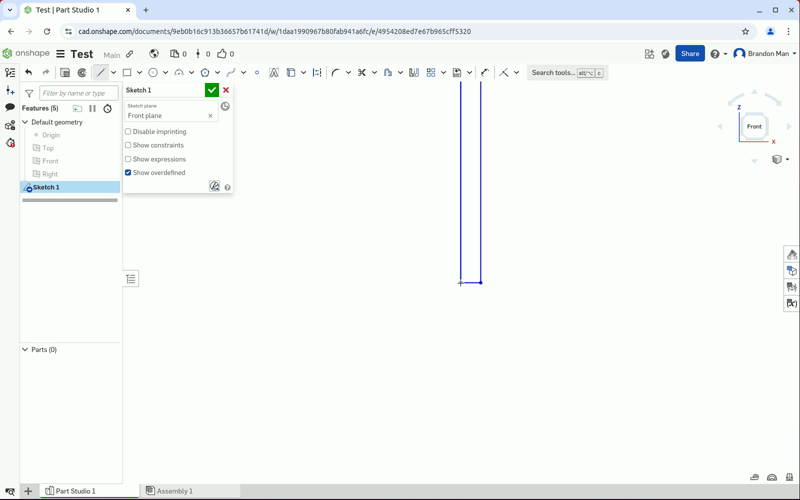
scroll(-6)
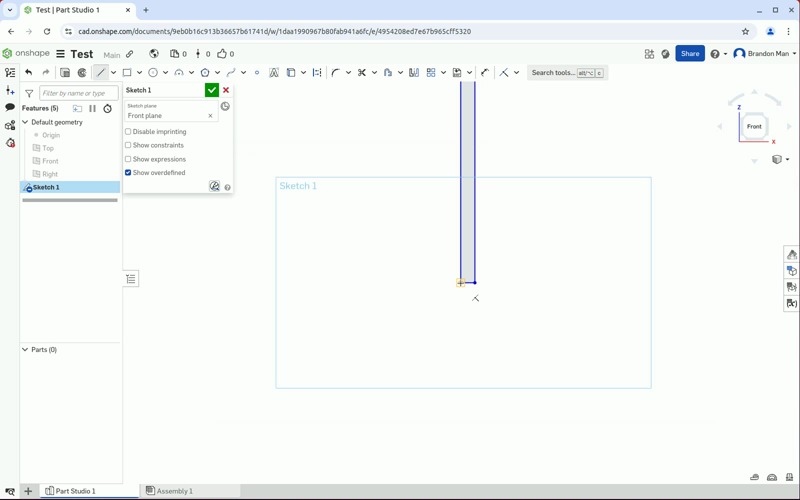
scroll(-6)
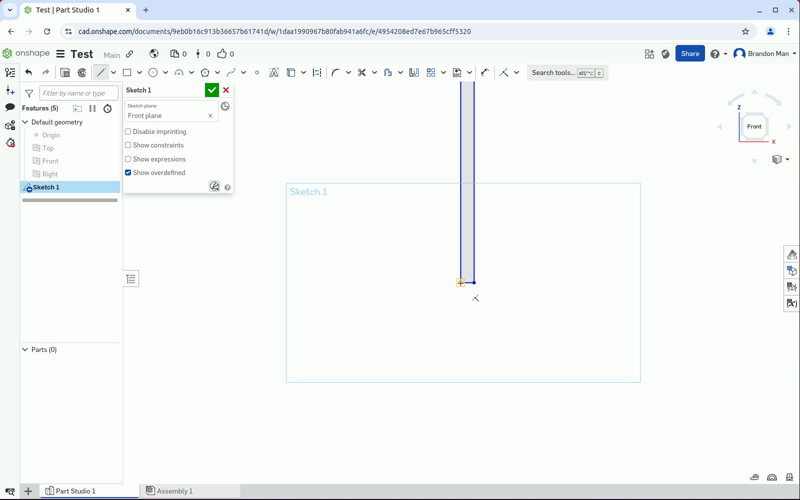
scroll(-6)
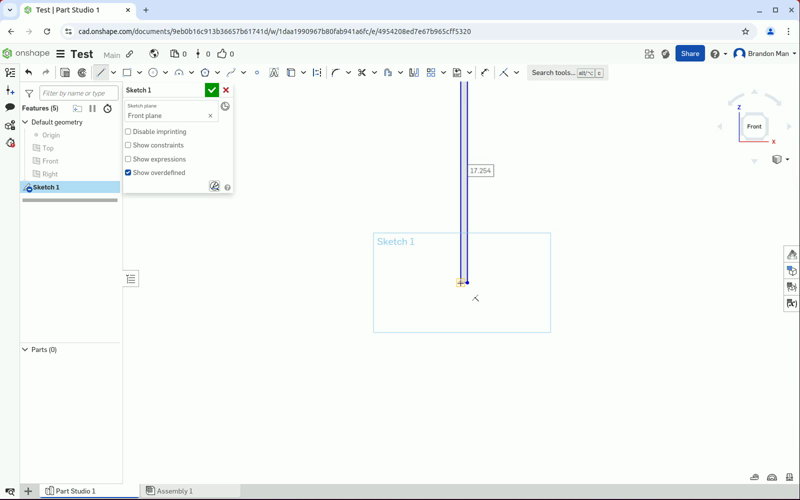
scroll(-6)
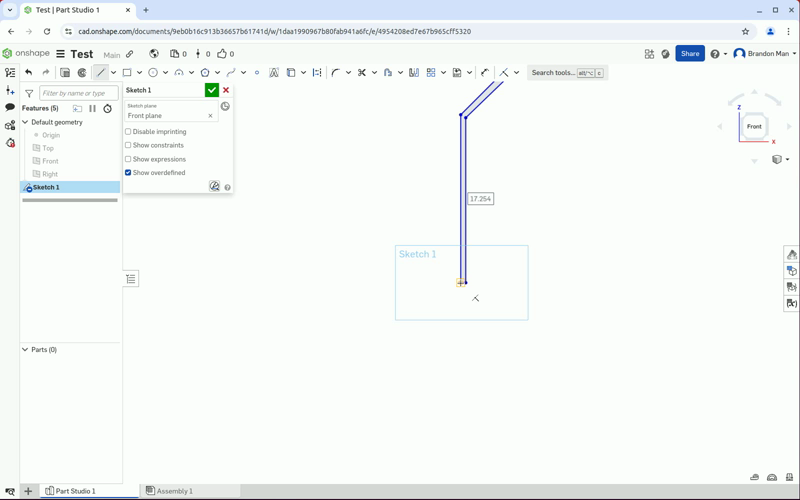
scroll(-6)
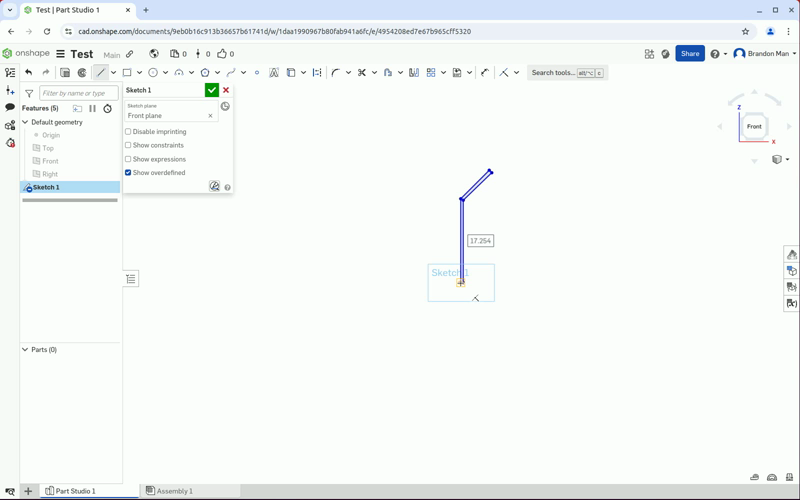
key(esc)
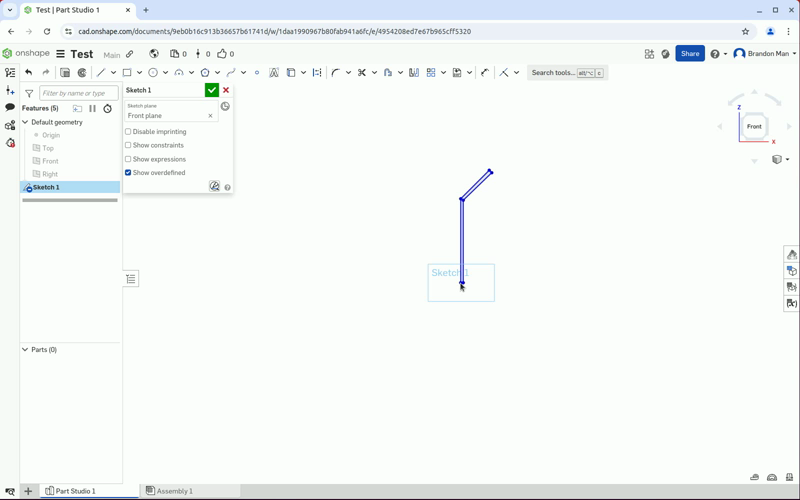
mouse_move(461, 269)
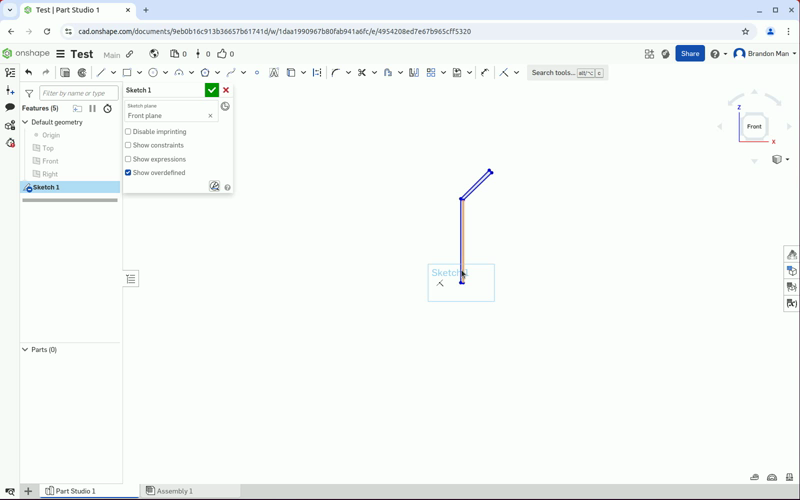
scroll(6)
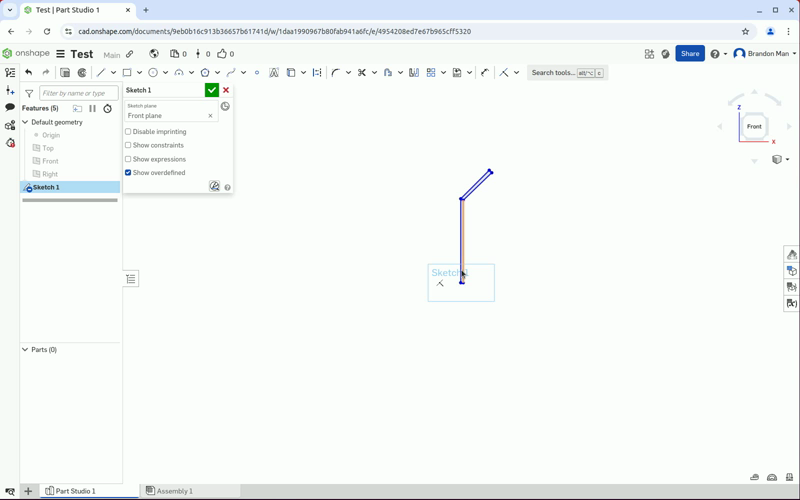
scroll(6)
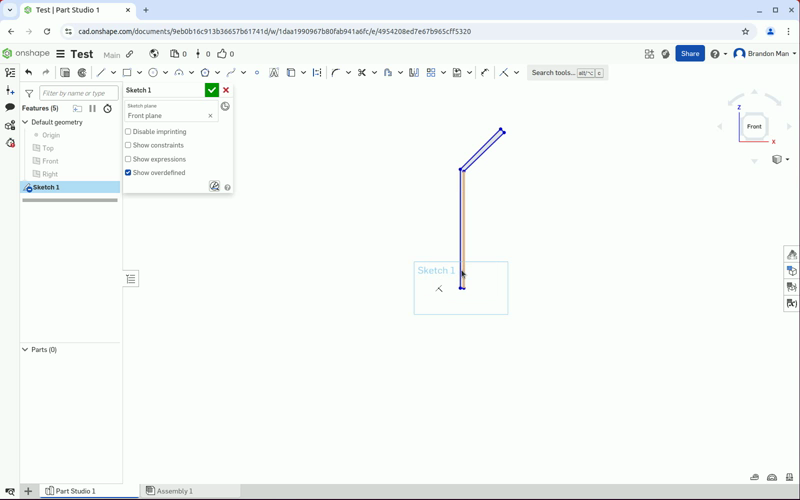
scroll(6)
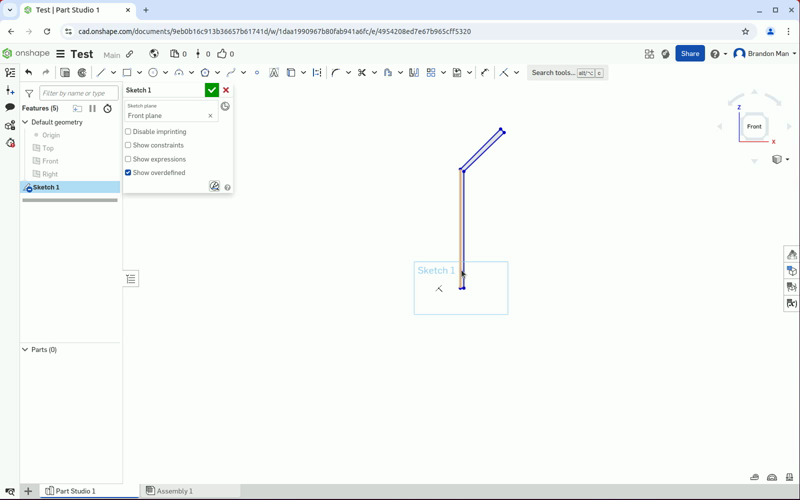
scroll(6)
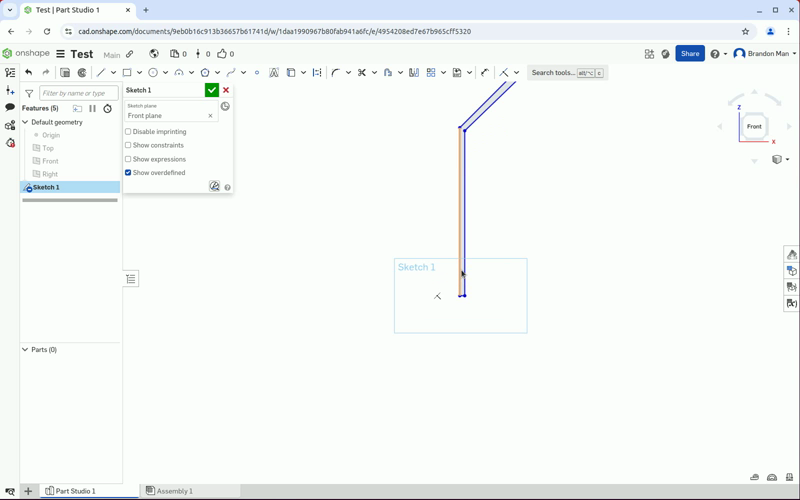
scroll(6)
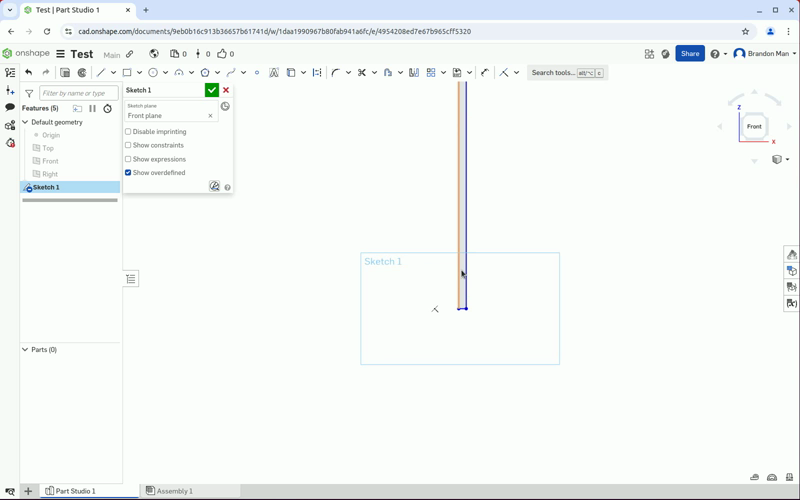
scroll(6)
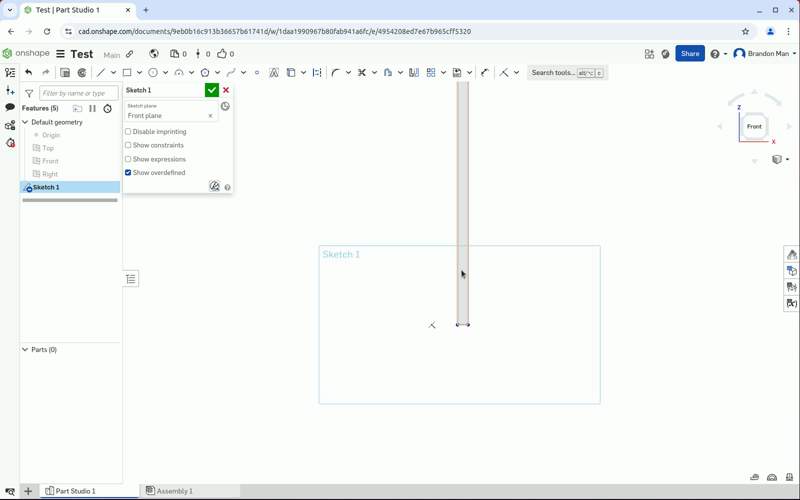
scroll(6)
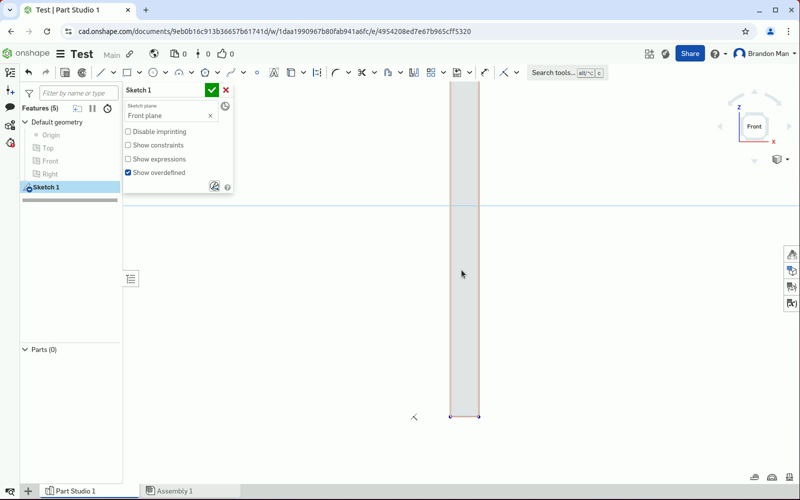
click(461, 269)
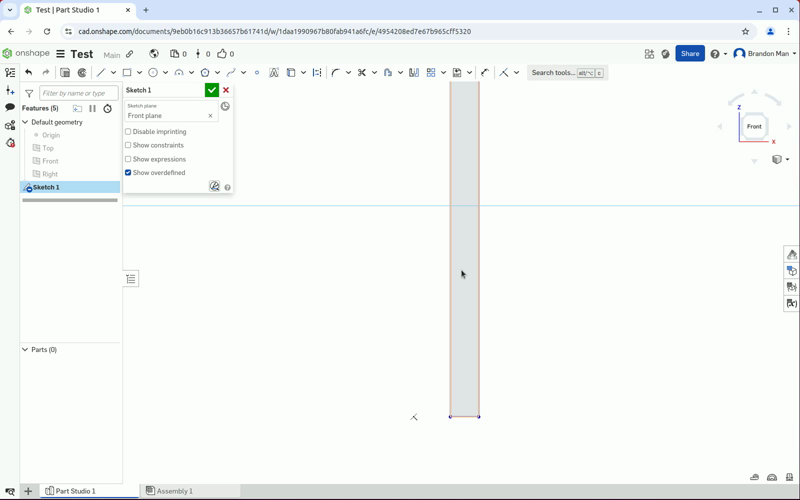
scroll(-6)
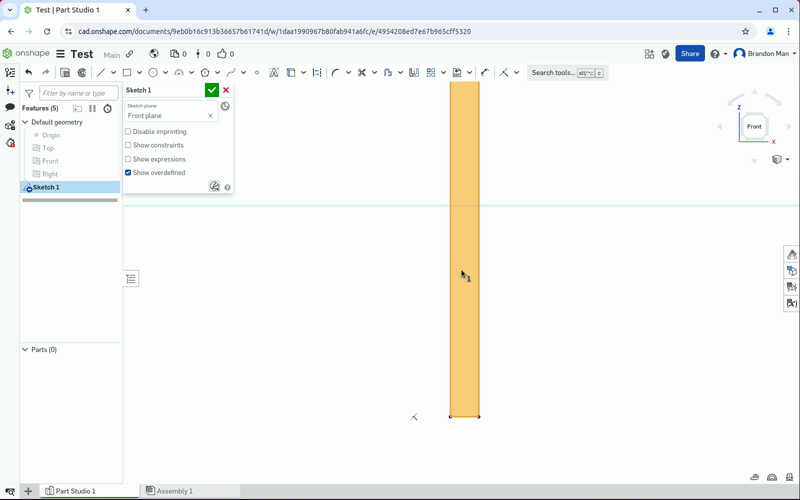
scroll(-6)
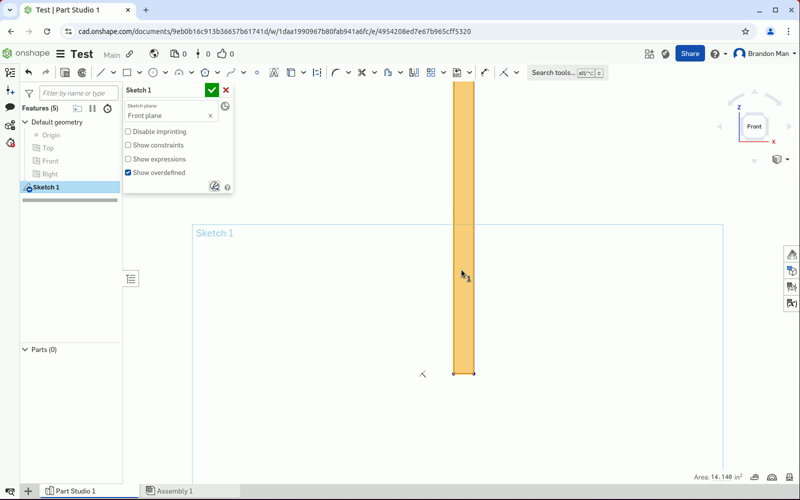
scroll(-6)
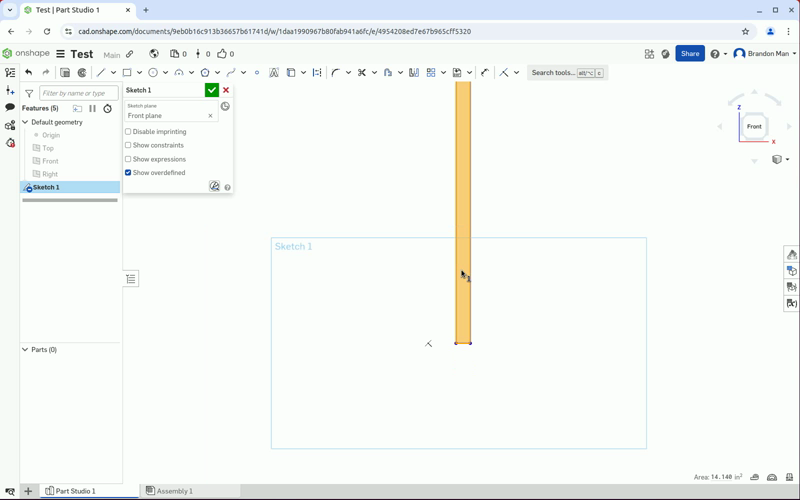
scroll(-6)
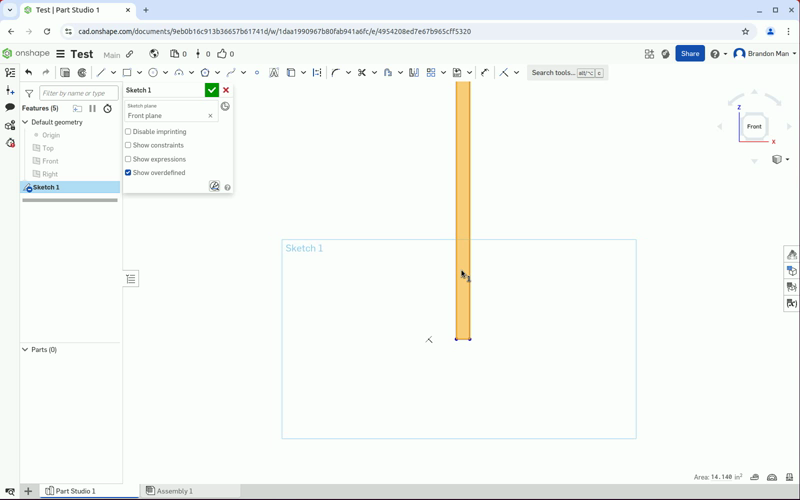
scroll(-6)
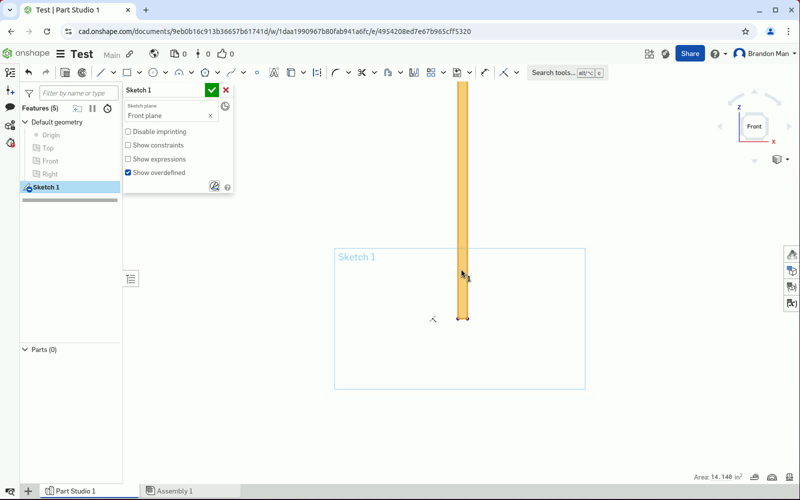
scroll(-6)
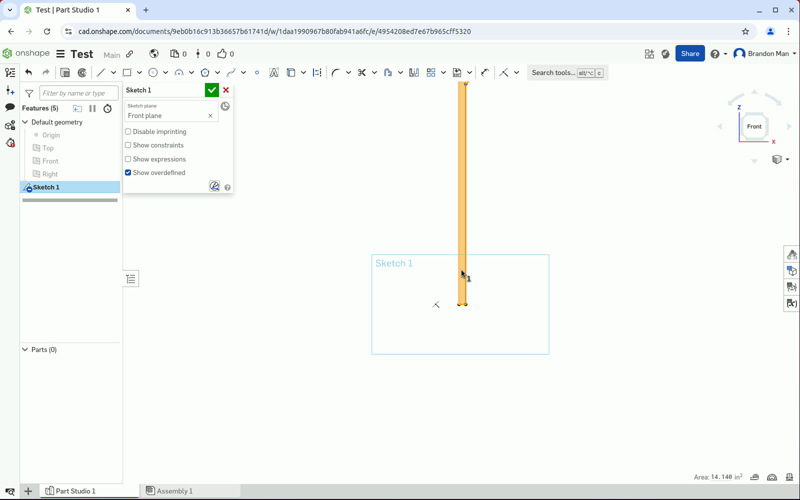
scroll(-6)
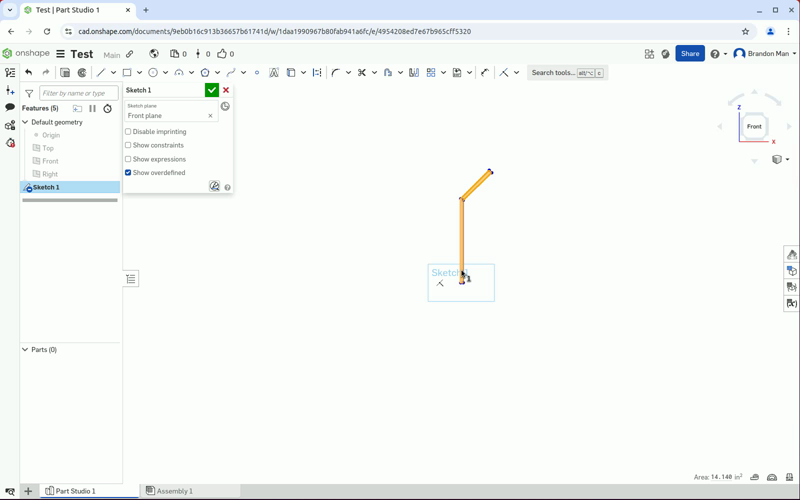
mouse_move(73, 352)
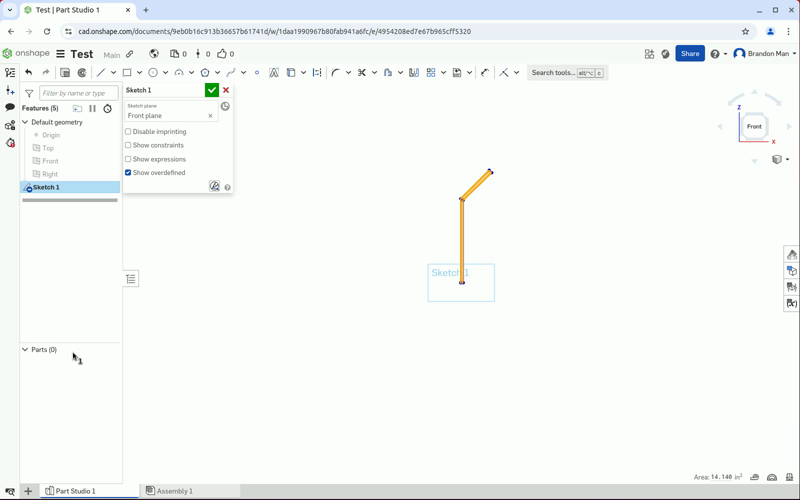
key(shift+y)
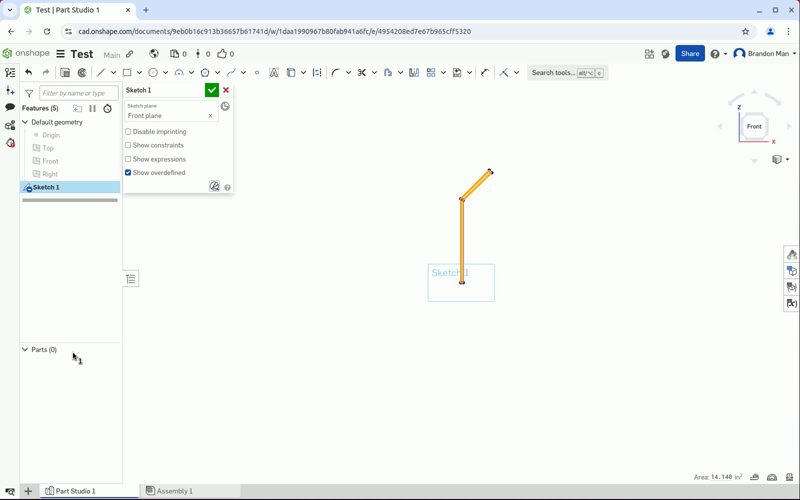
key(shift+e)
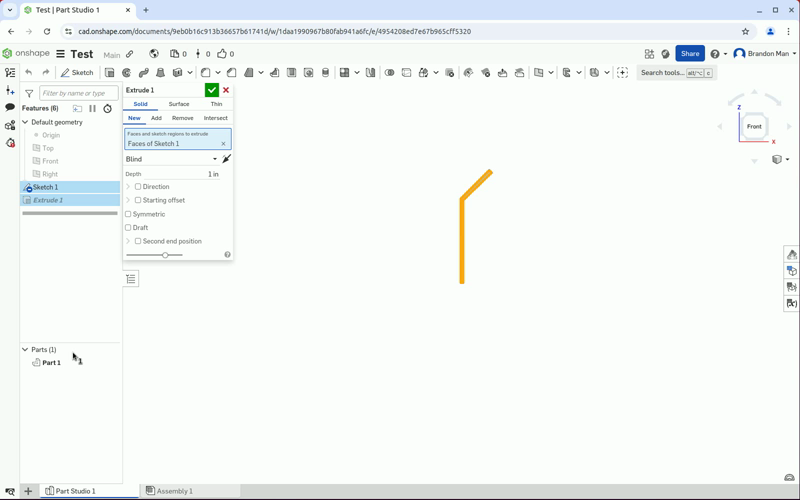
mouse_move(143, 106)
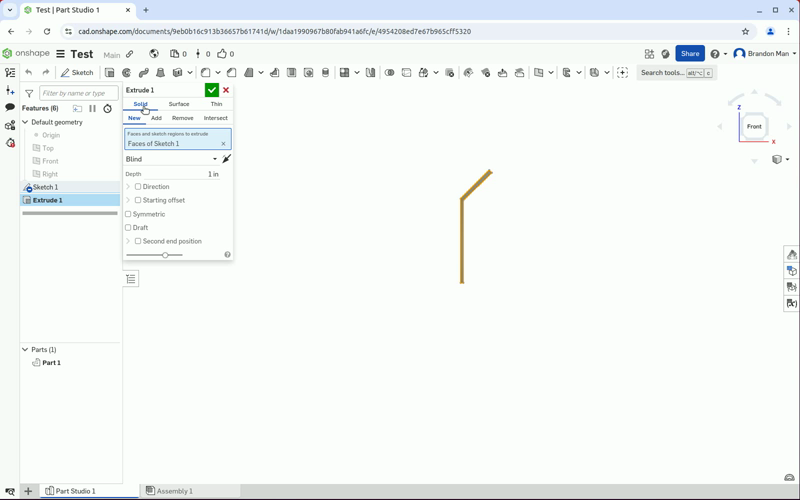
click(143, 106)
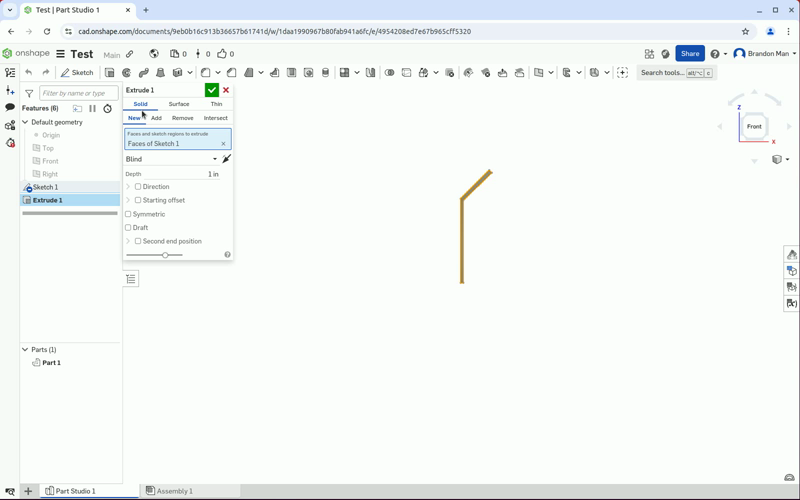
mouse_move(137, 120)
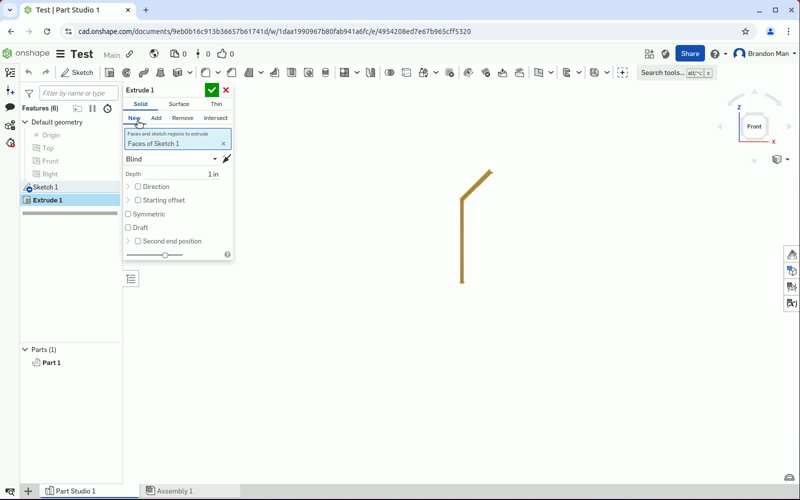
click(137, 120)
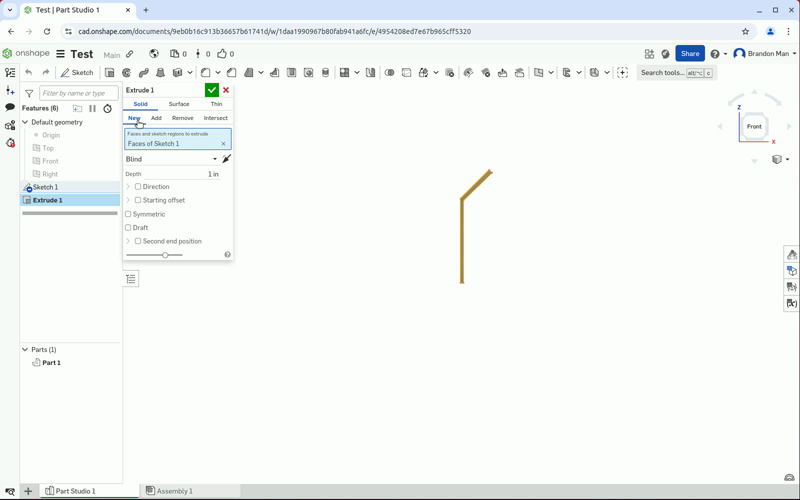
key(tab, 4)
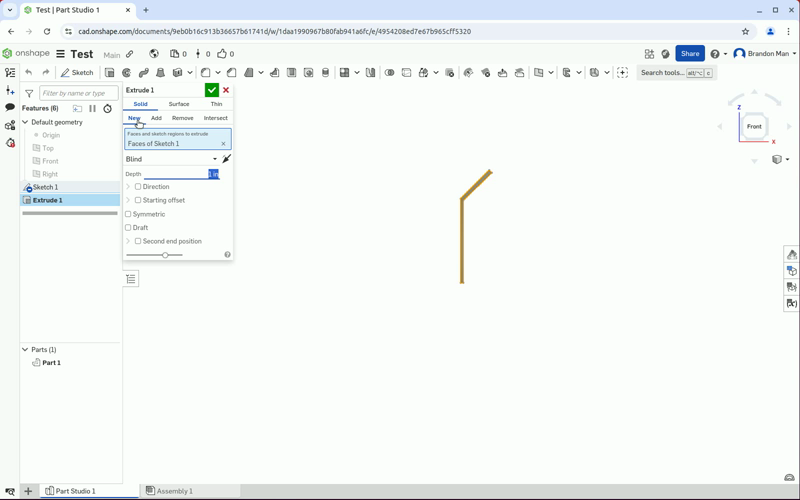
text(5.536)
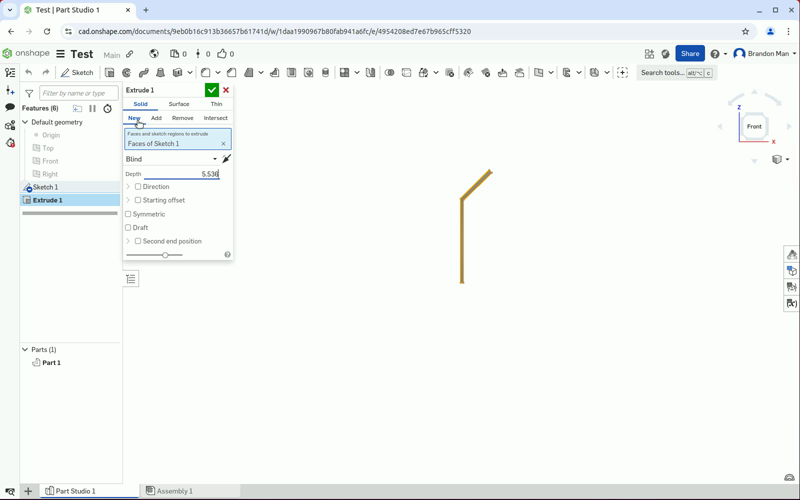
key(enter)
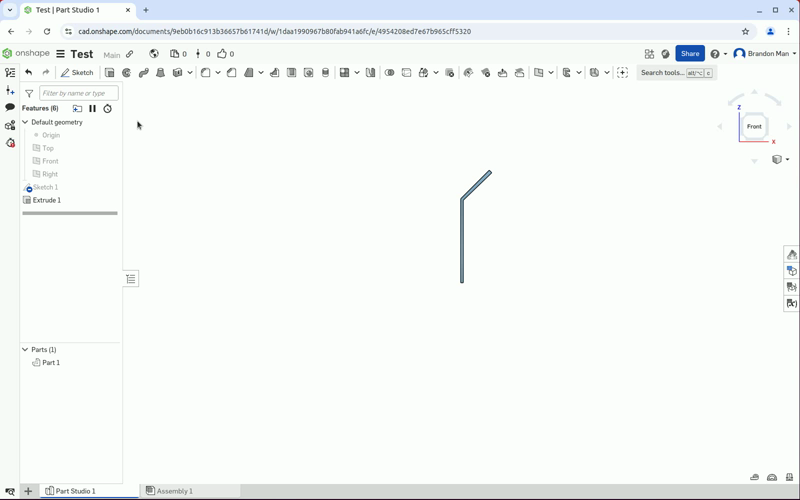
key(shift+h)
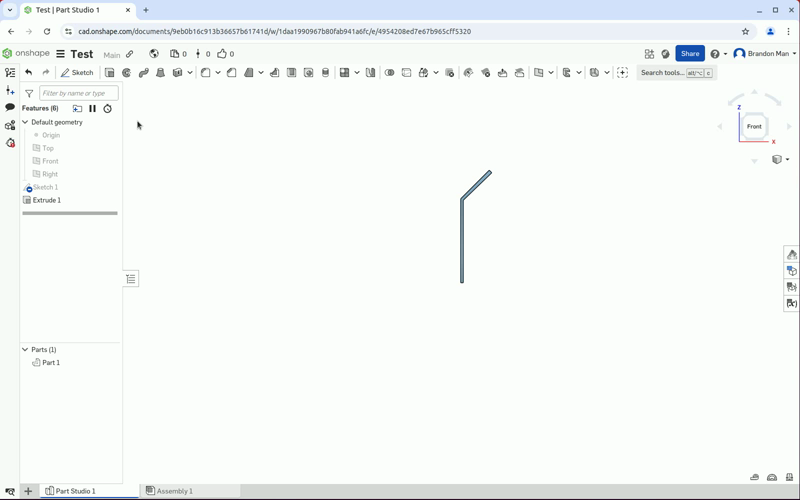
key(shift+h)
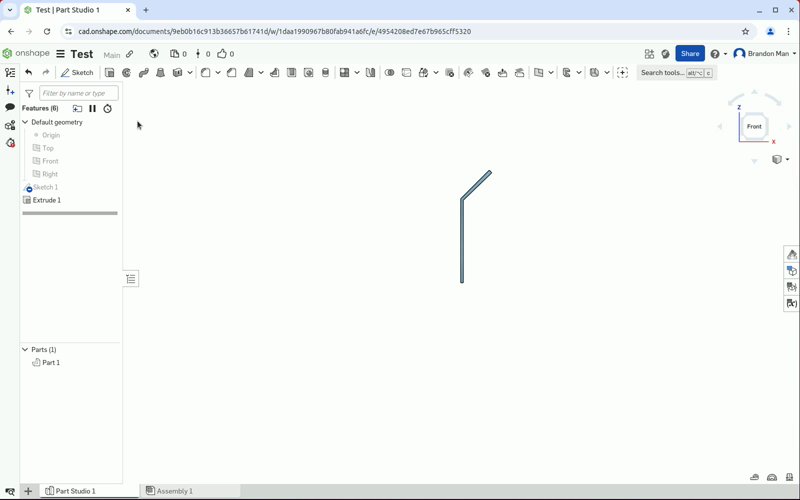
mouse_move(73, 189)
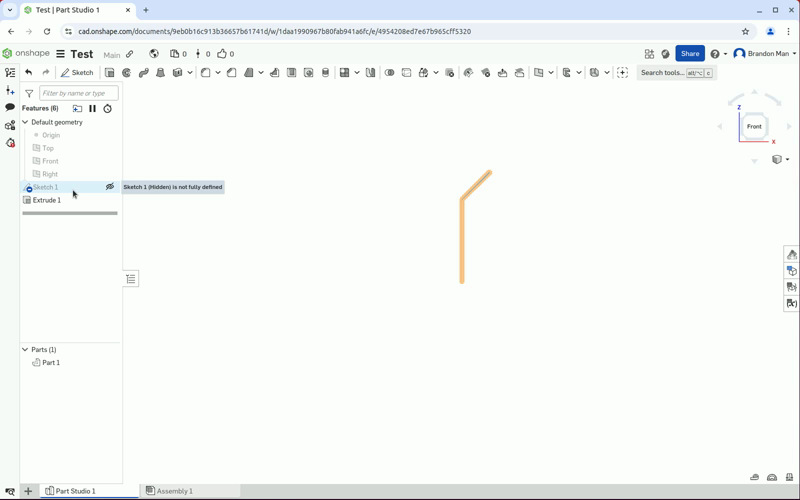
click(73, 189)
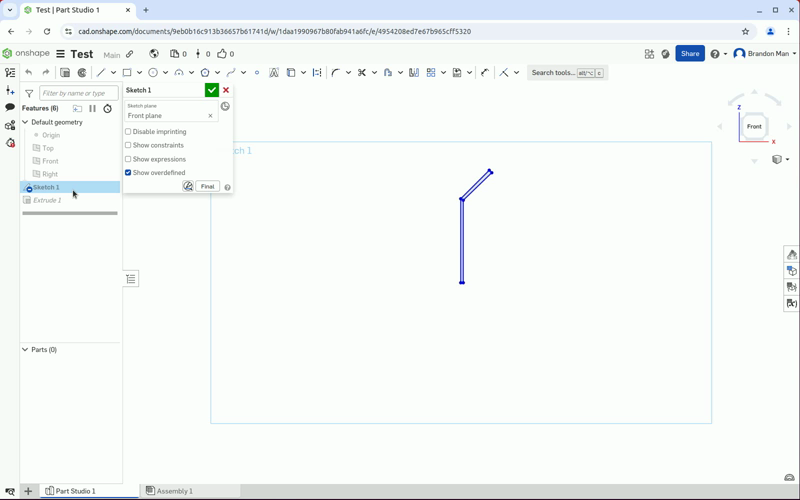
mouse_move(229, 92)
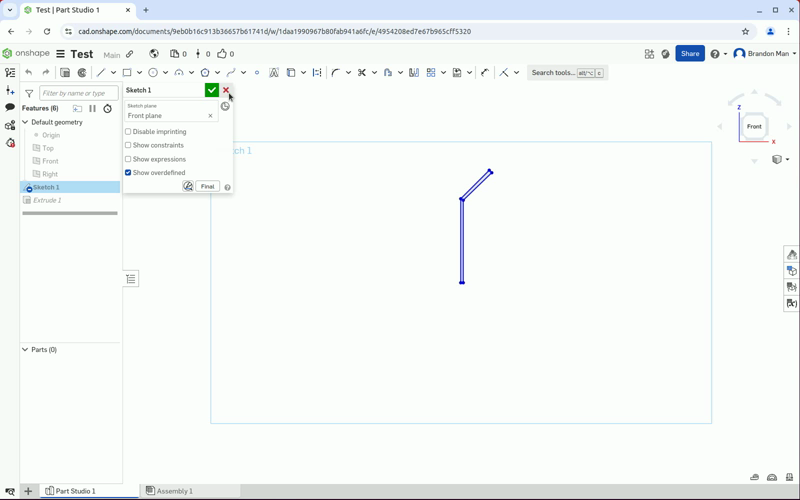
click(229, 92)
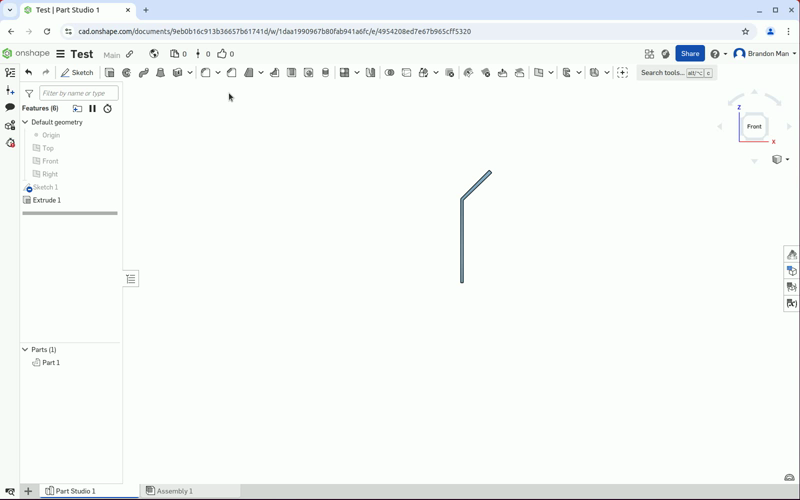
mouse_move(73, 352)
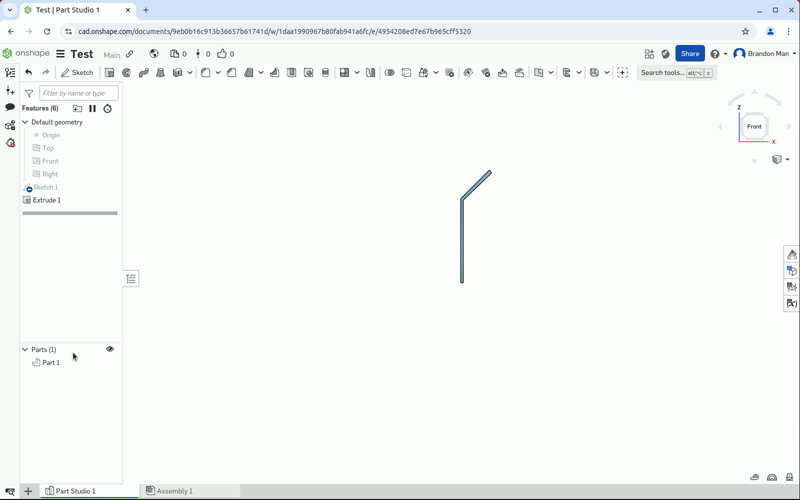
key(y)
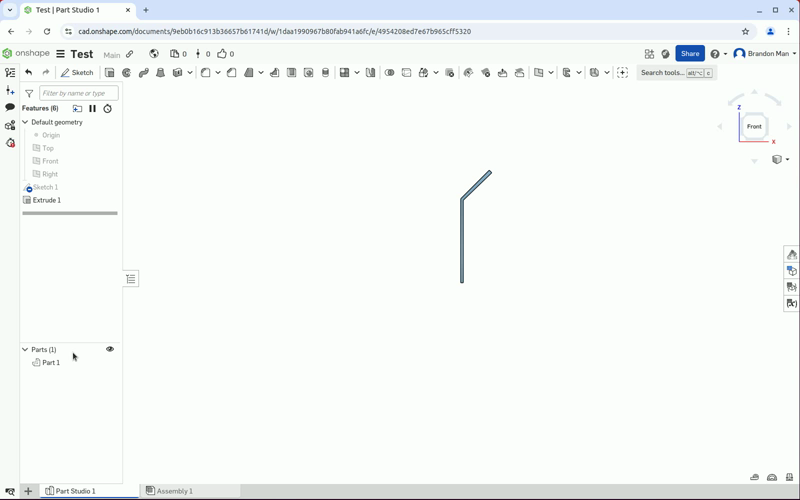
key(shift+p)
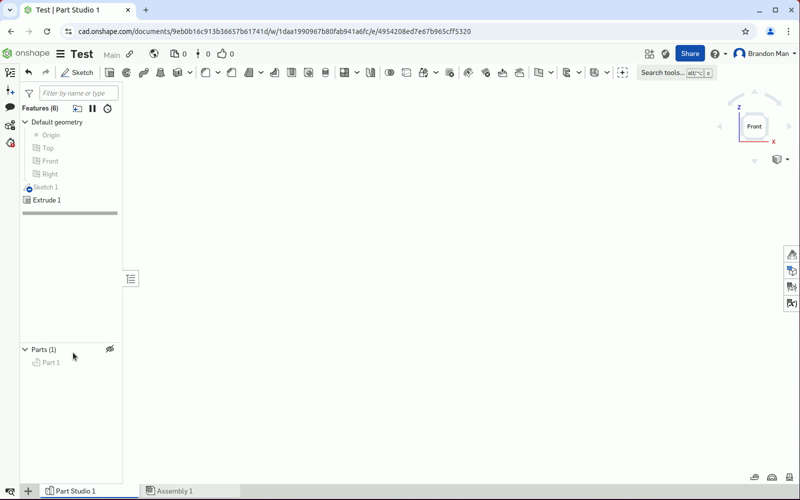
key(space)
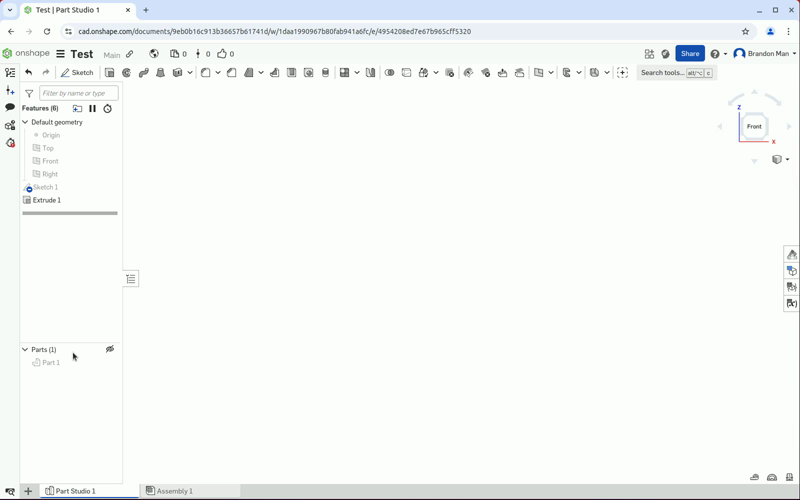
key_down(shift)
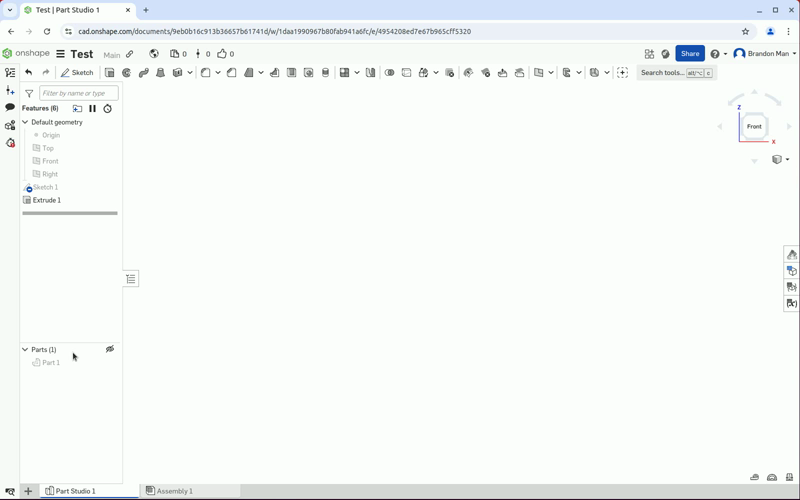
key(left)
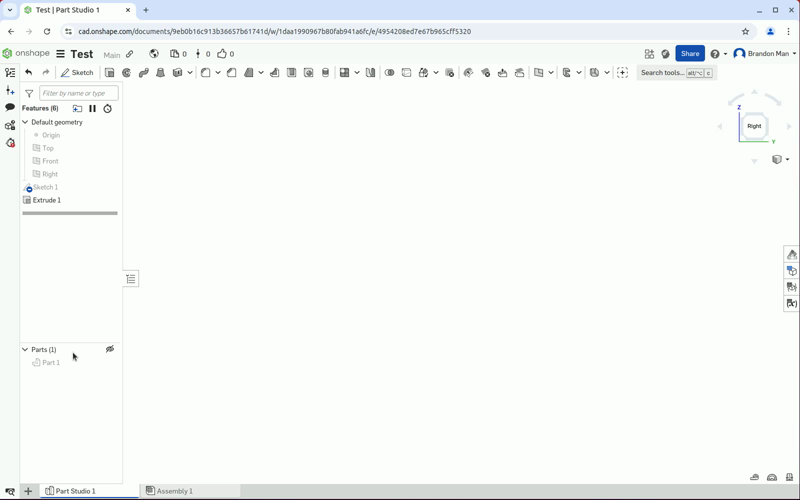
key_up(shift)
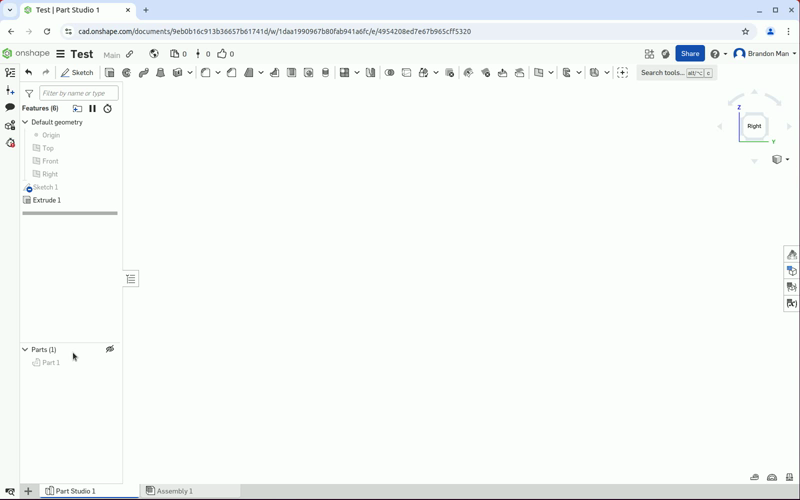
mouse_move(73, 352)
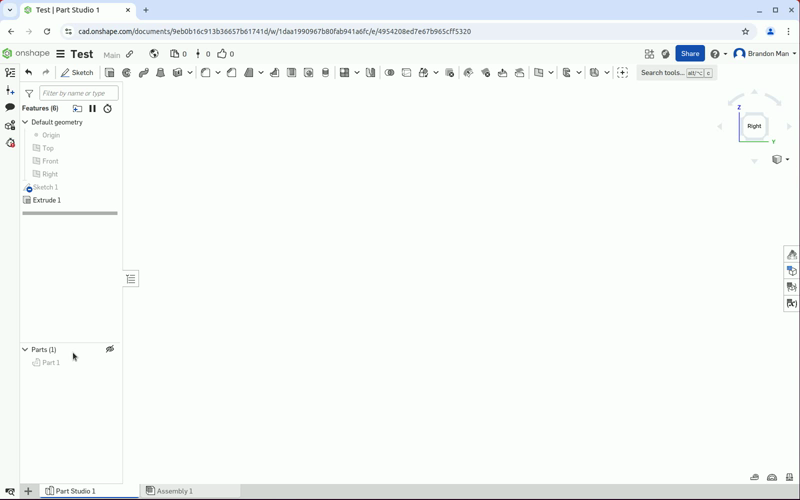
key(shift+y)
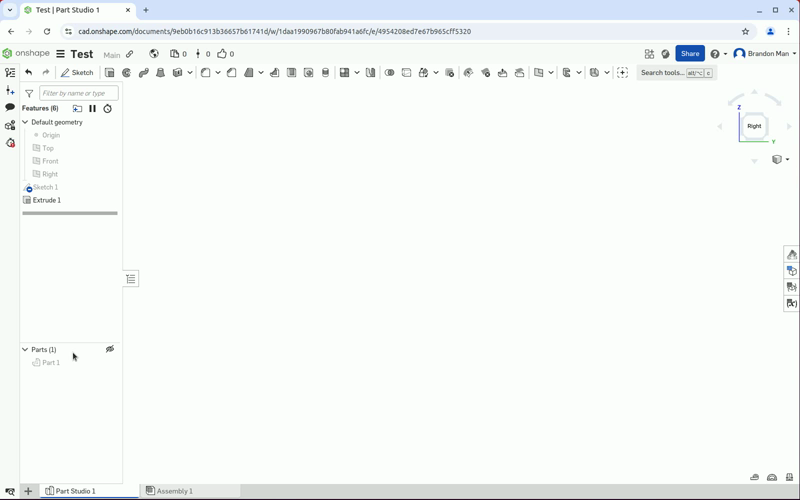
key(shift+s)
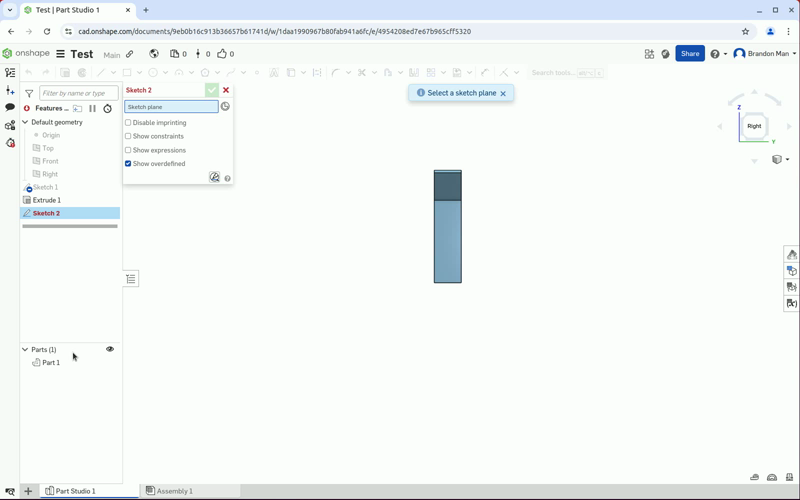
mouse_move(73, 176)
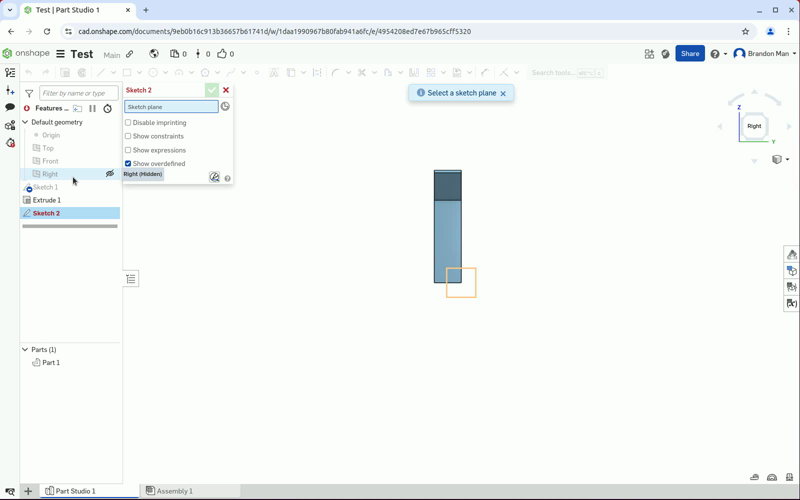
click(73, 176)
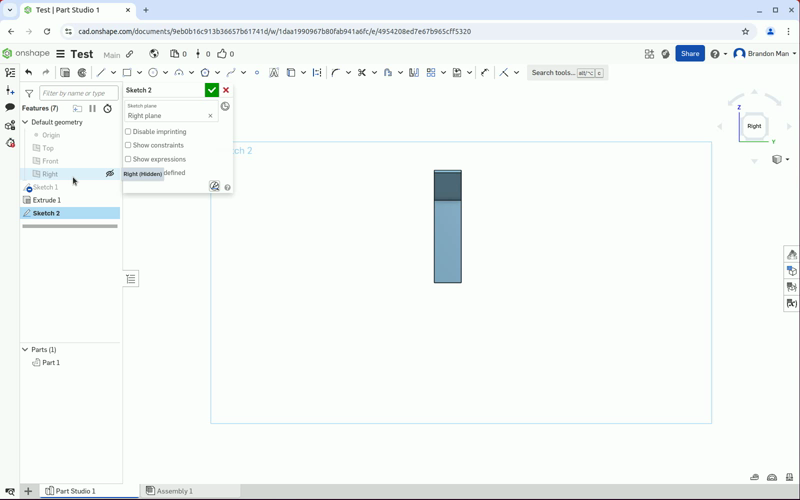
mouse_move(73, 352)
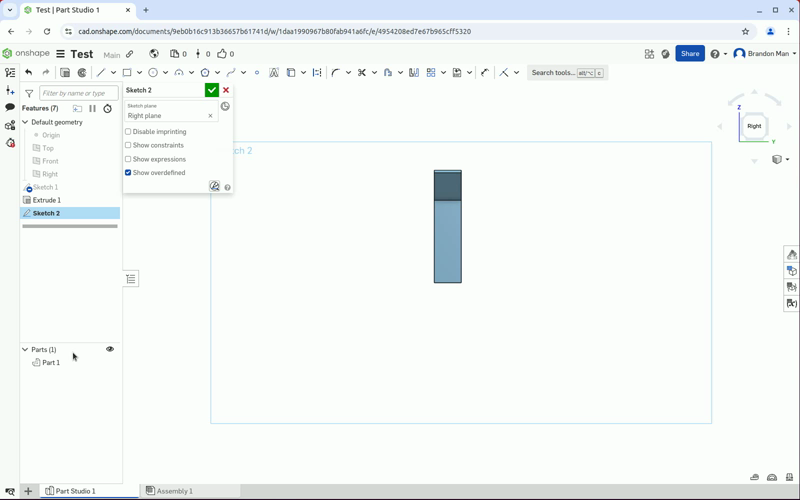
key(y)
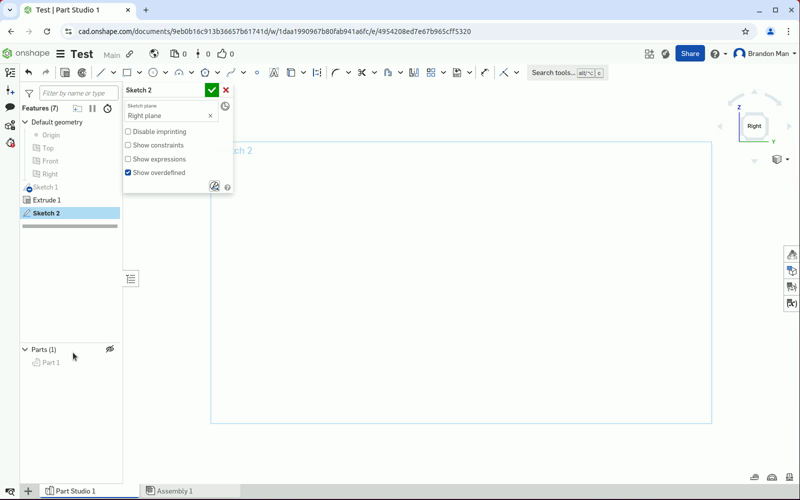
key(l)
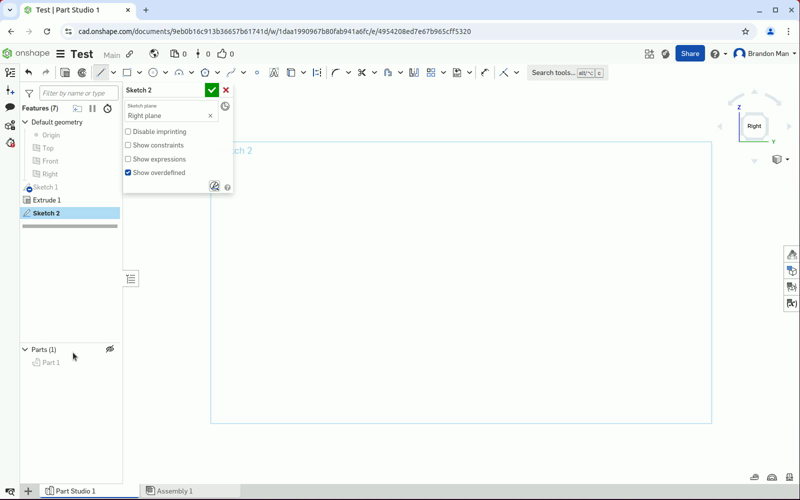
key_down(shift)
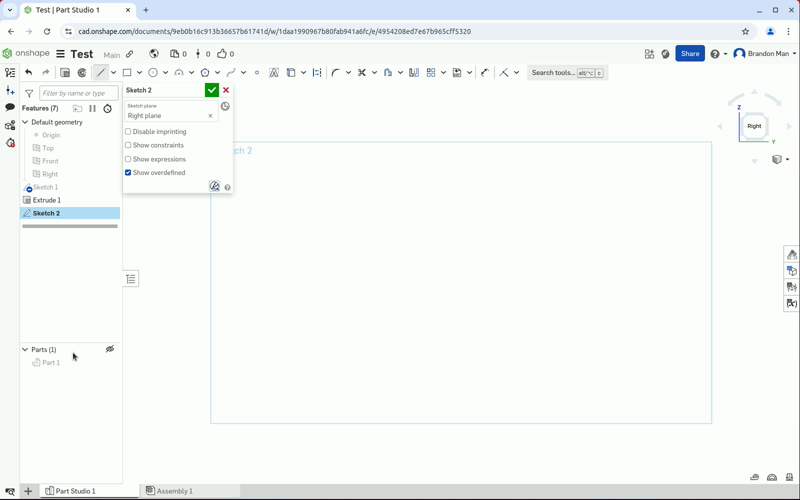
mouse_move(456, 249)
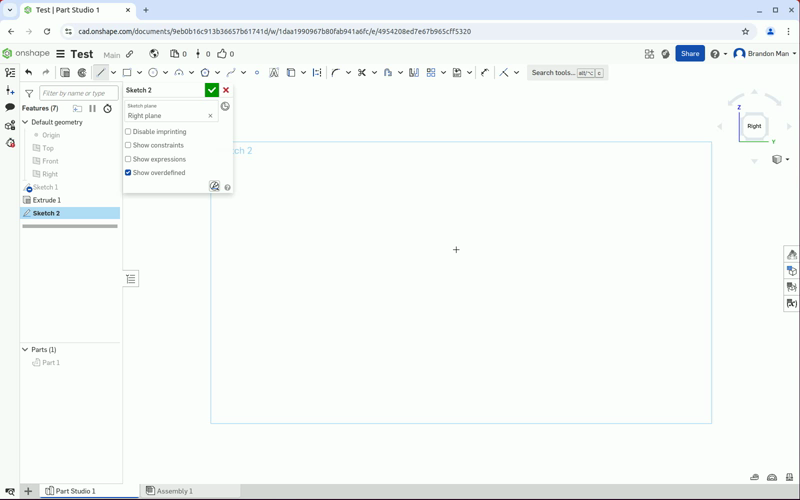
click(456, 249)
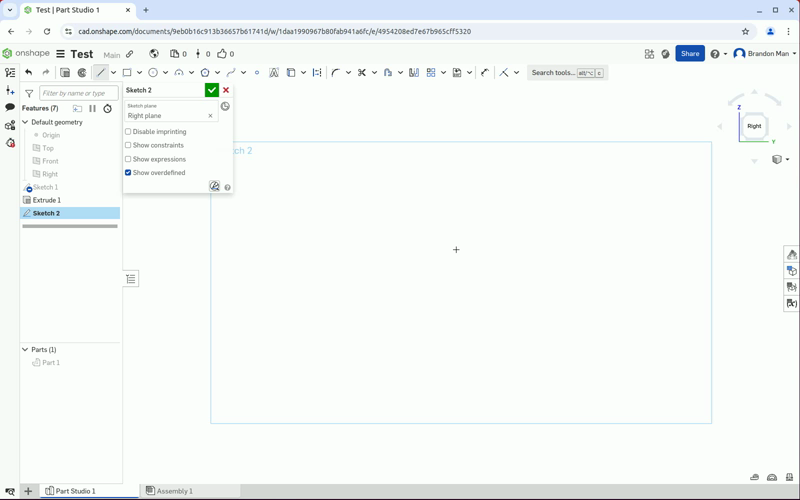
key_up(shift)
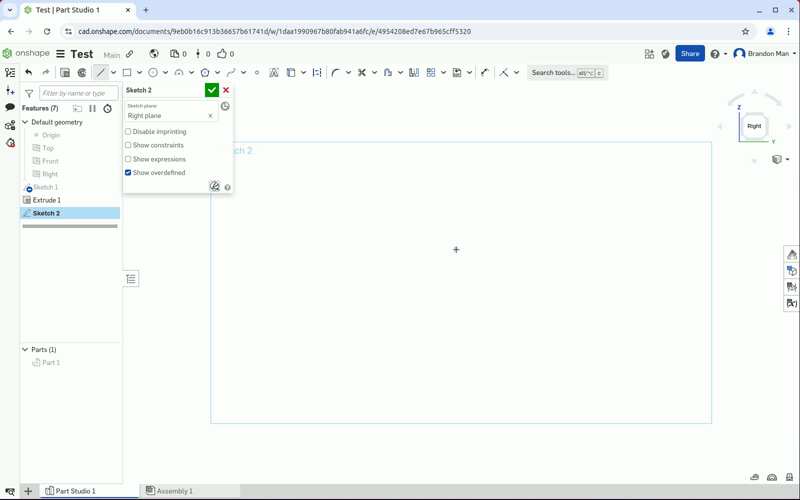
key_down(shift)
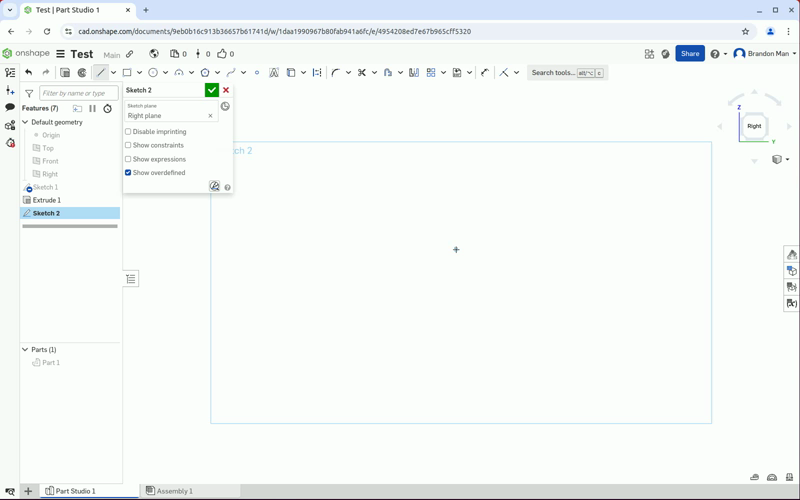
mouse_move(486, 249)
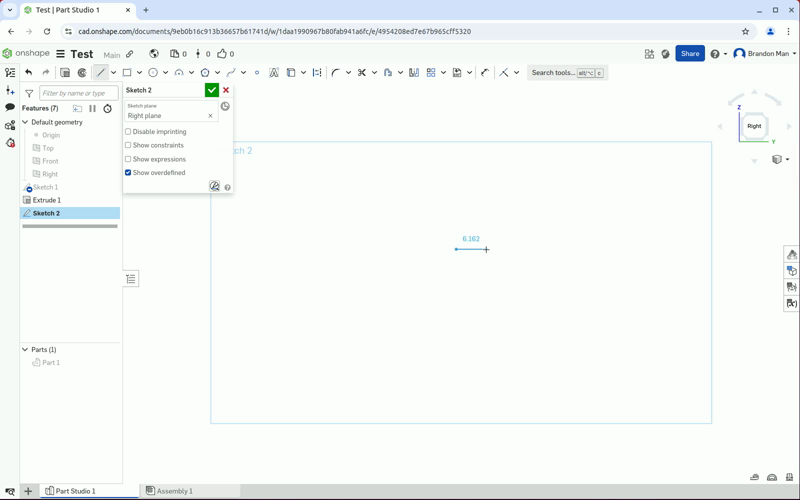
mouse_move(471, 249)
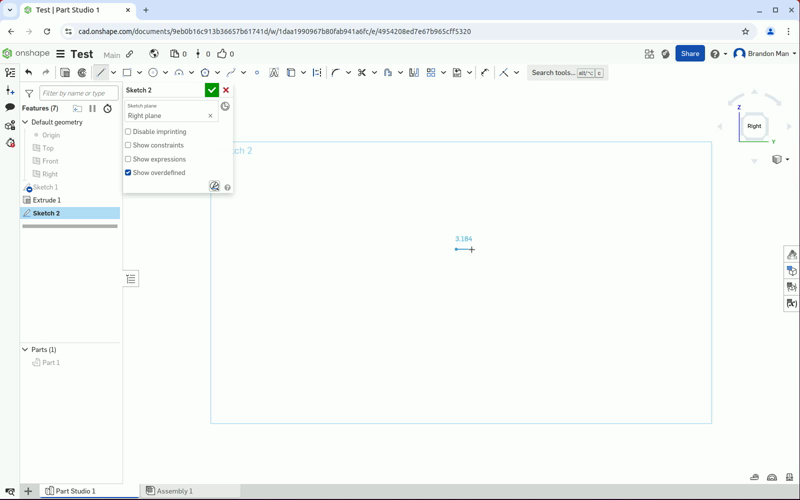
click(471, 249)
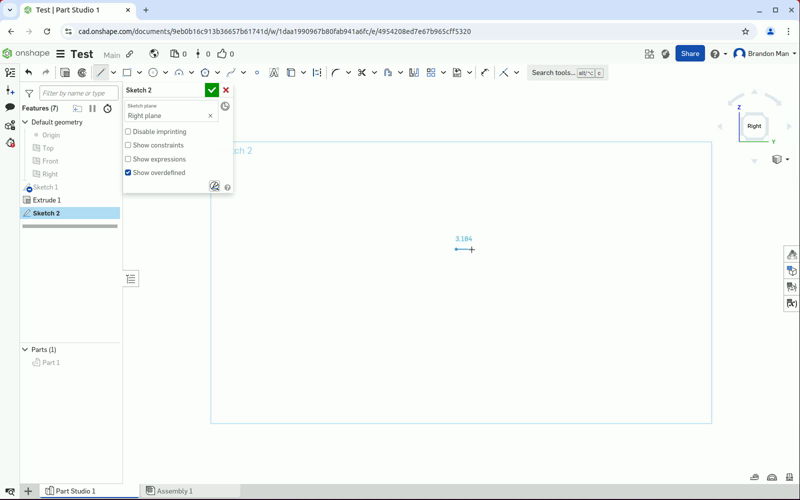
key_up(shift)
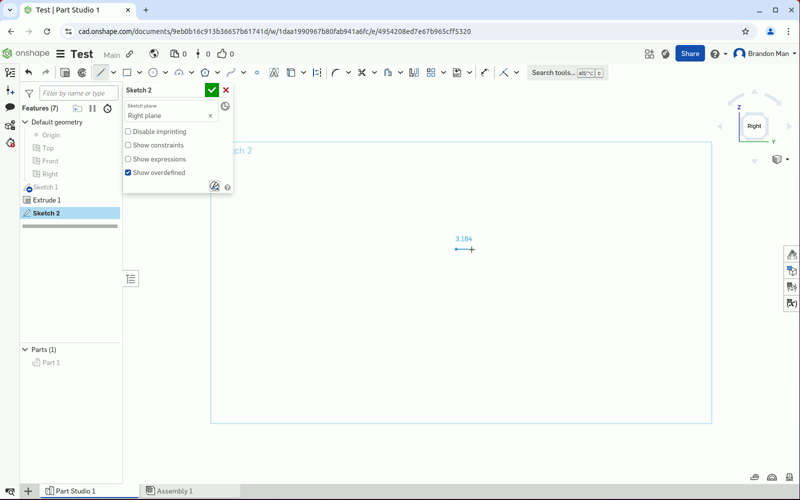
key_down(shift)
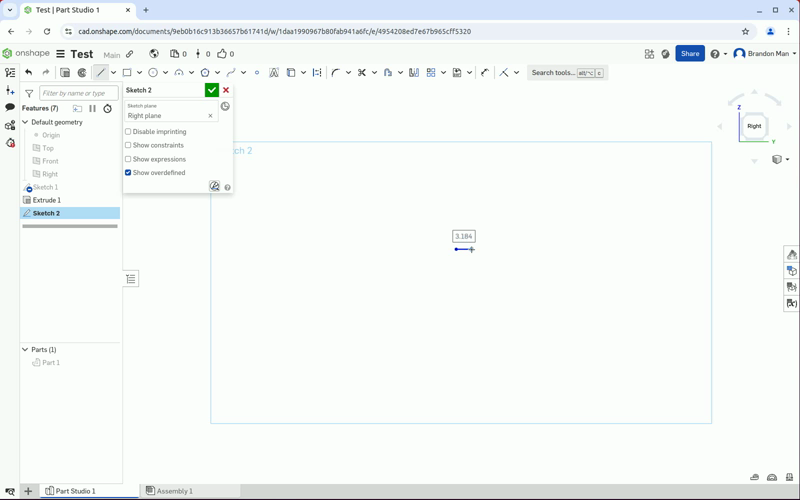
mouse_move(471, 170)
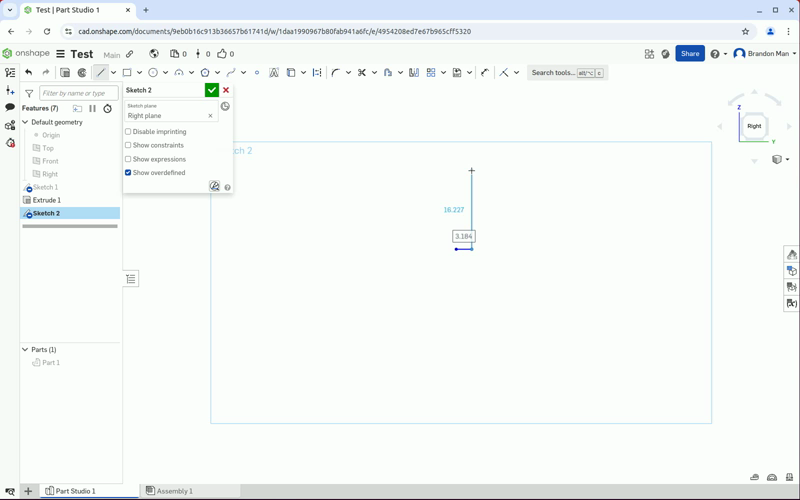
click(471, 170)
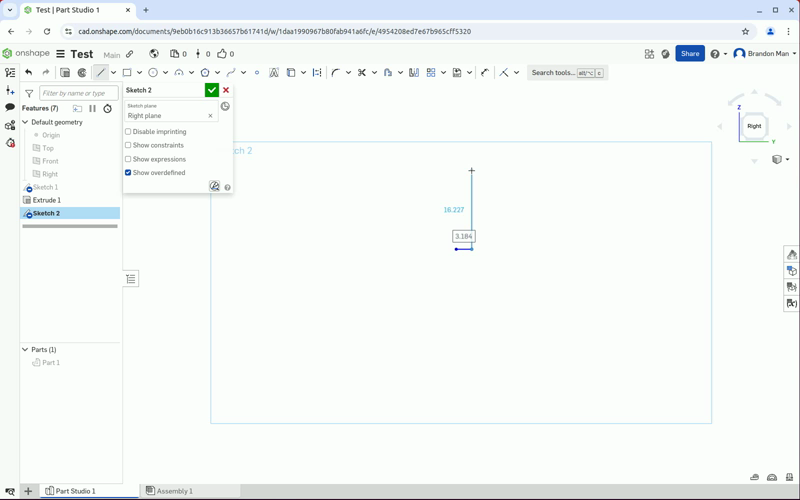
key_up(shift)
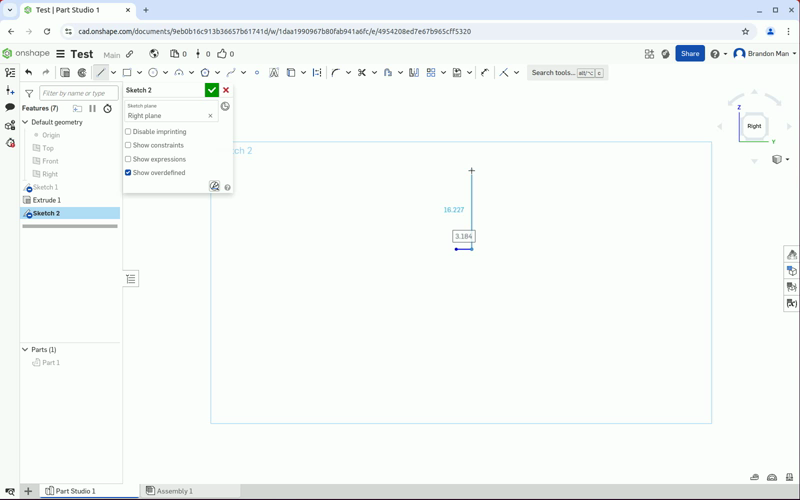
key_down(shift)
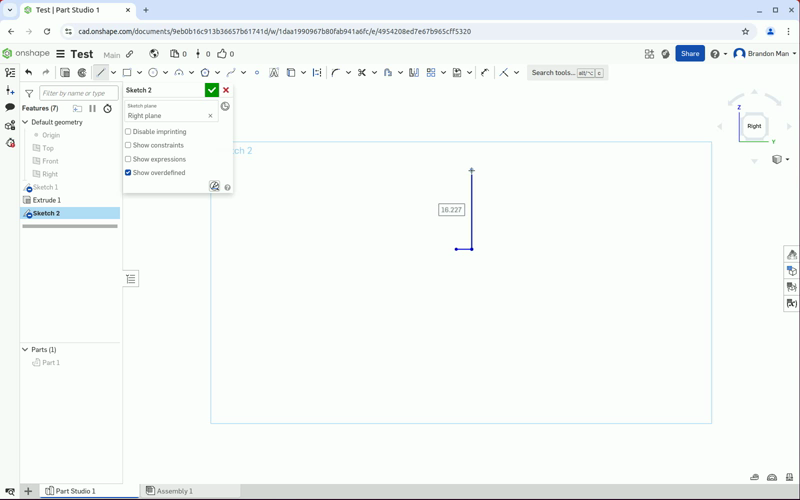
mouse_move(501, 170)
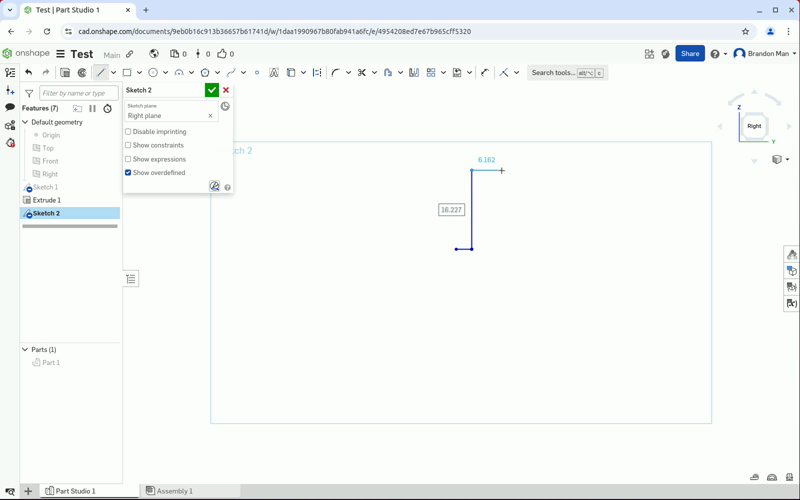
mouse_move(456, 170)
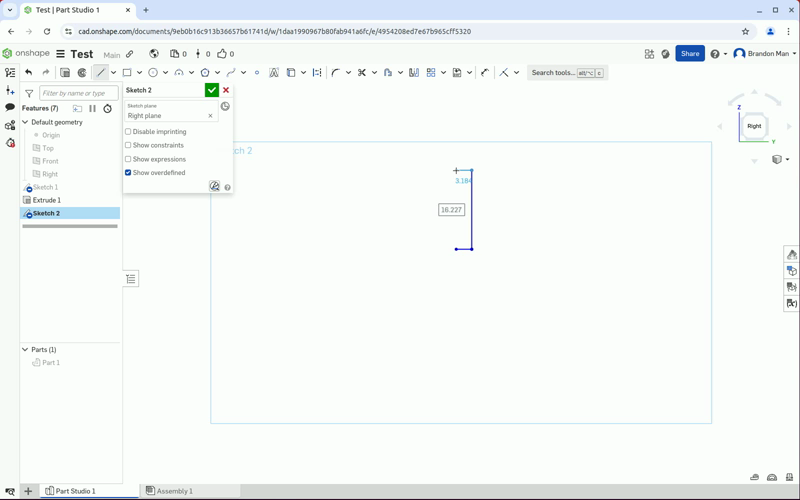
click(456, 170)
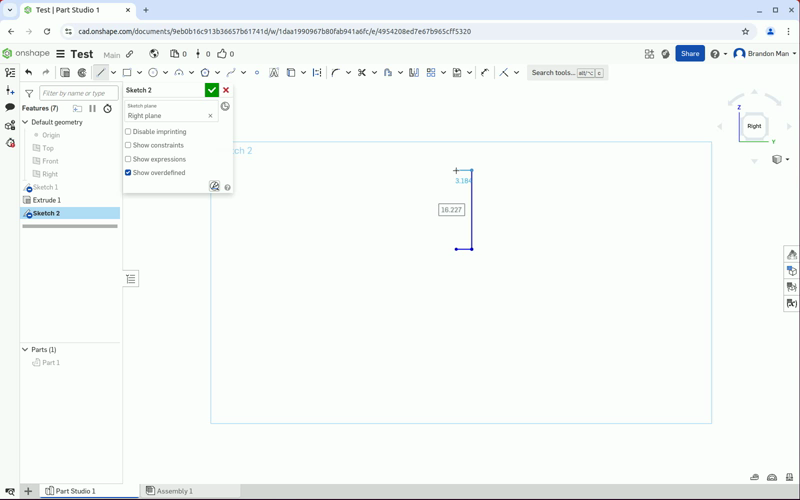
key_up(shift)
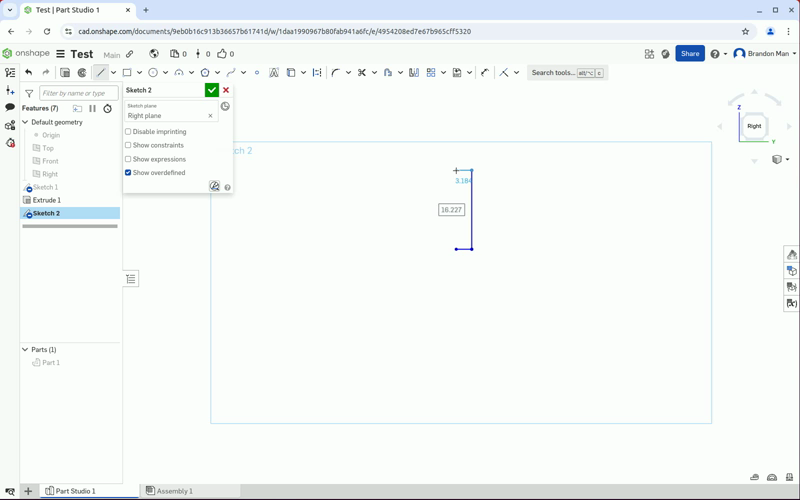
key_down(shift)
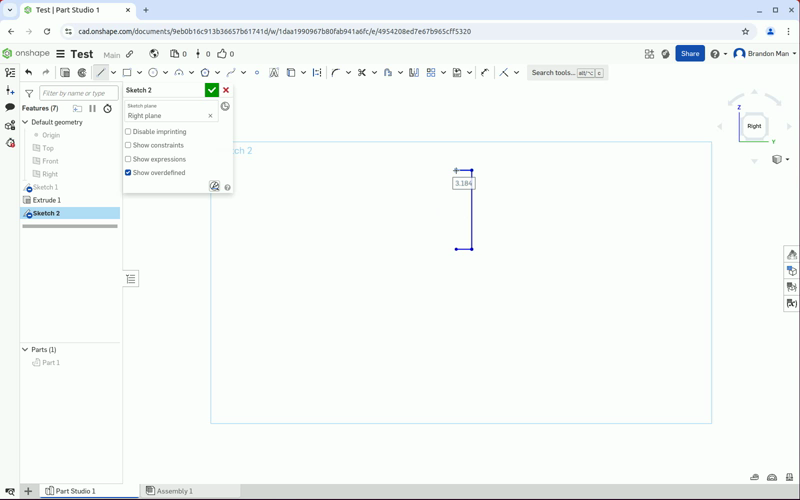
mouse_move(456, 249)
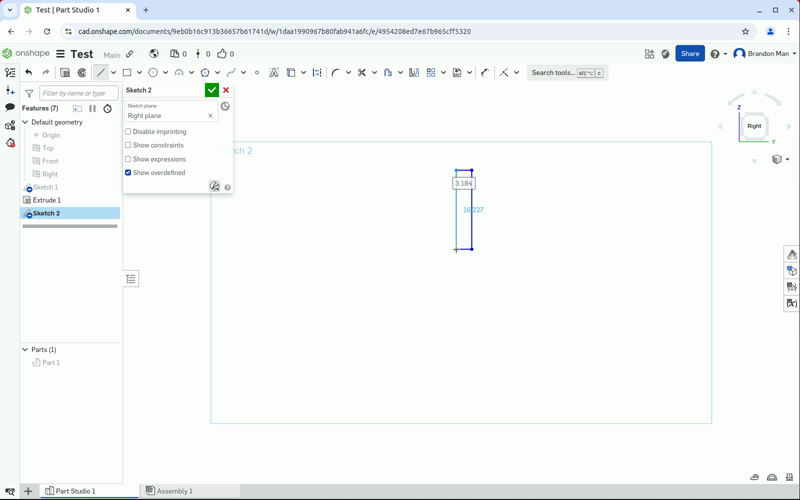
key_up(shift)
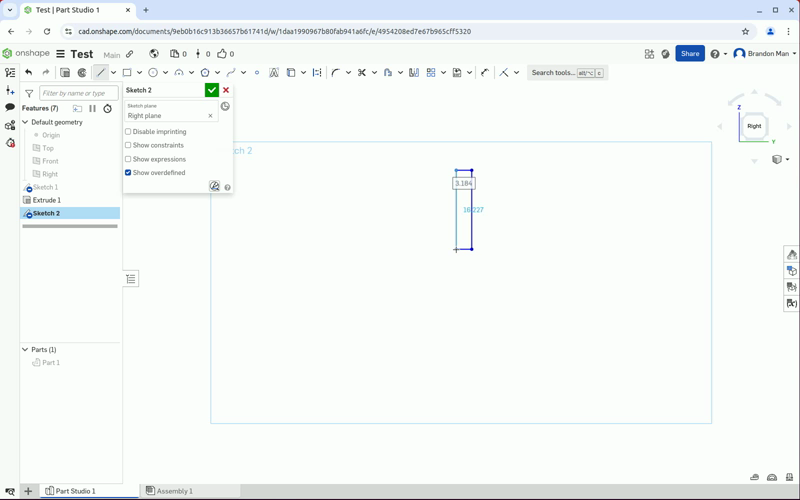
click(456, 249)
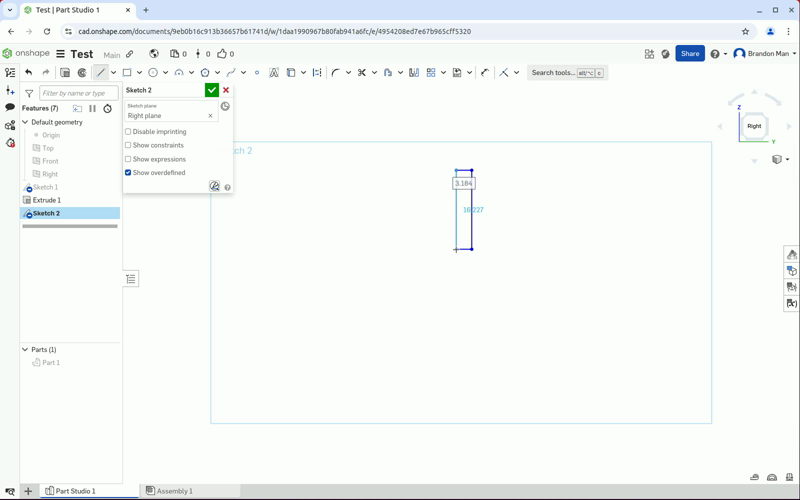
key(esc)
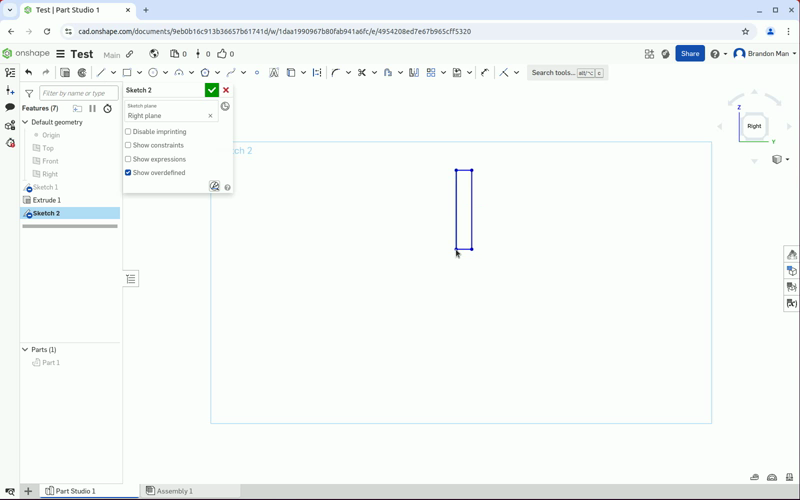
mouse_move(464, 189)
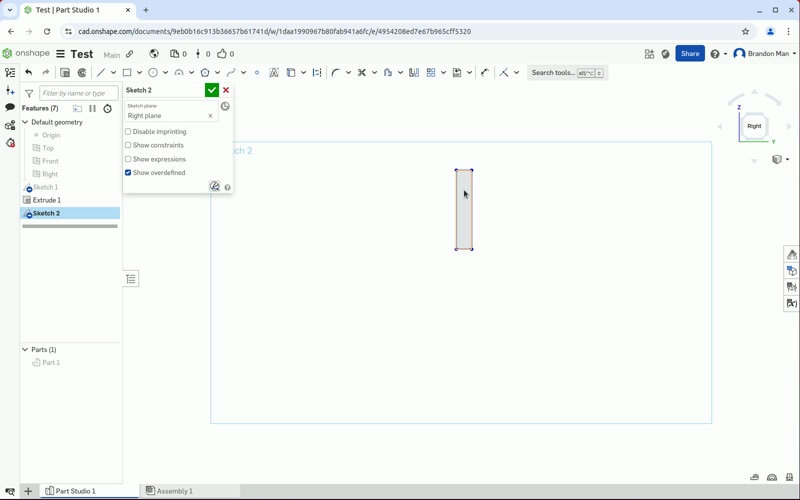
scroll(6)
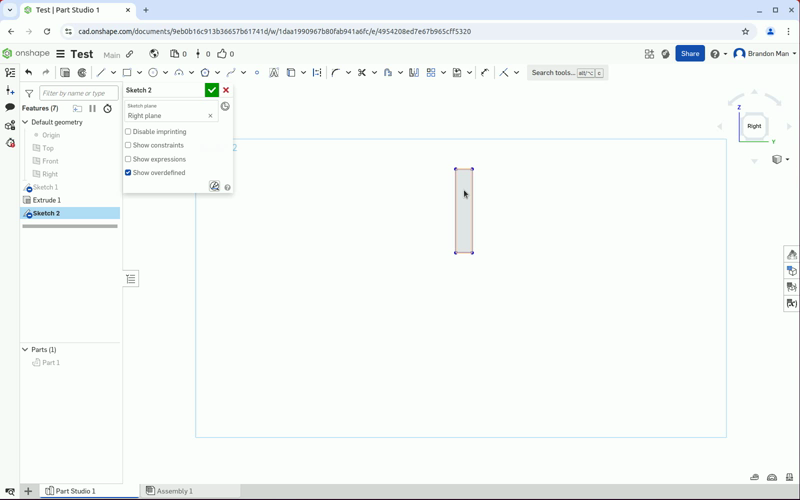
scroll(6)
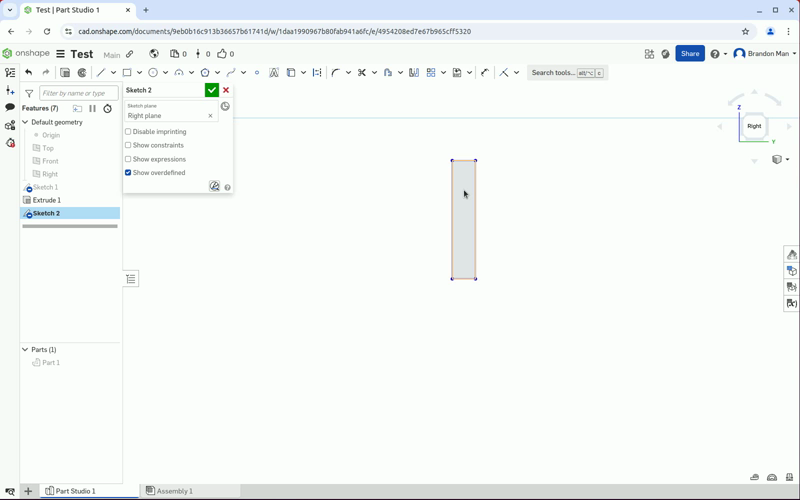
scroll(6)
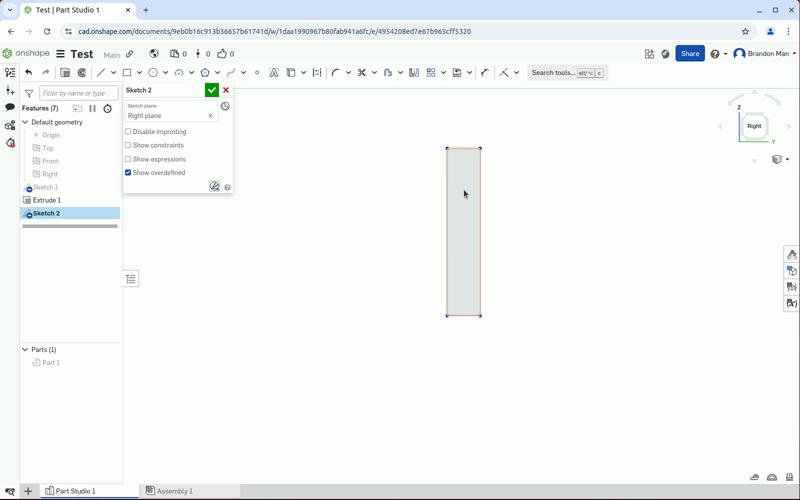
scroll(6)
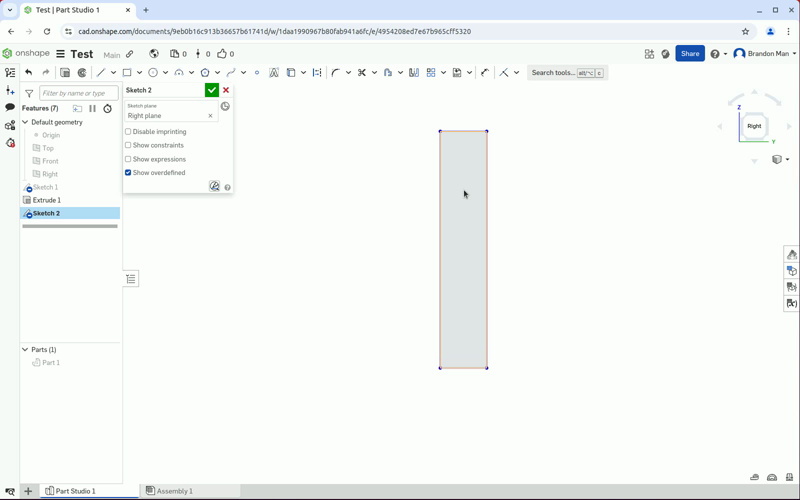
scroll(6)
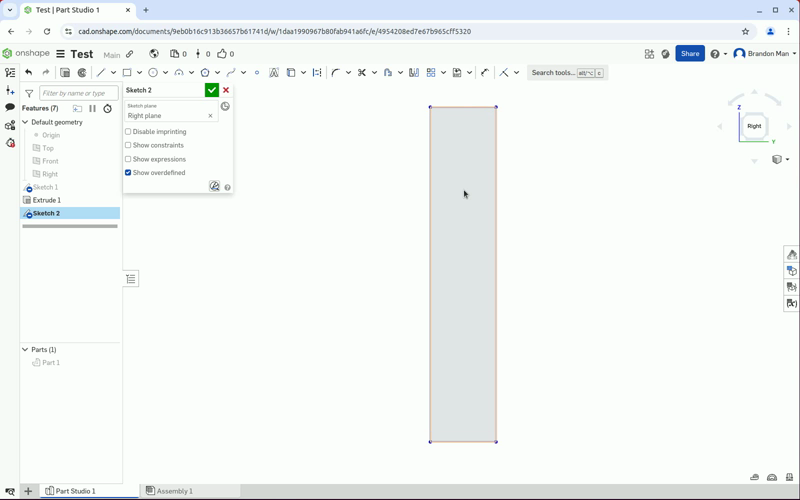
scroll(6)
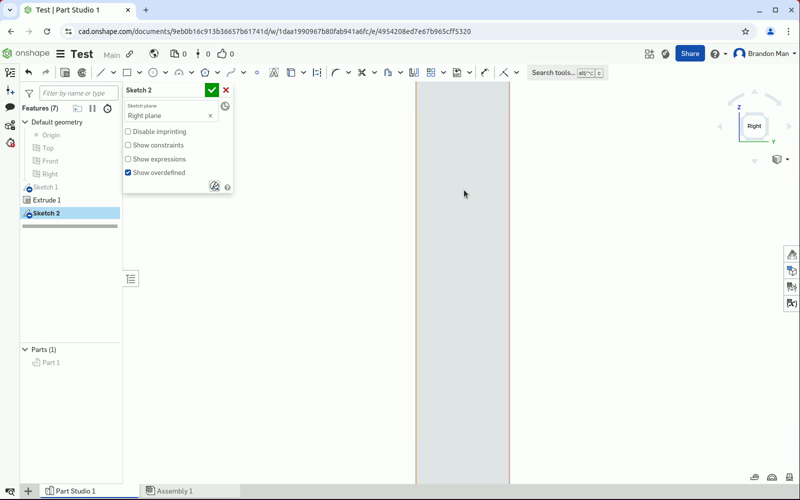
scroll(6)
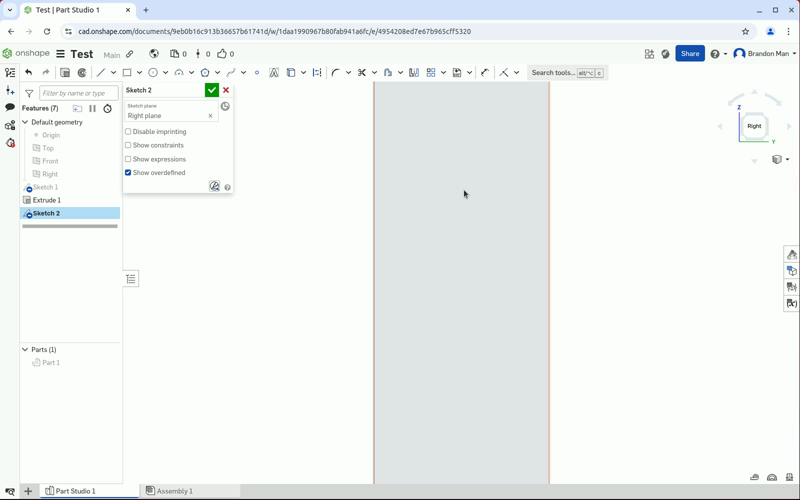
click(464, 189)
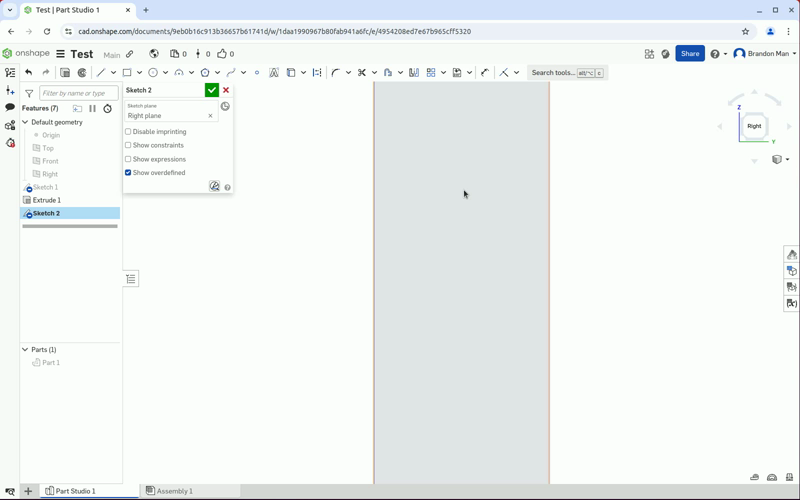
scroll(-6)
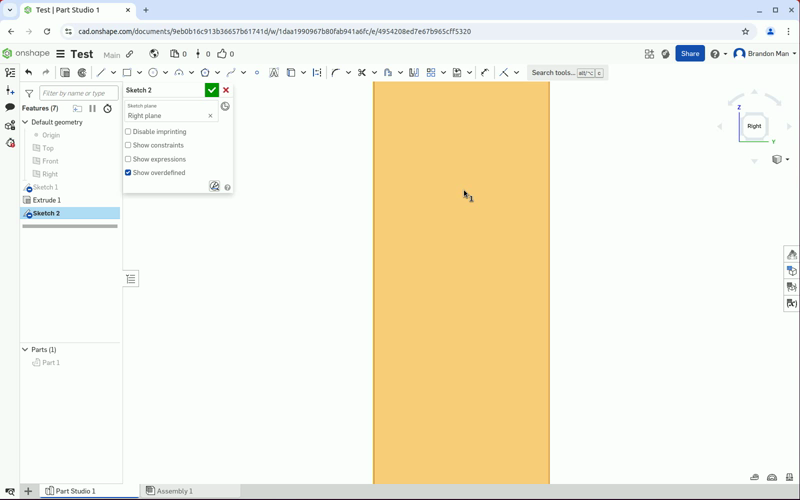
scroll(-6)
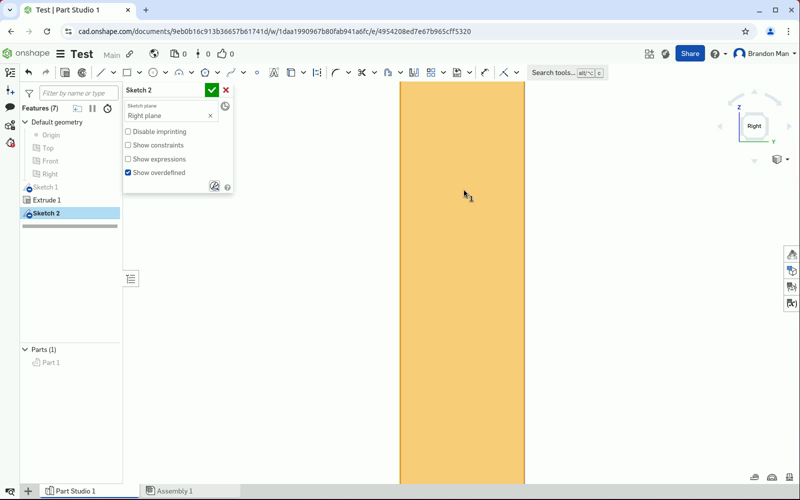
scroll(-6)
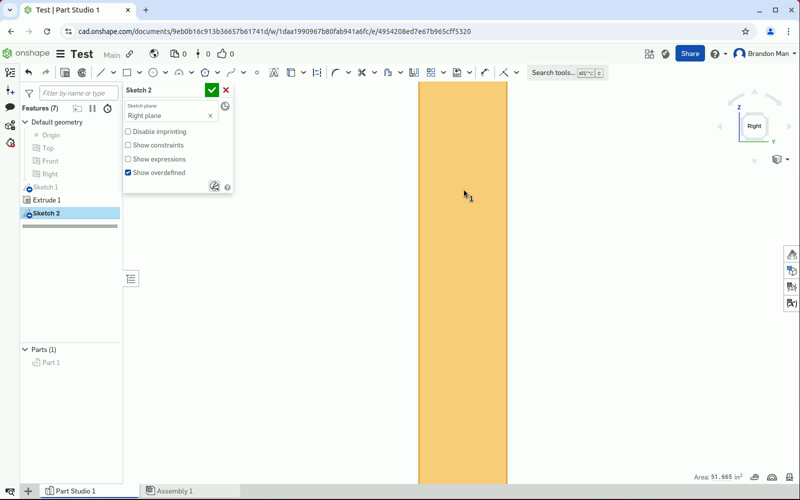
scroll(-6)
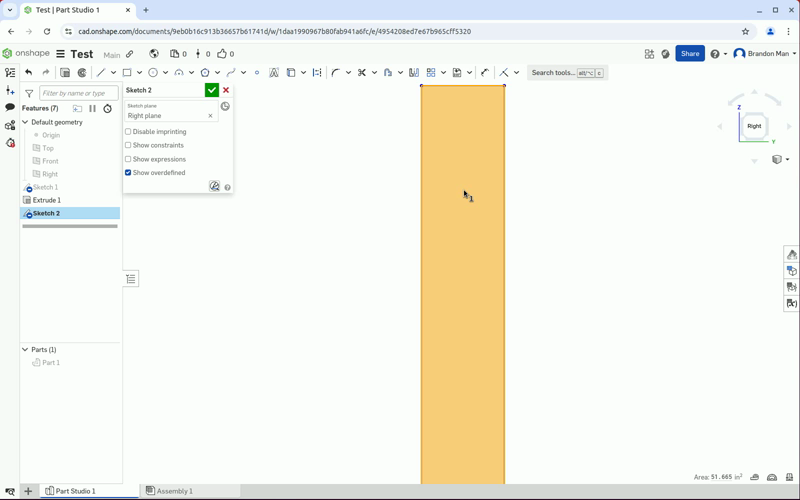
scroll(-6)
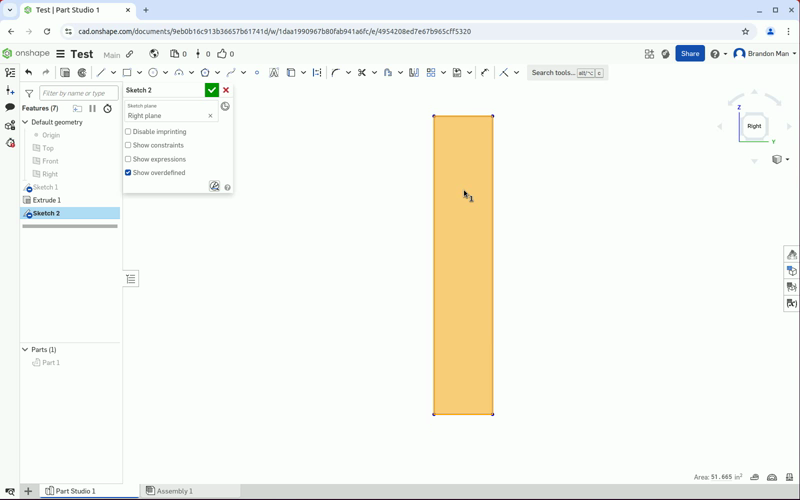
scroll(-6)
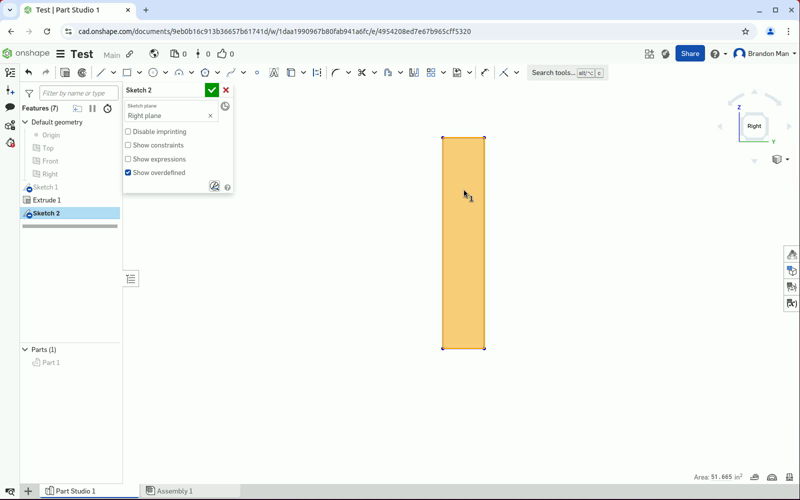
scroll(-6)
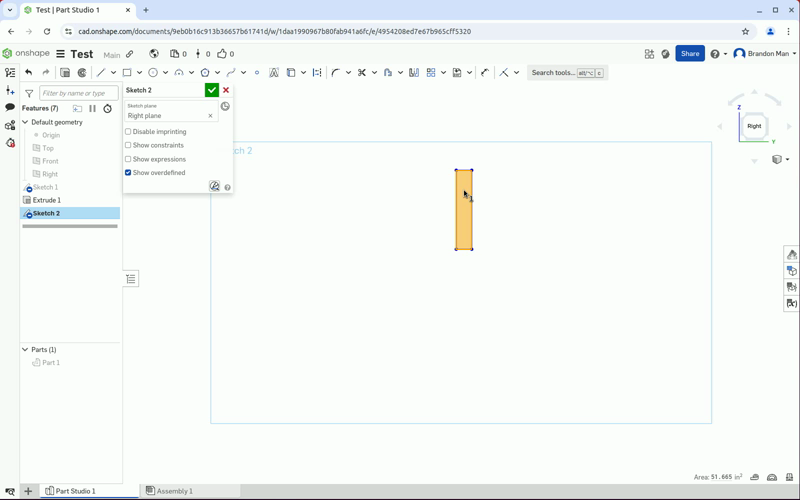
mouse_move(73, 352)
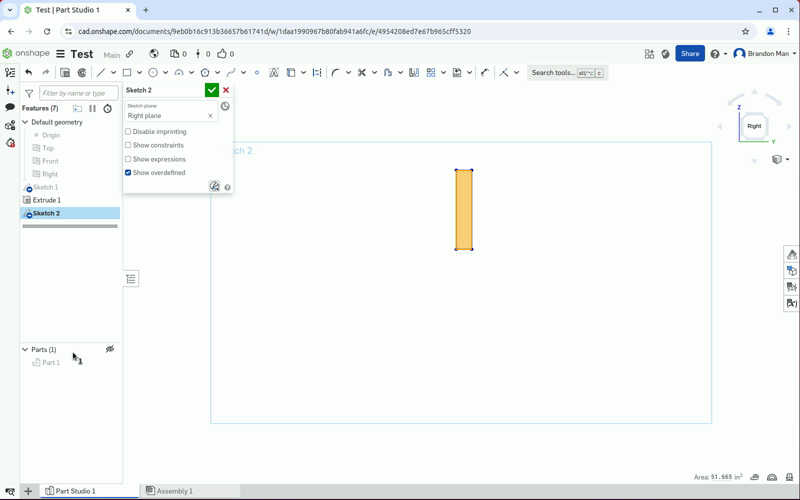
key(shift+y)
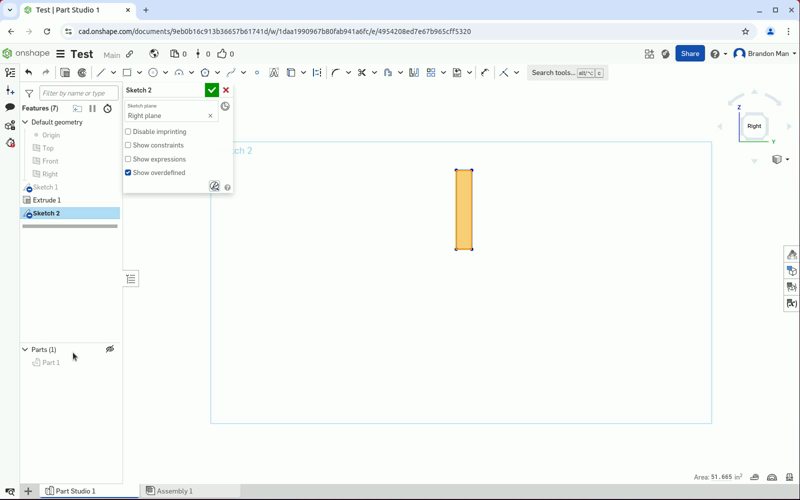
key(shift+e)
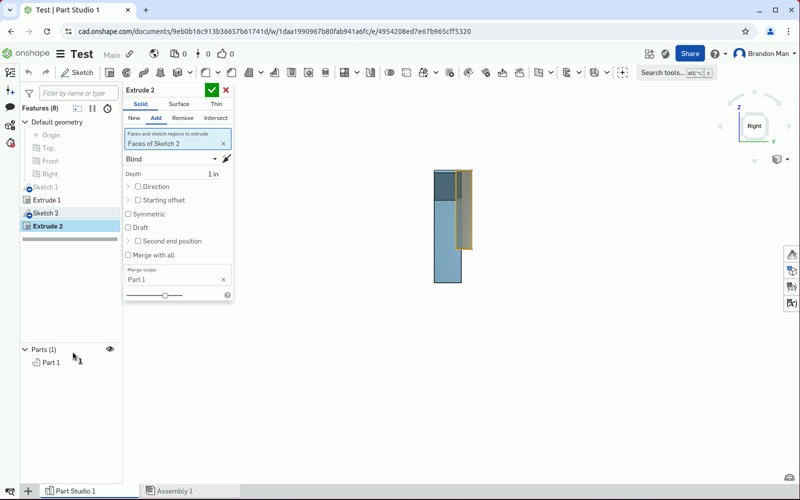
mouse_move(143, 106)
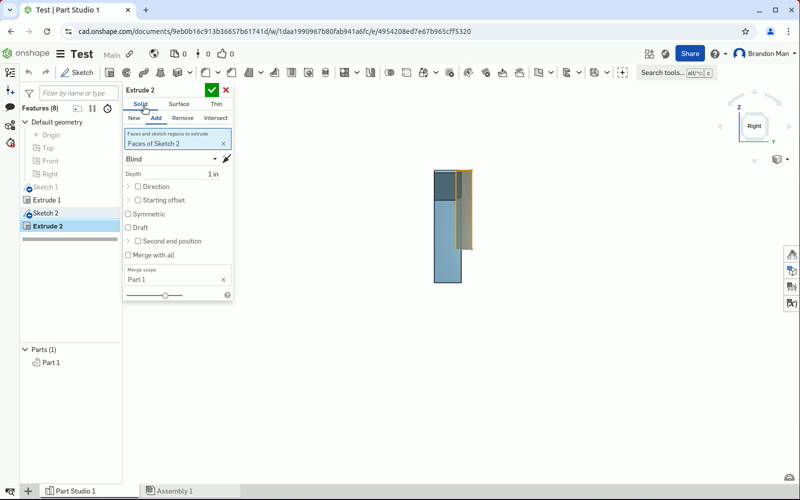
click(143, 106)
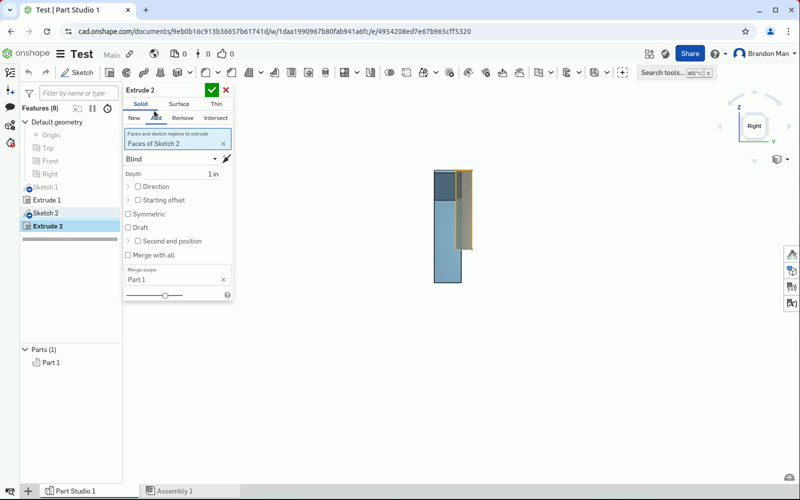
mouse_move(186, 120)
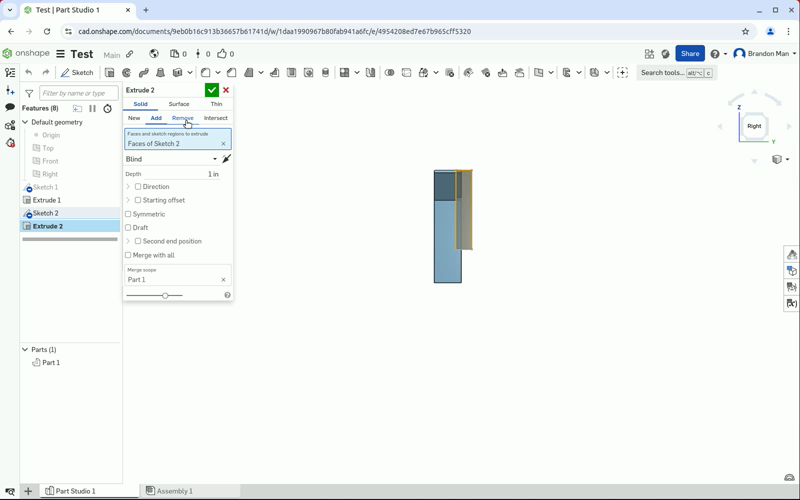
click(186, 120)
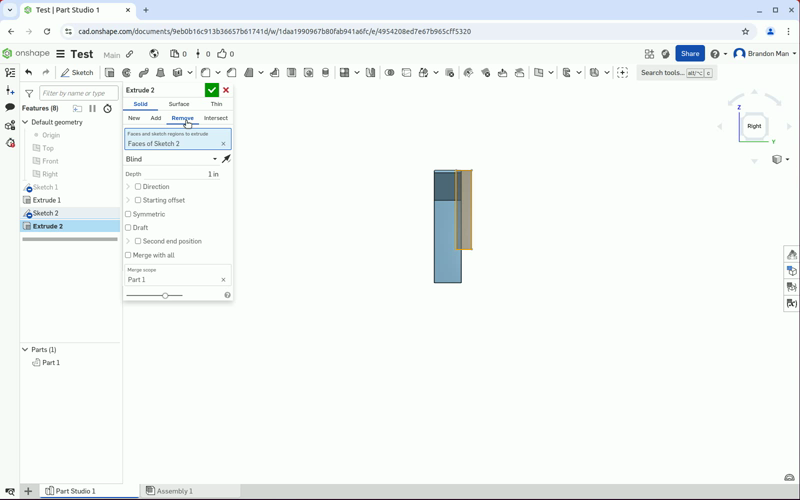
key(tab, 4)
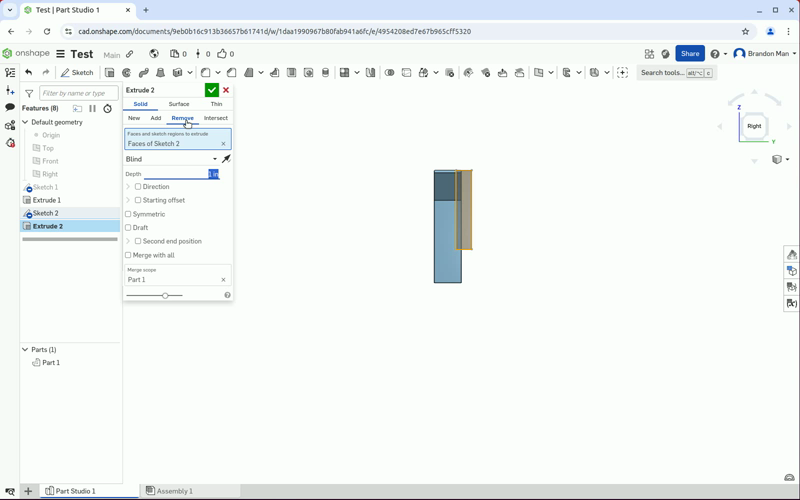
text(-8.666)
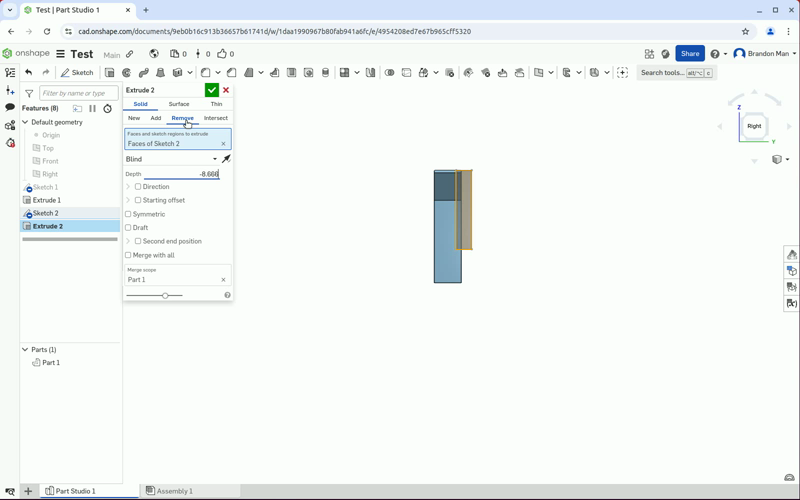
key(tab, 6)
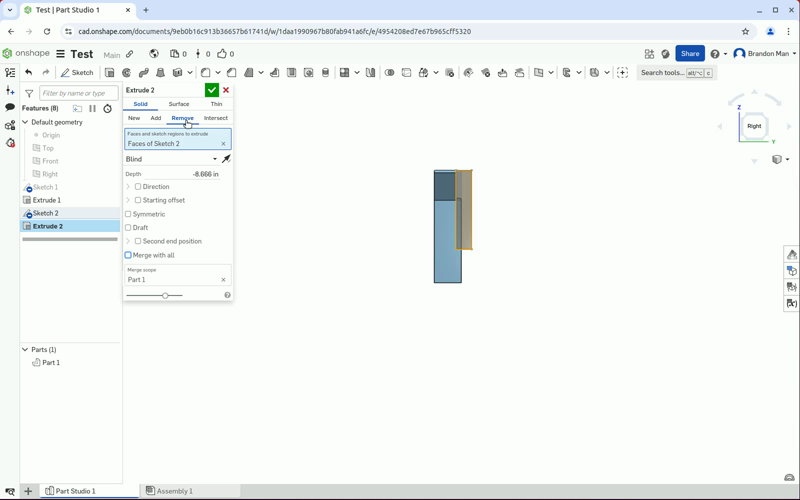
key(space)
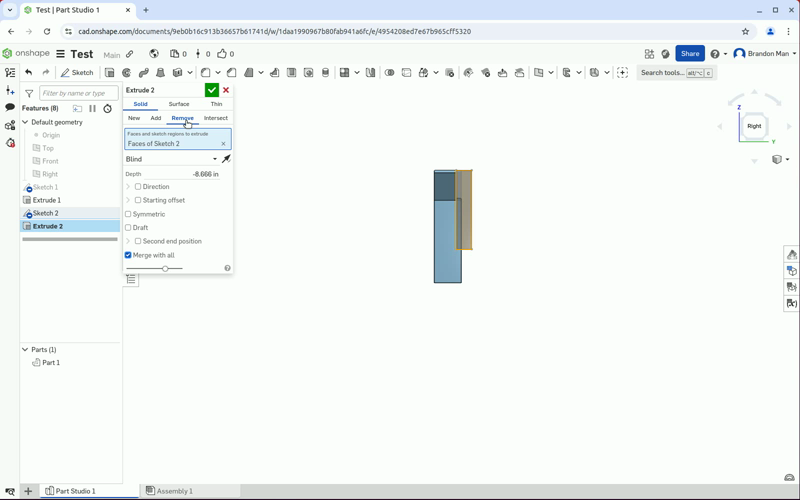
key(enter)
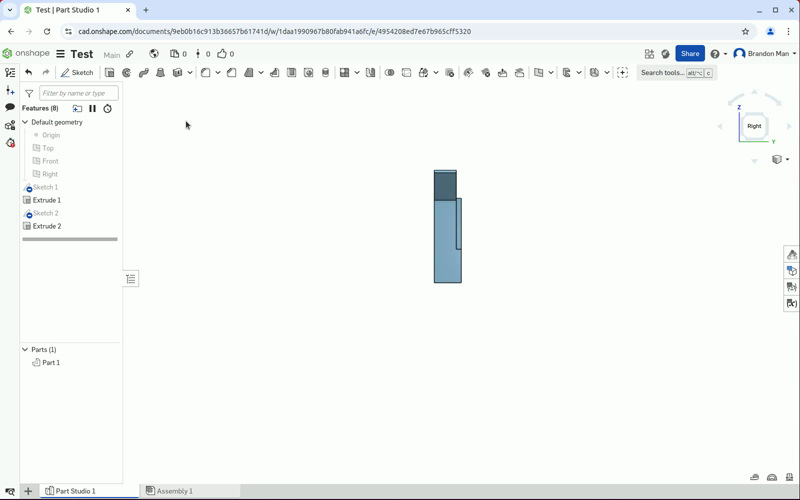
key(shift+h)
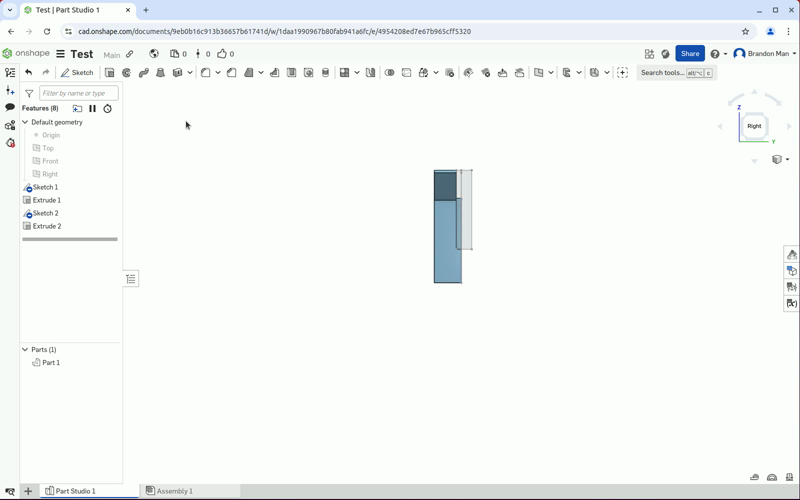
key(shift+h)
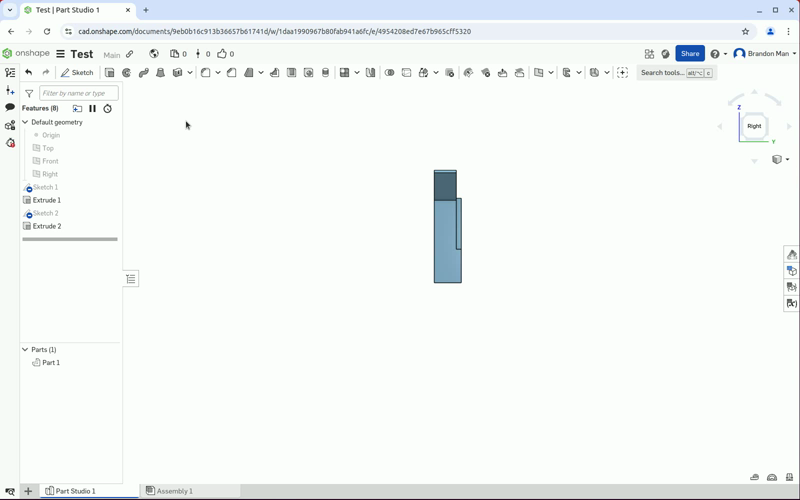
mouse_move(73, 189)
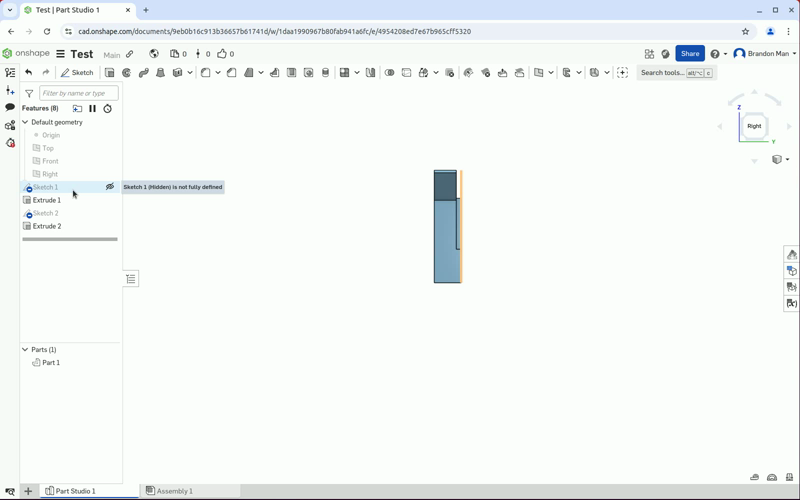
click(73, 189)
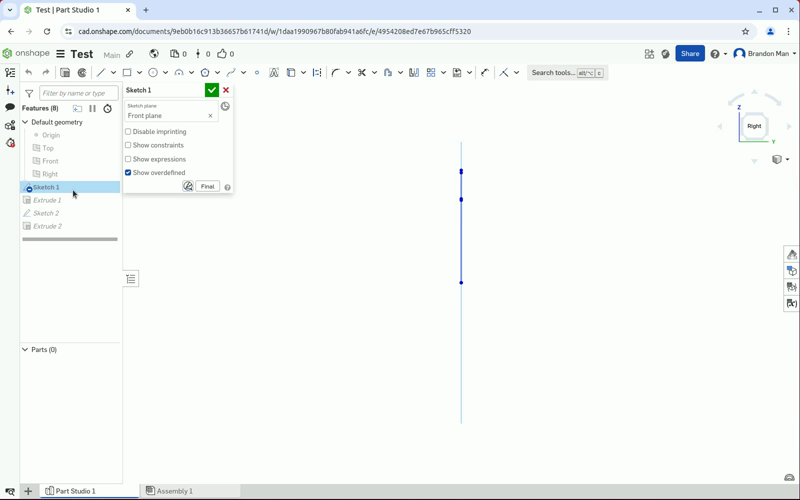
mouse_move(229, 92)
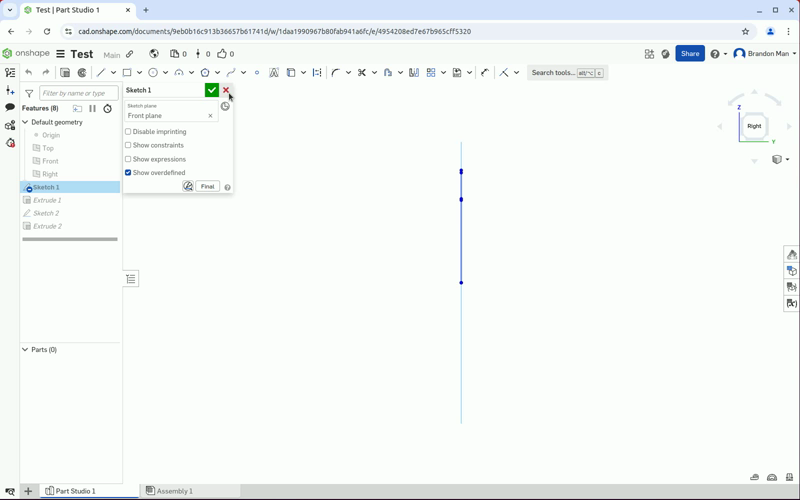
click(229, 92)
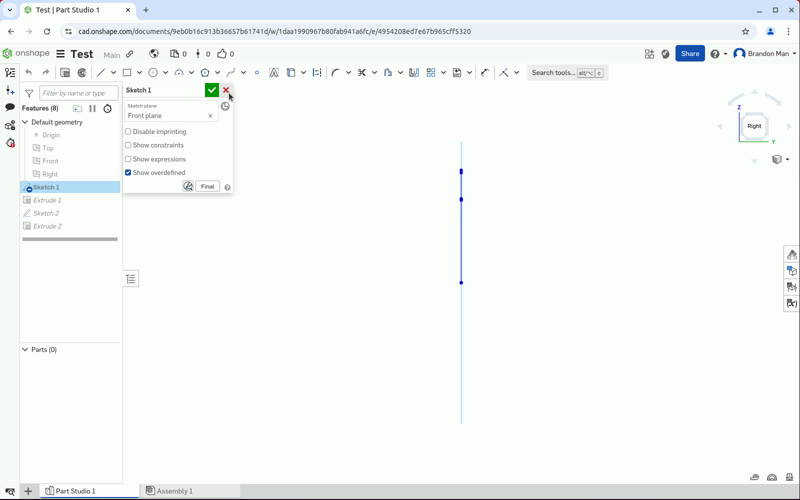
key(shift+s)
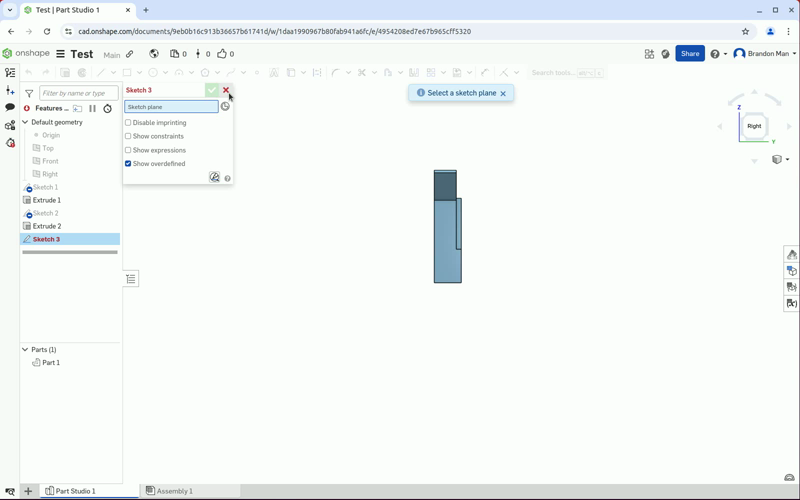
mouse_move(73, 176)
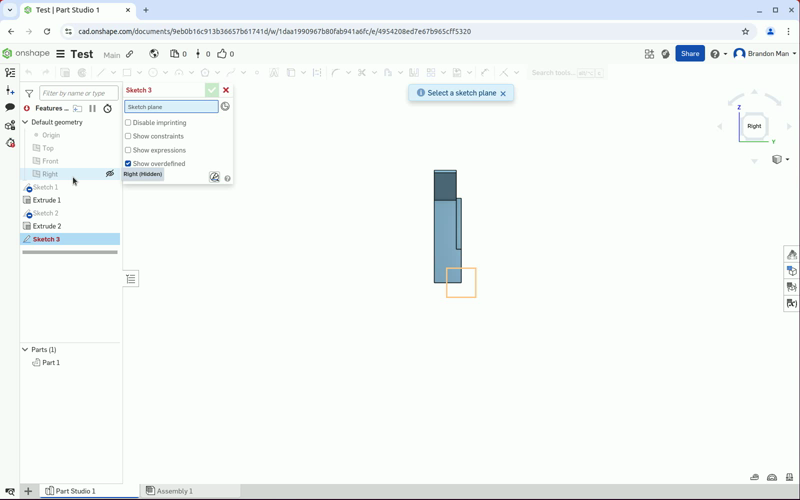
click(73, 176)
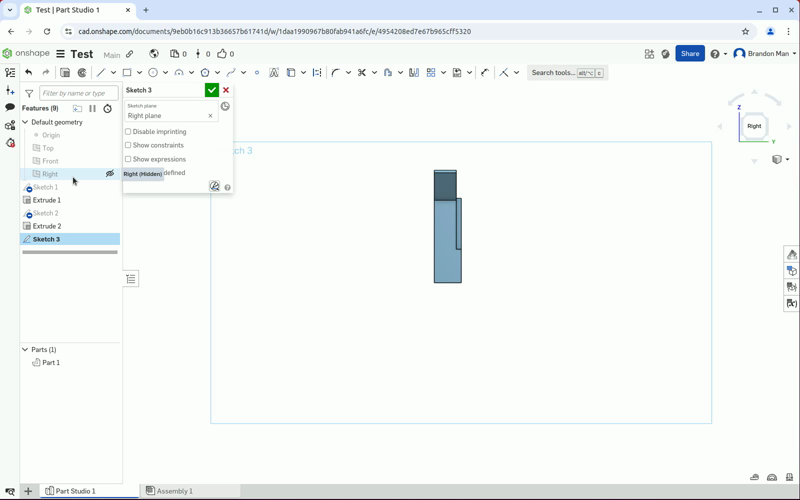
mouse_move(73, 352)
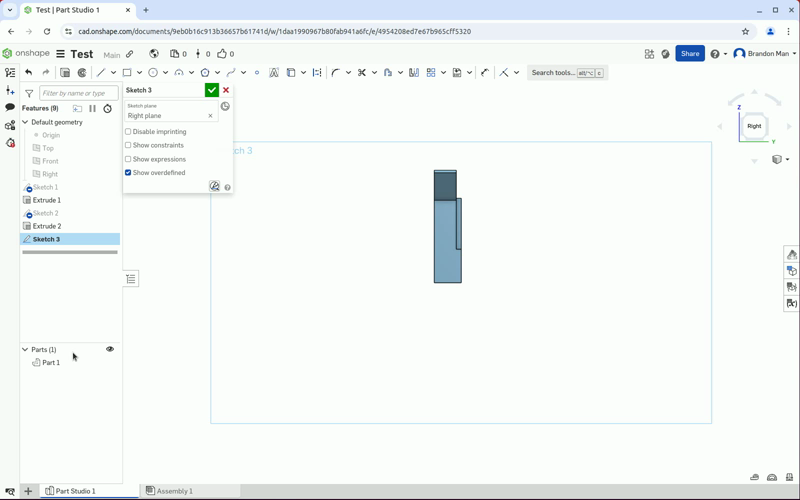
key(y)
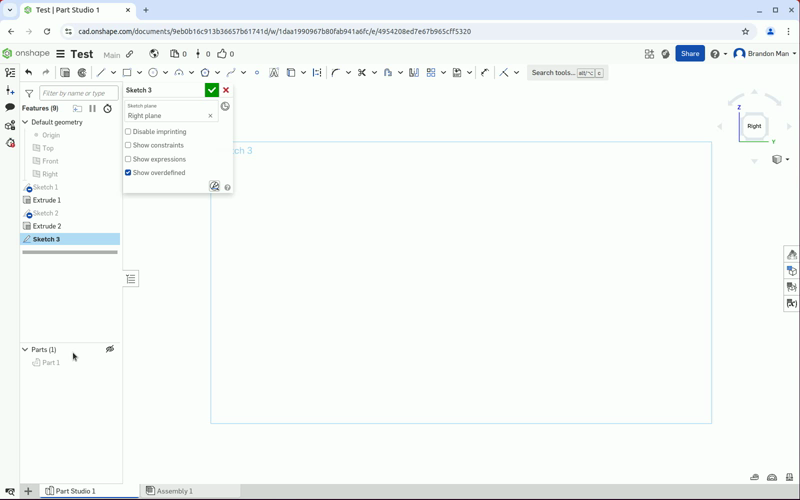
key(l)
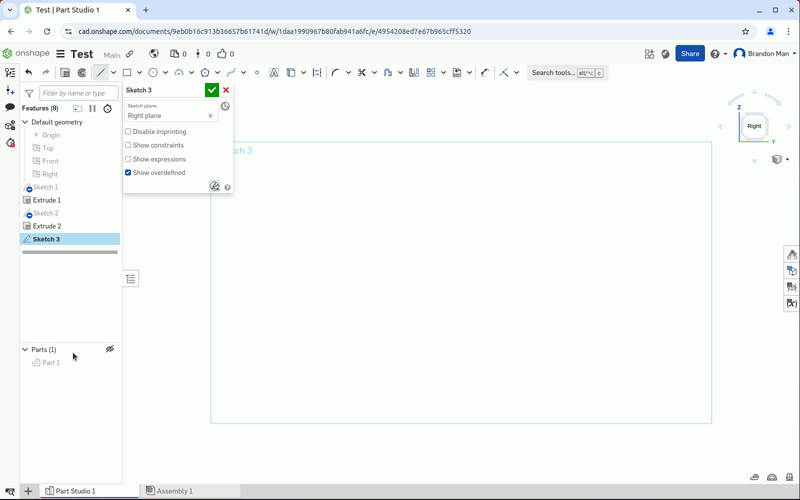
key_down(shift)
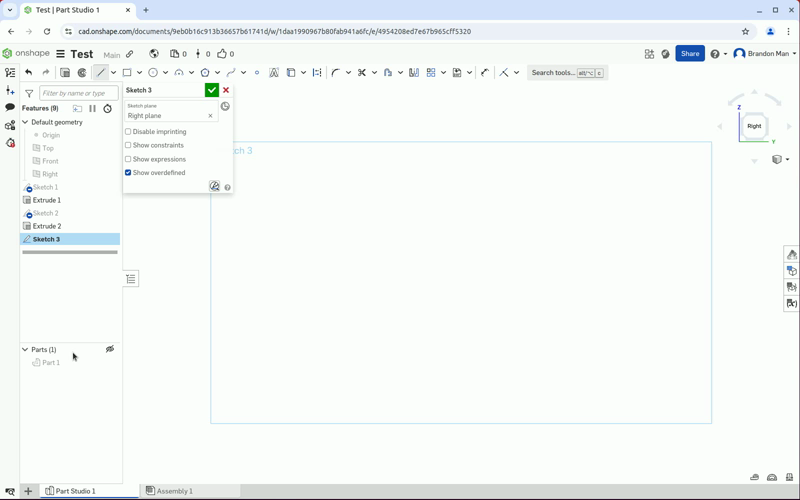
mouse_move(420, 249)
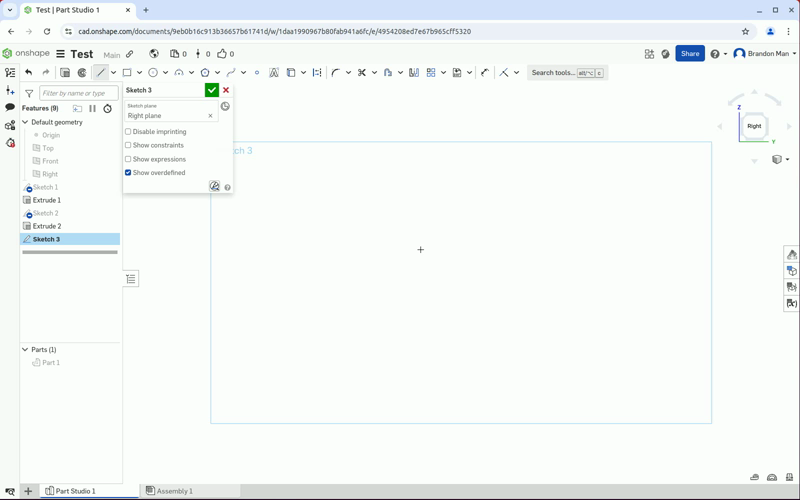
click(420, 249)
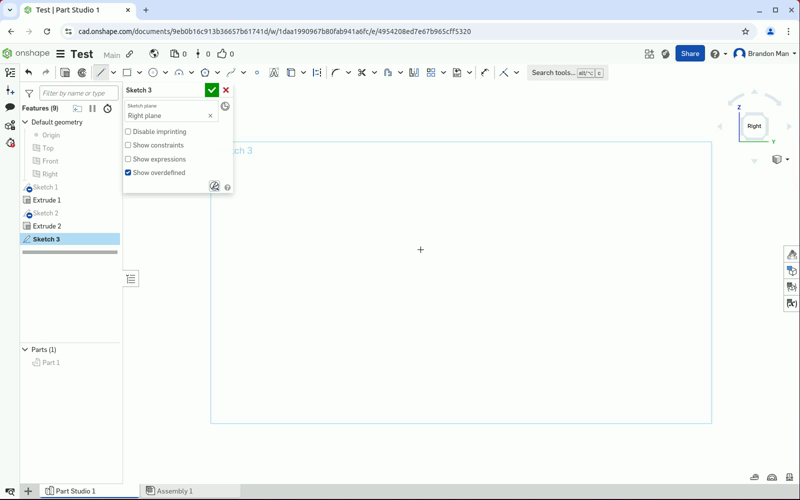
key_up(shift)
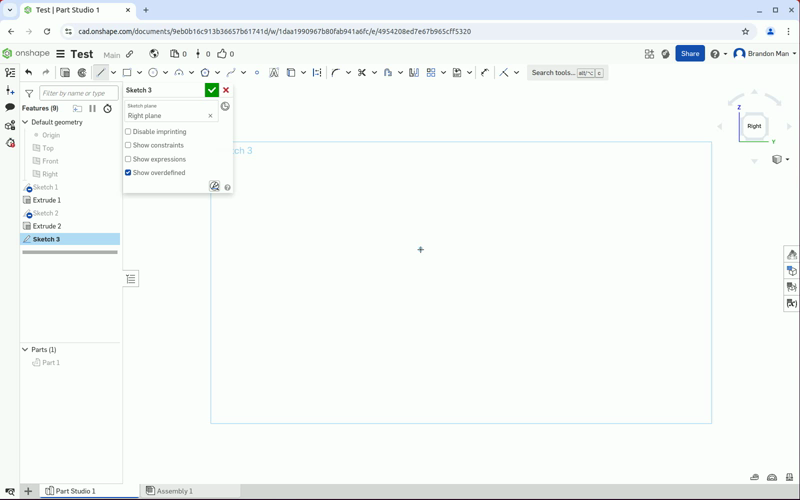
key_down(shift)
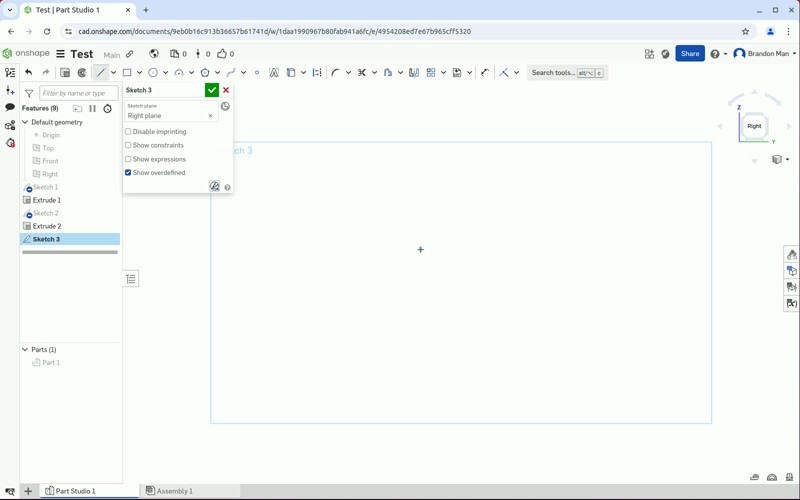
mouse_move(450, 249)
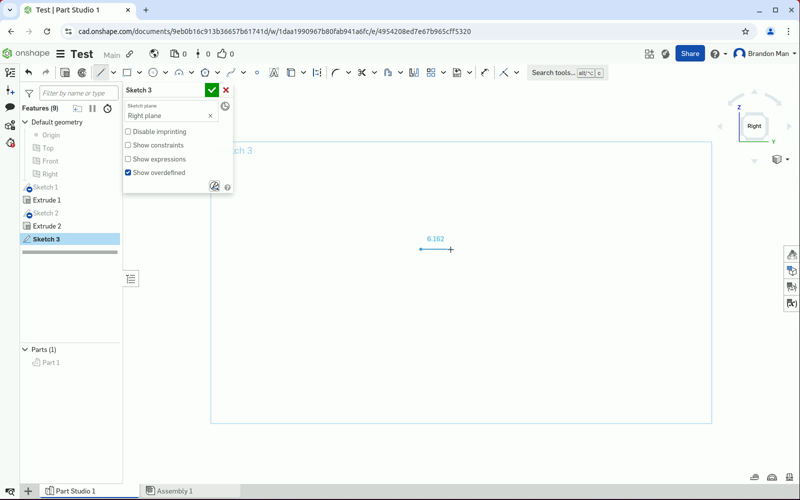
mouse_move(438, 249)
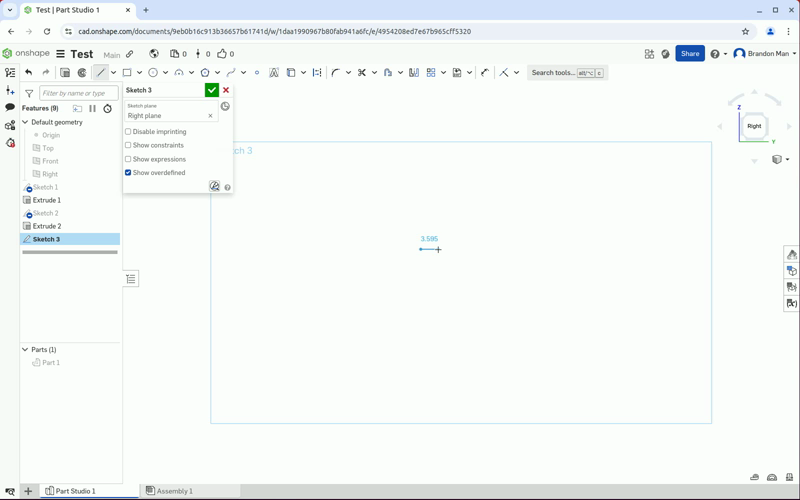
click(438, 249)
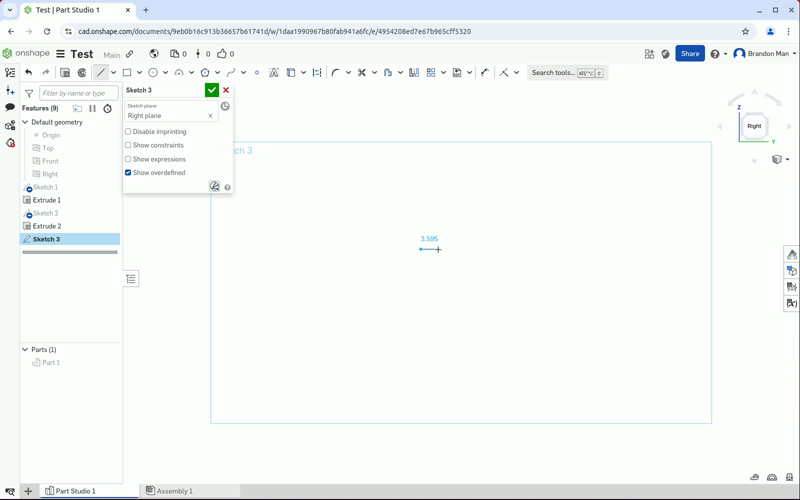
key_up(shift)
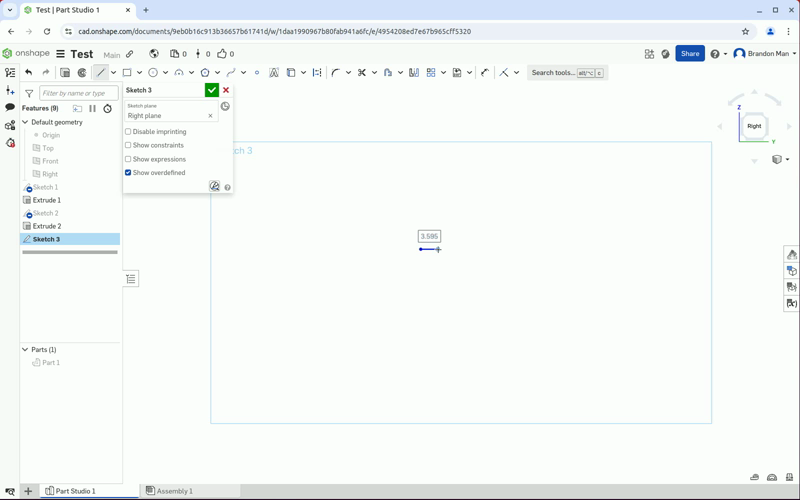
key_down(shift)
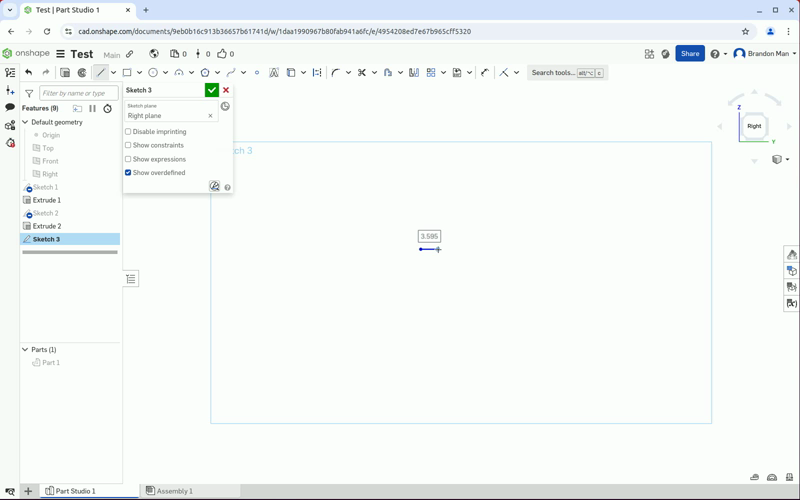
mouse_move(438, 170)
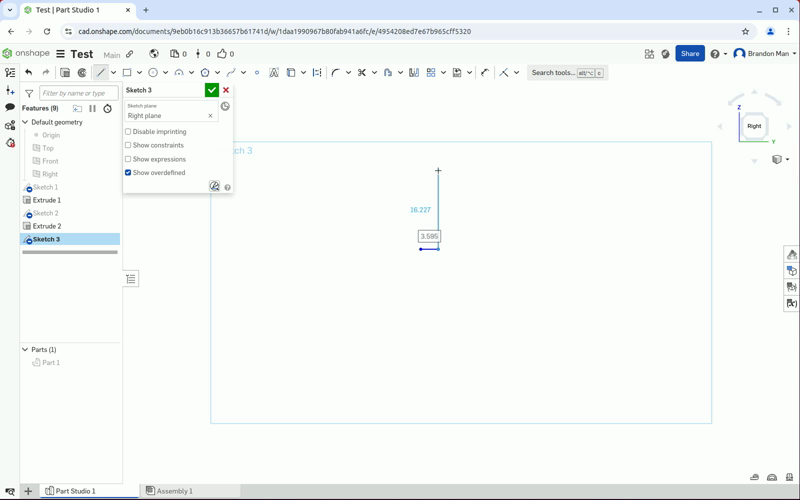
click(438, 170)
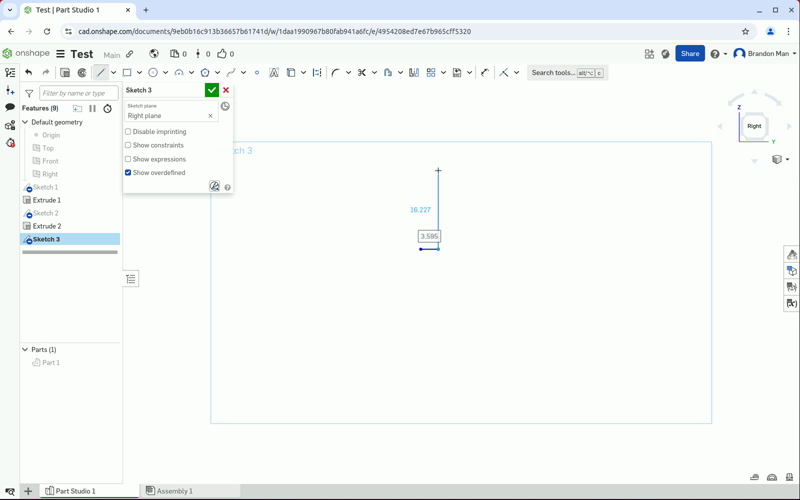
key_up(shift)
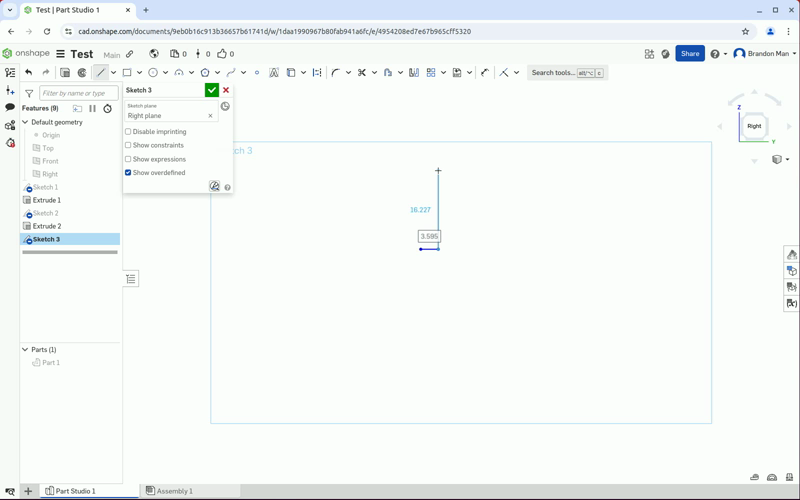
key_down(shift)
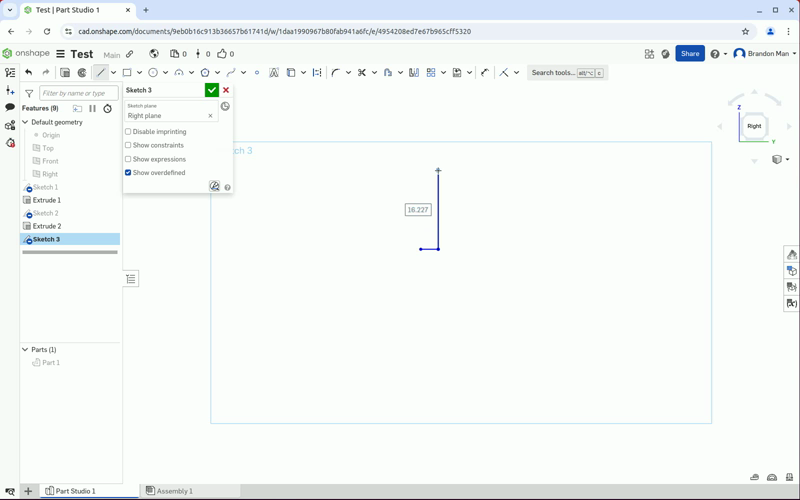
mouse_move(468, 170)
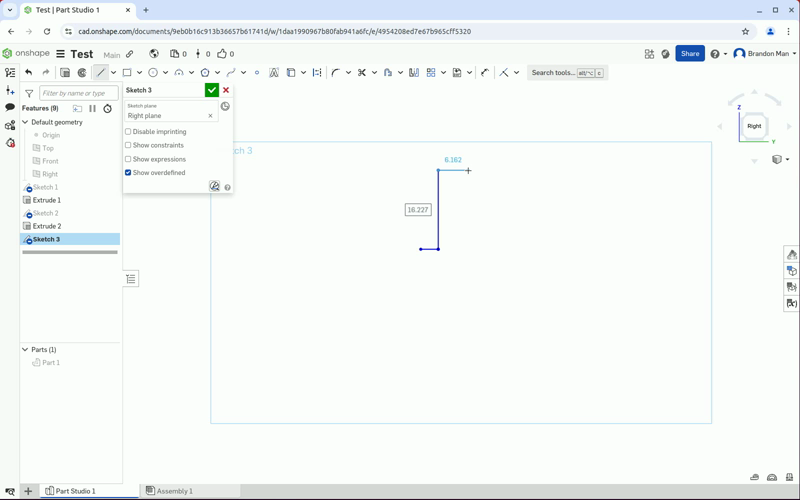
mouse_move(420, 170)
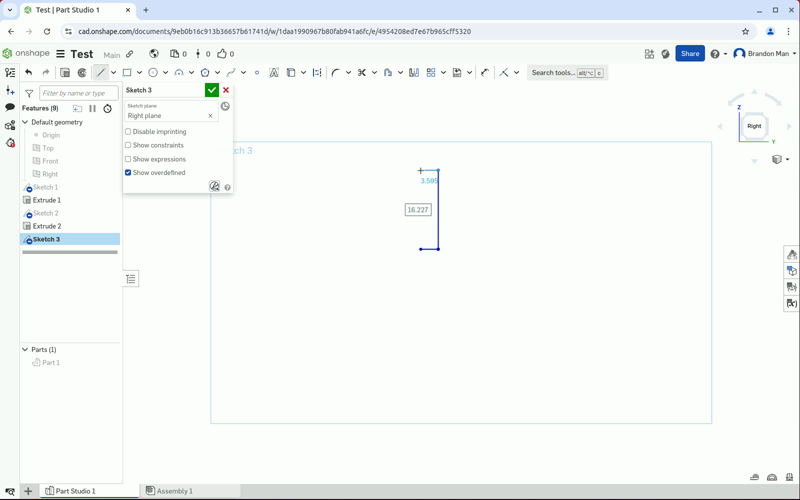
click(420, 170)
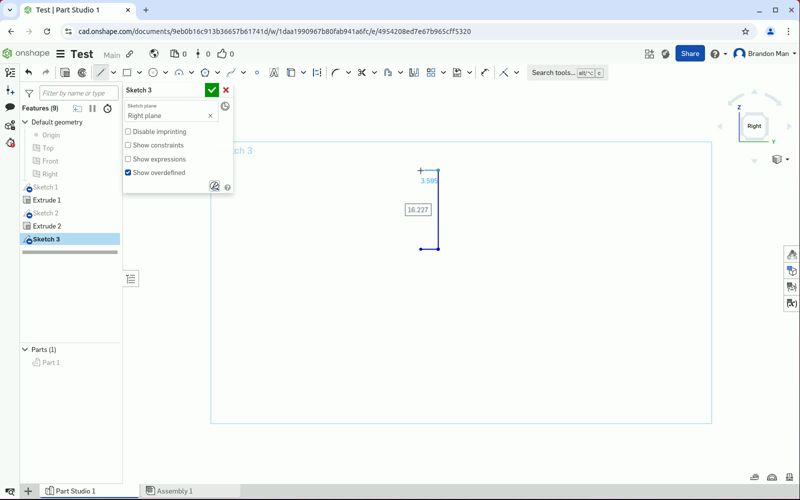
key_up(shift)
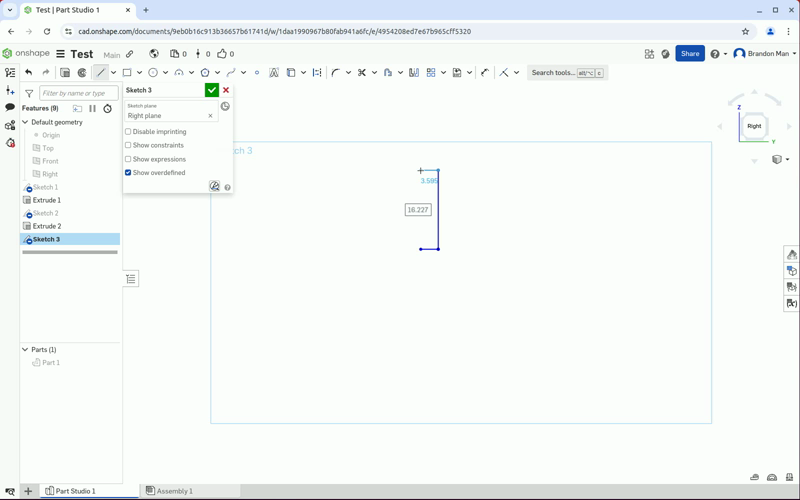
key_down(shift)
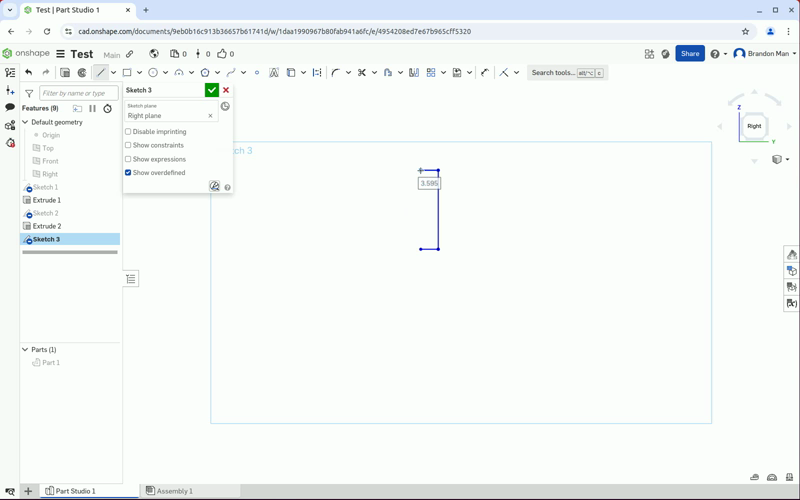
mouse_move(420, 249)
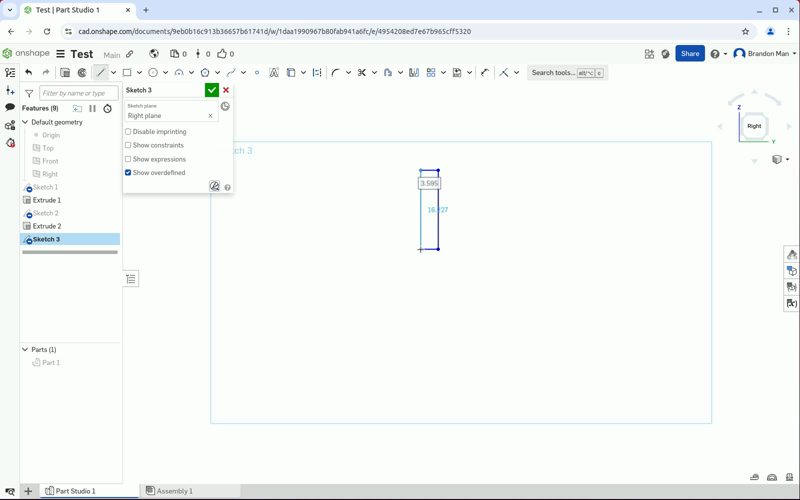
key_up(shift)
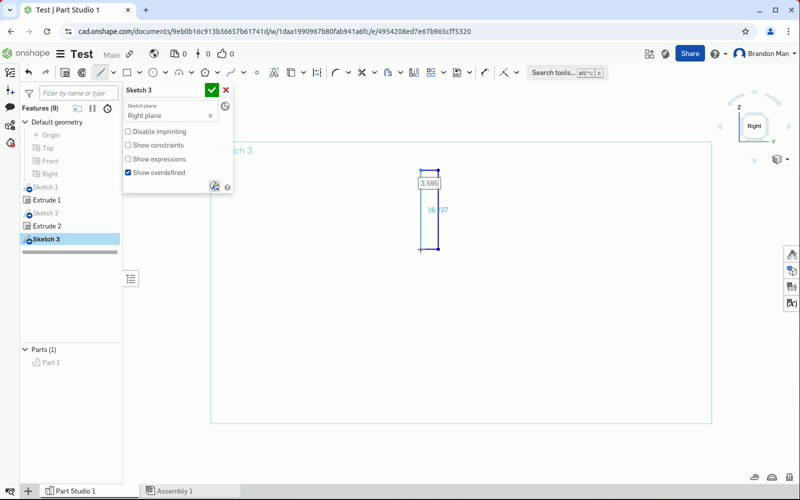
click(420, 249)
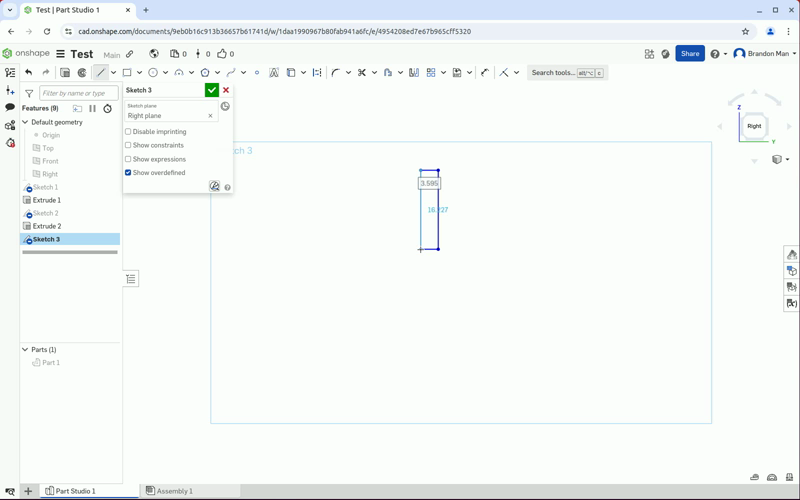
key(esc)
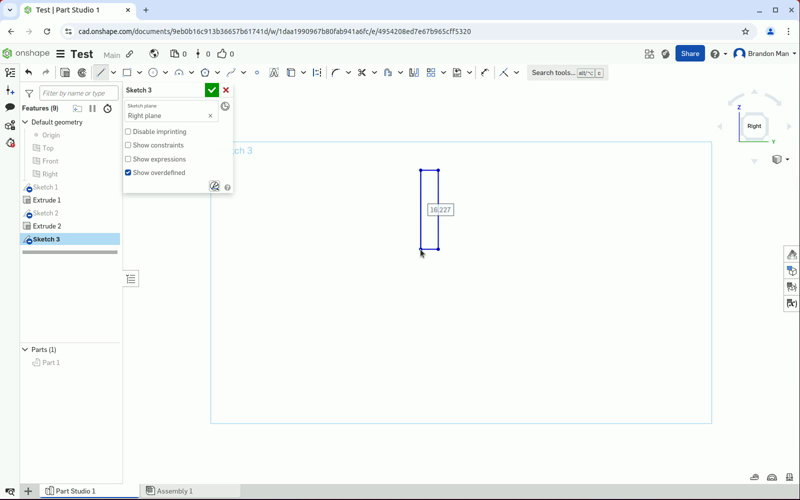
mouse_move(424, 185)
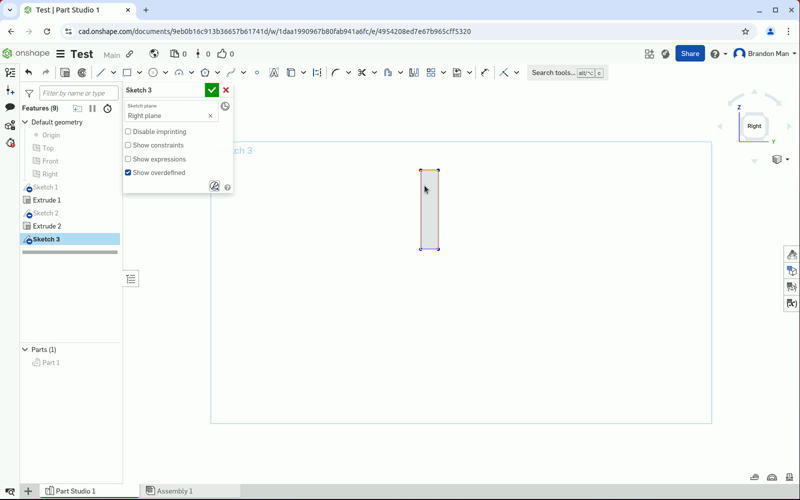
scroll(6)
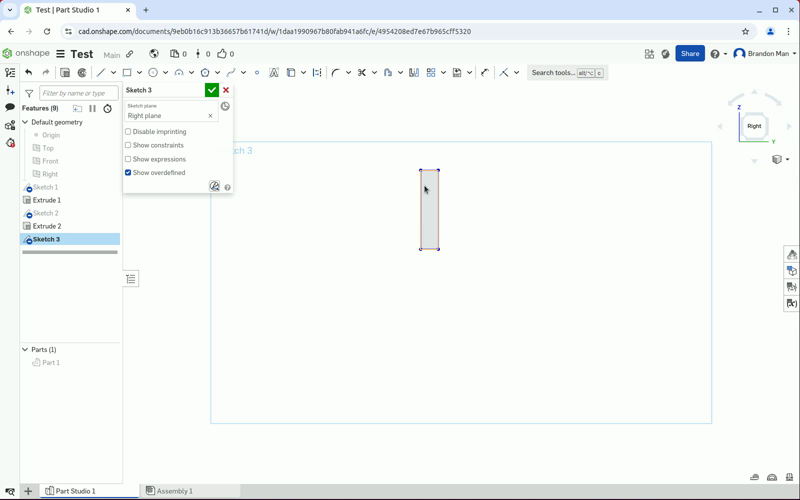
scroll(6)
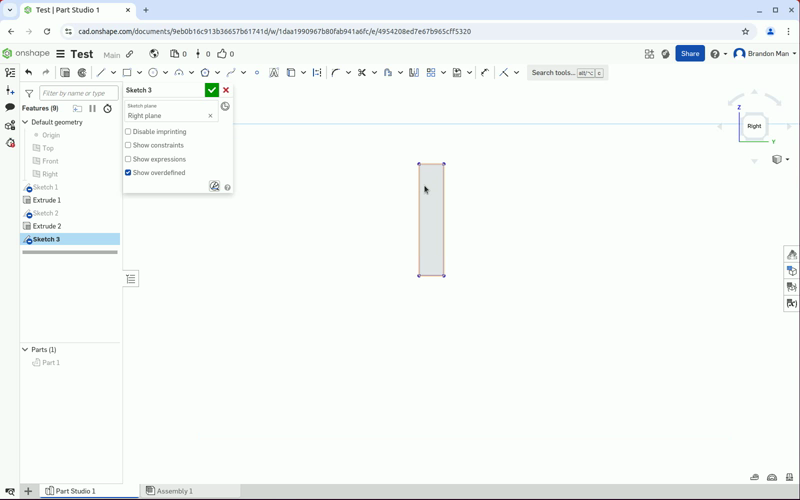
scroll(6)
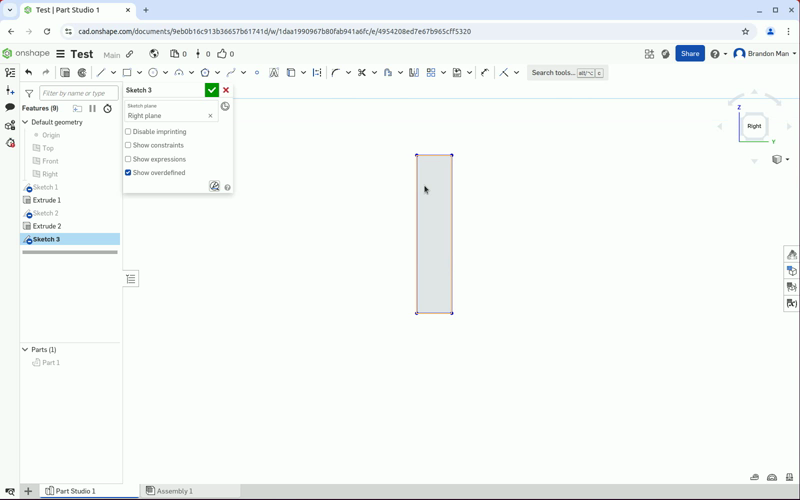
scroll(6)
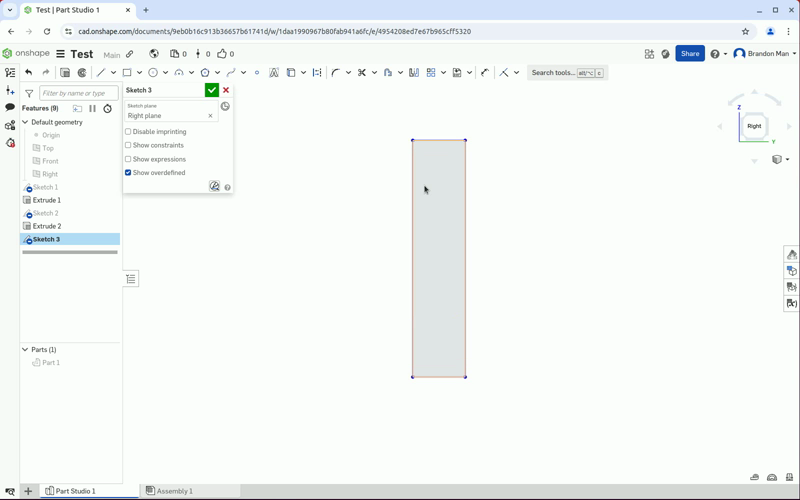
scroll(6)
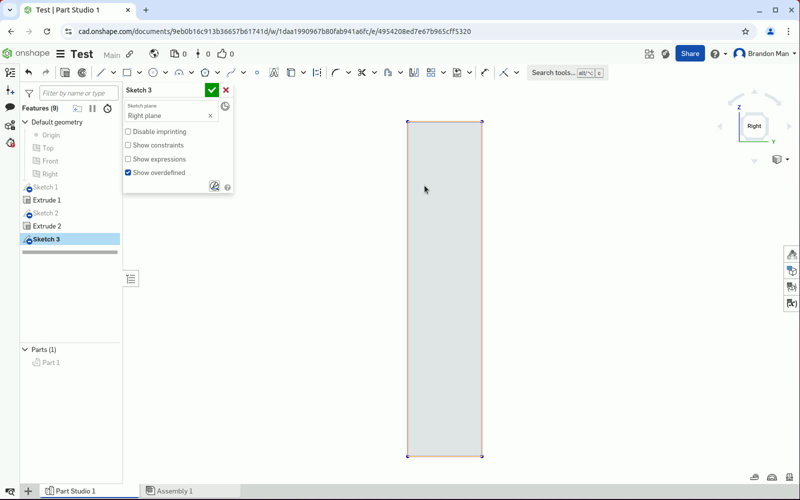
scroll(6)
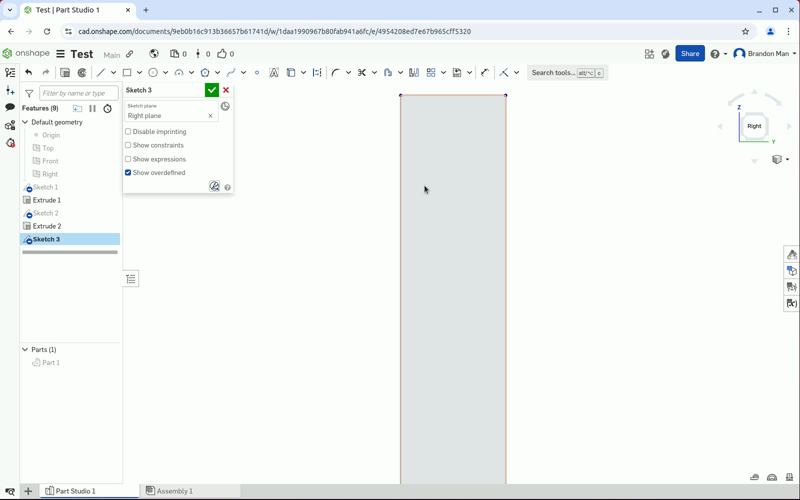
scroll(6)
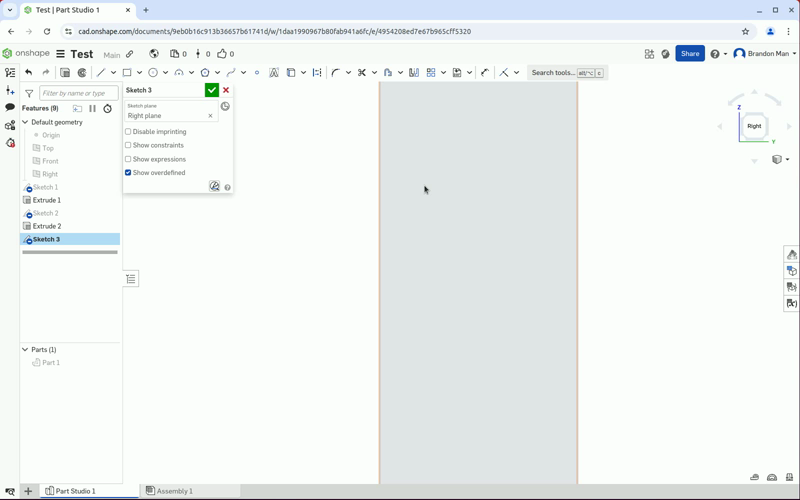
click(424, 185)
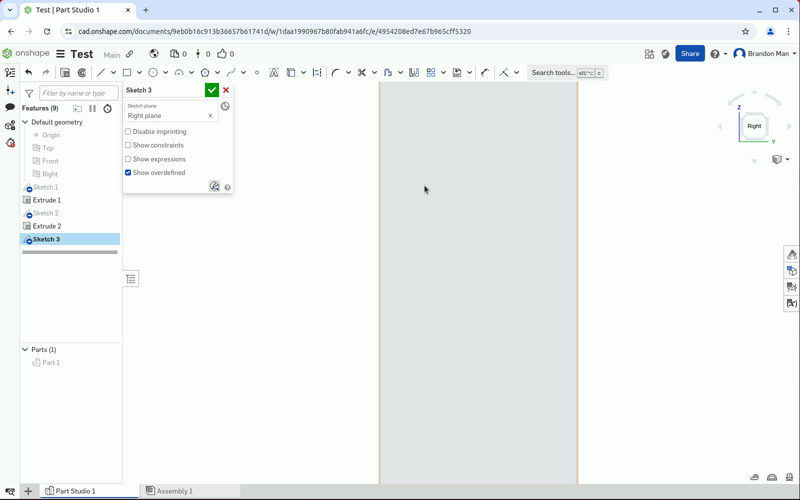
scroll(-6)
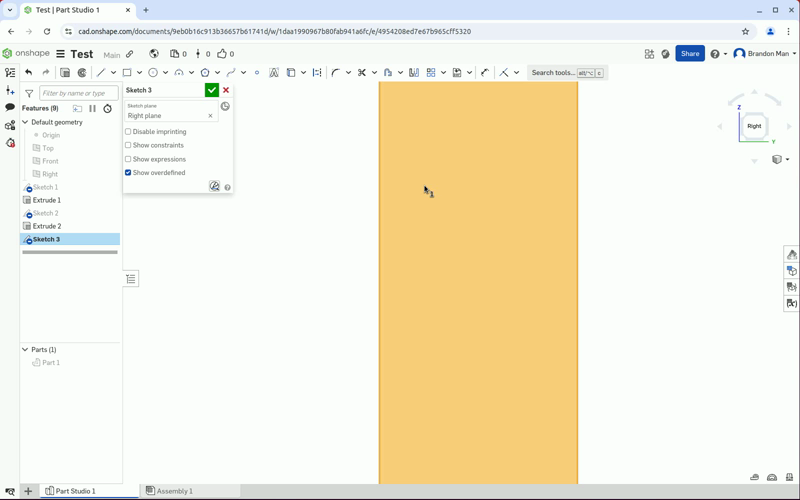
scroll(-6)
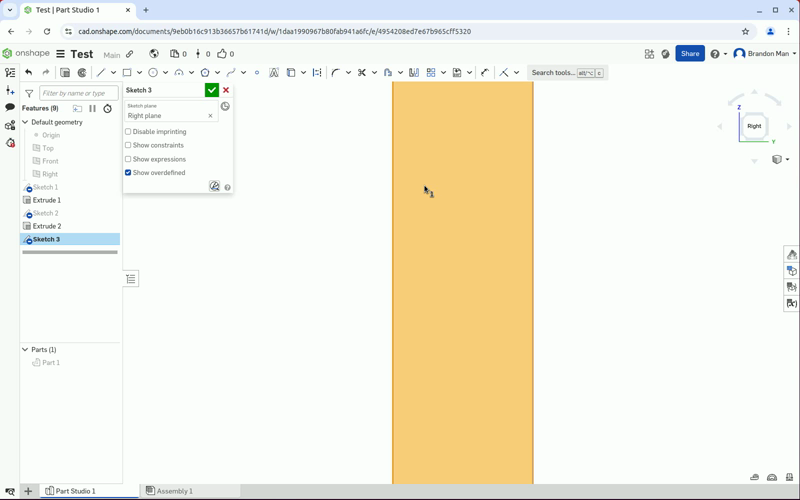
scroll(-6)
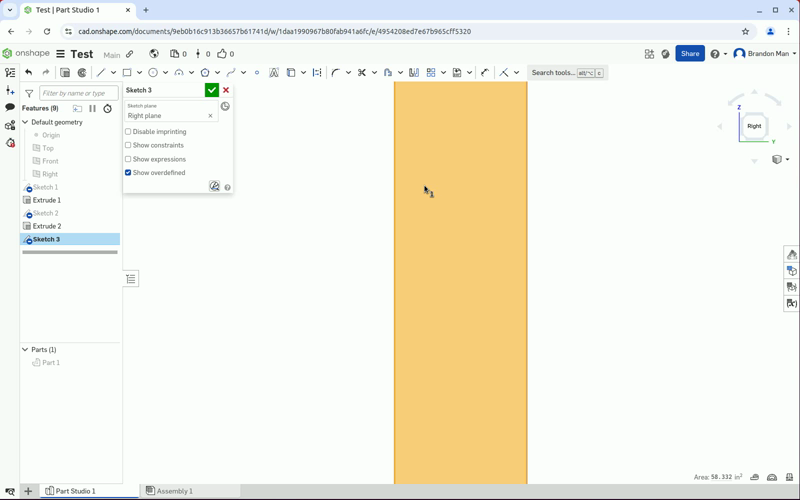
scroll(-6)
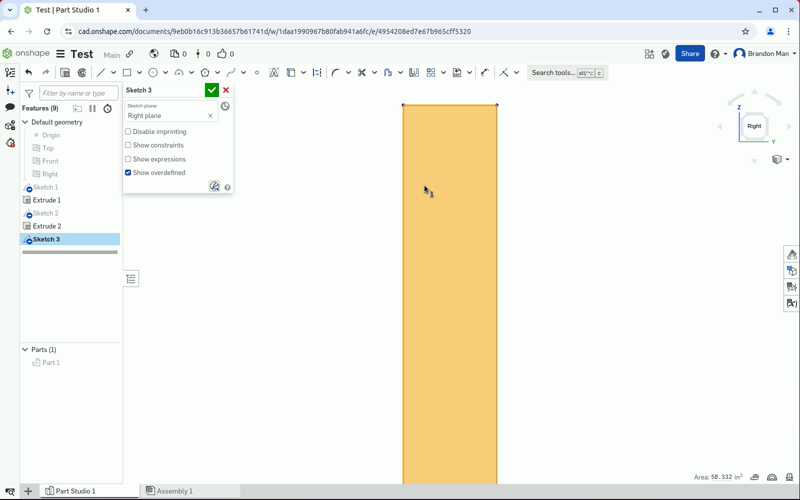
scroll(-6)
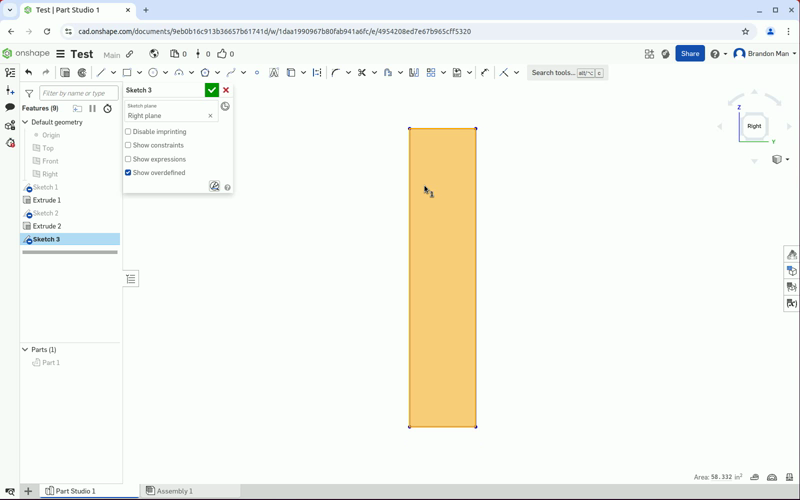
scroll(-6)
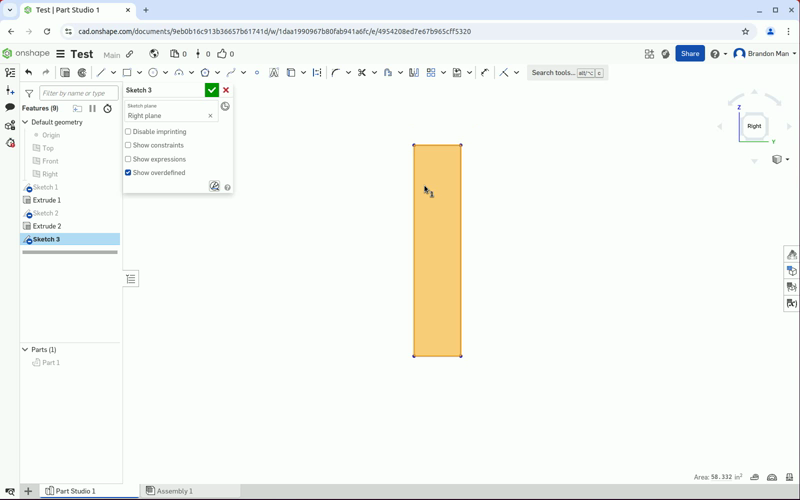
scroll(-6)
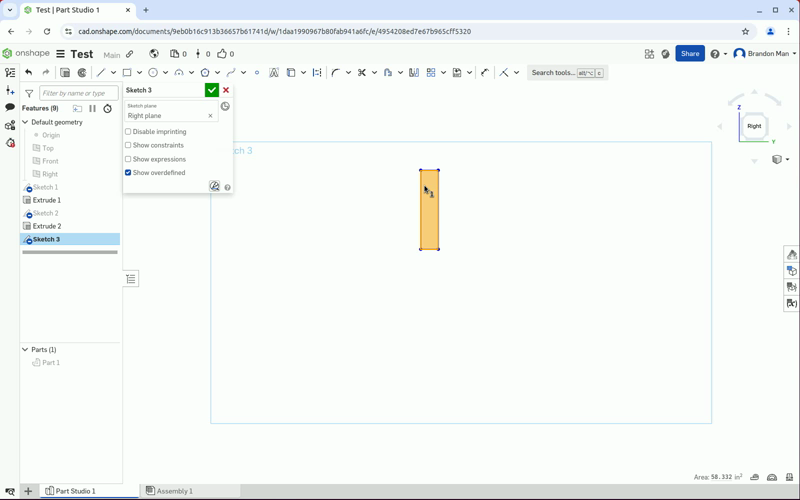
mouse_move(73, 352)
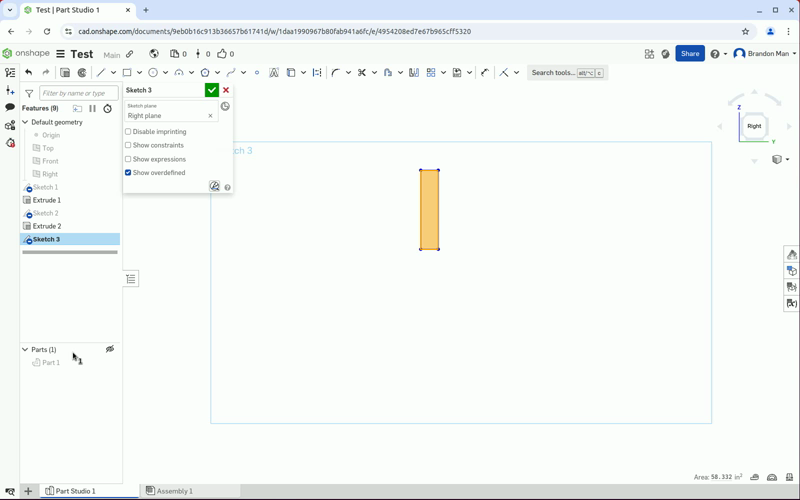
key(shift+y)
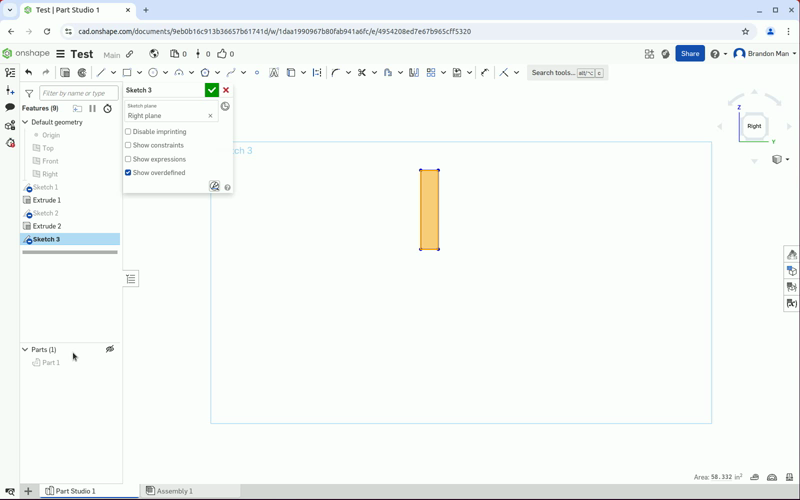
key(shift+e)
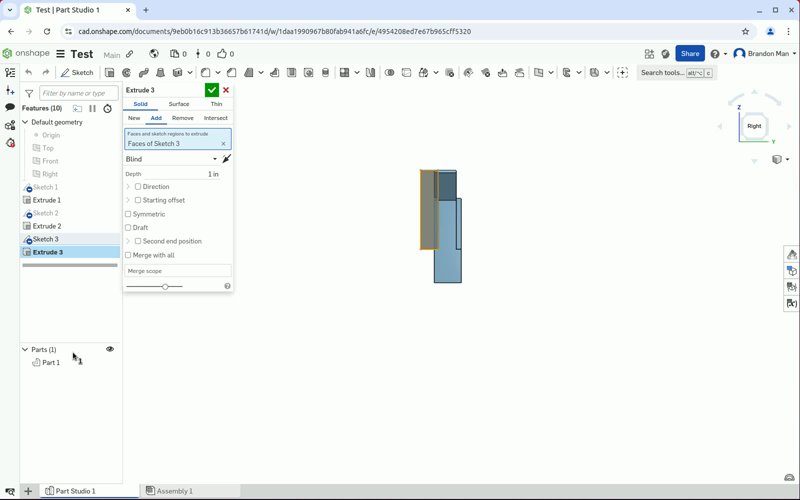
mouse_move(143, 106)
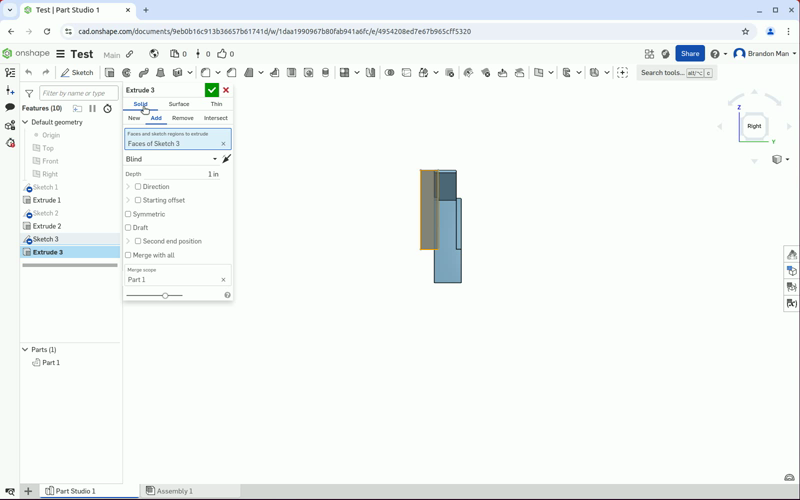
click(143, 106)
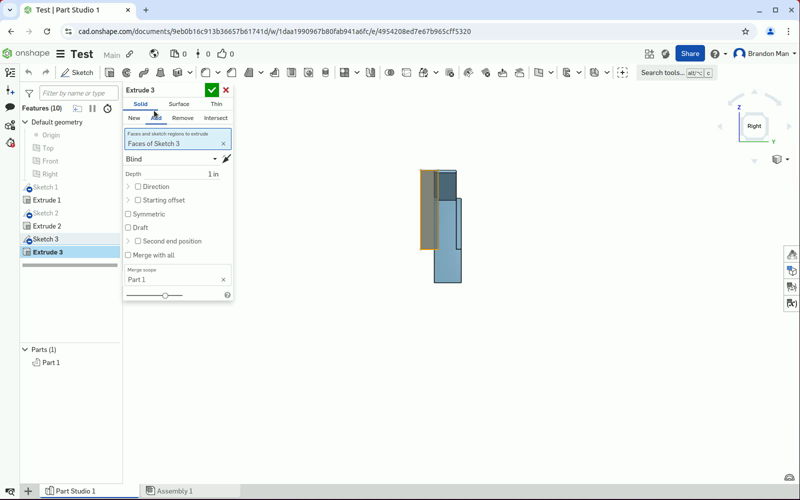
mouse_move(186, 120)
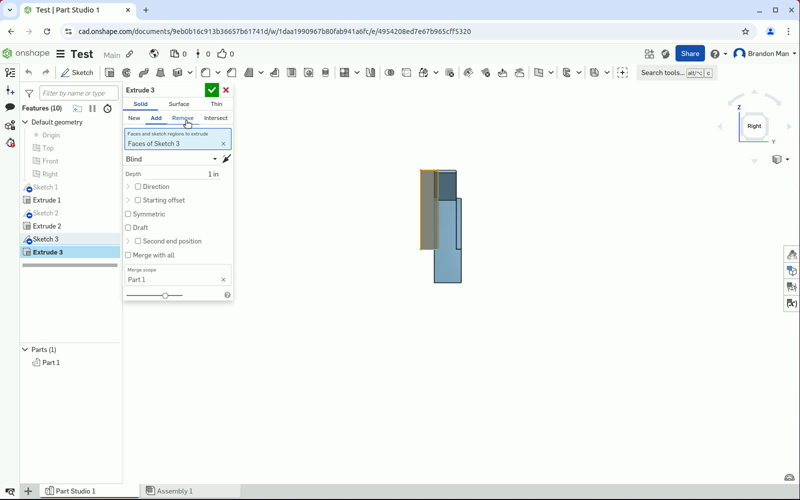
click(186, 120)
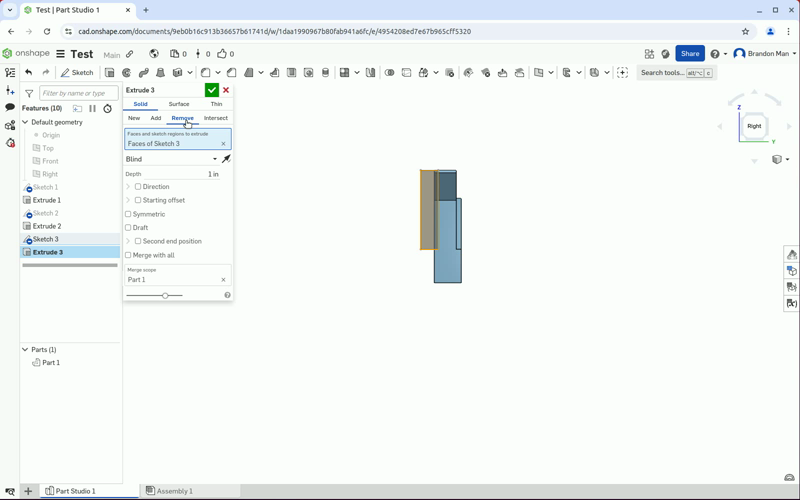
key(tab, 4)
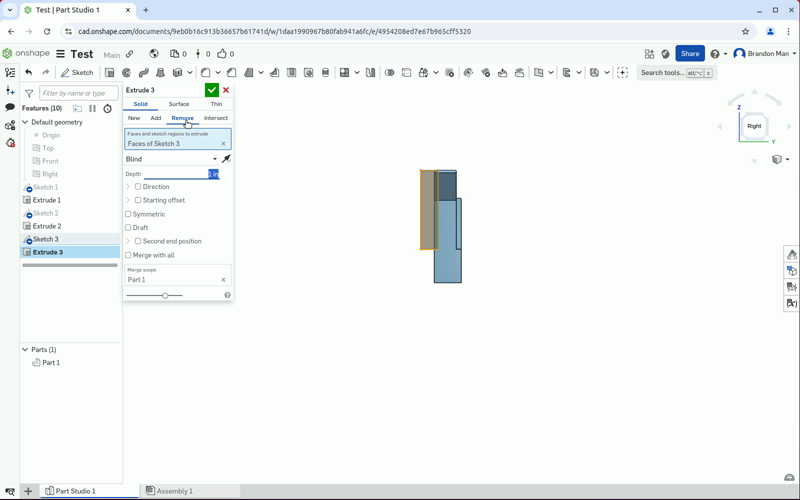
text(-8.666)
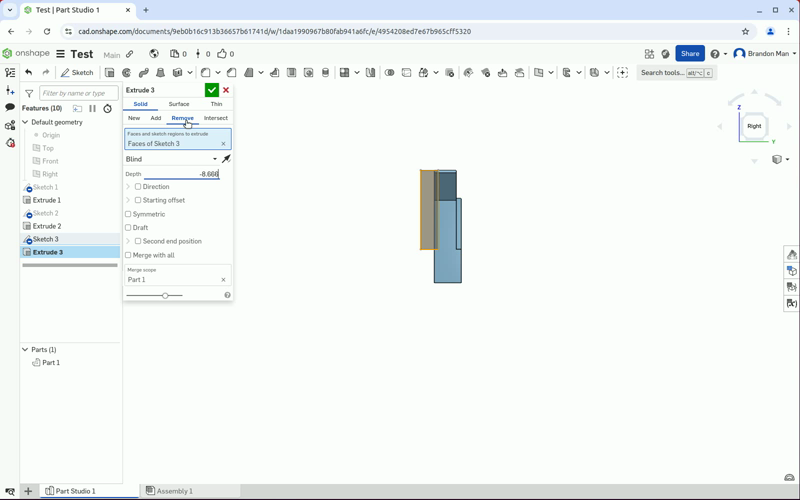
key(tab, 6)
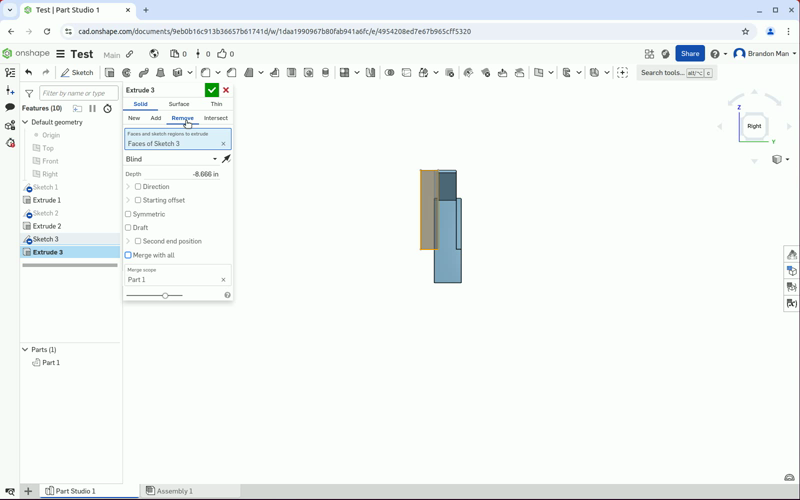
key(space)
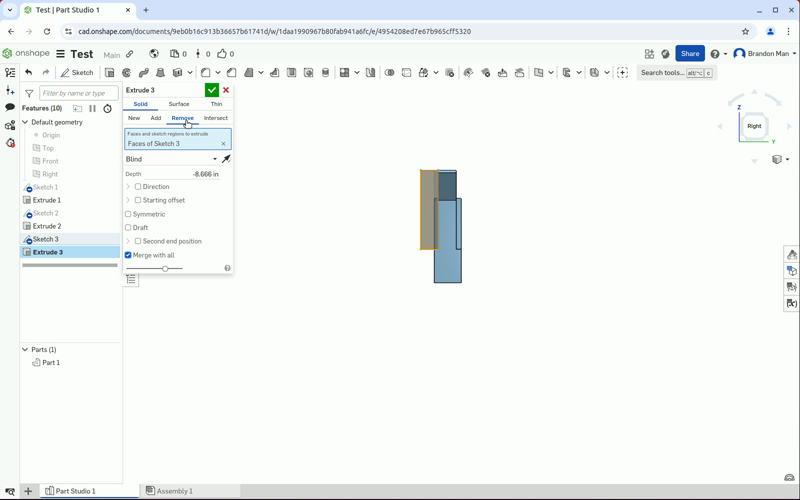
key(enter)
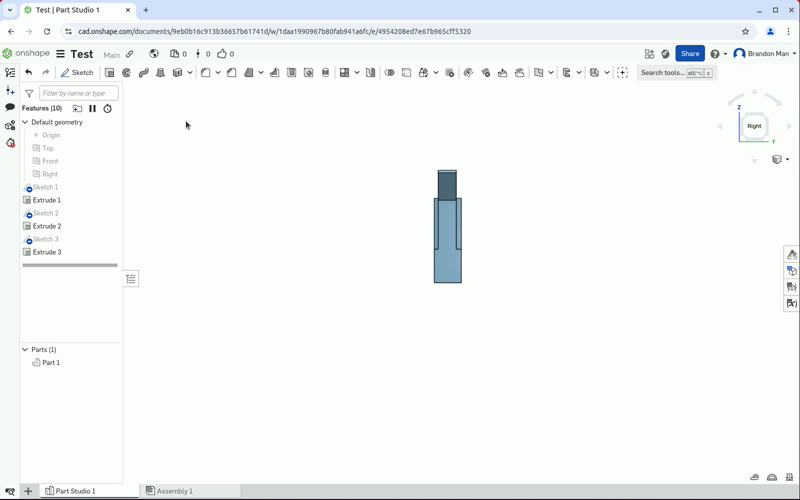
key(shift+h)
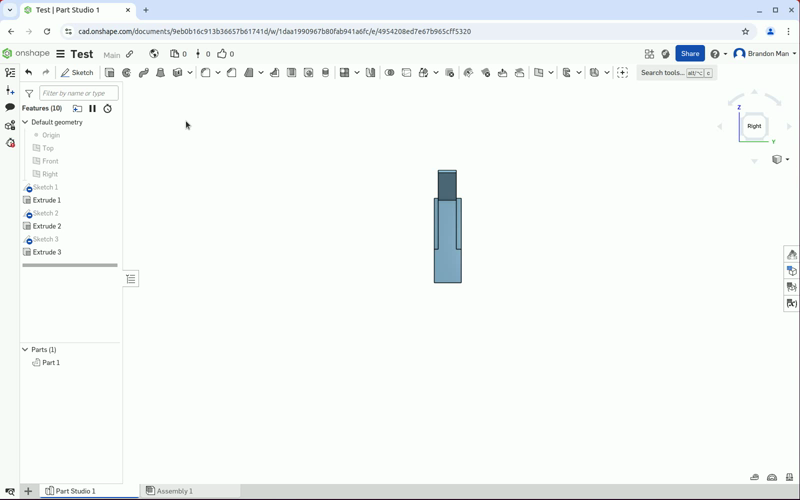
key(shift+h)
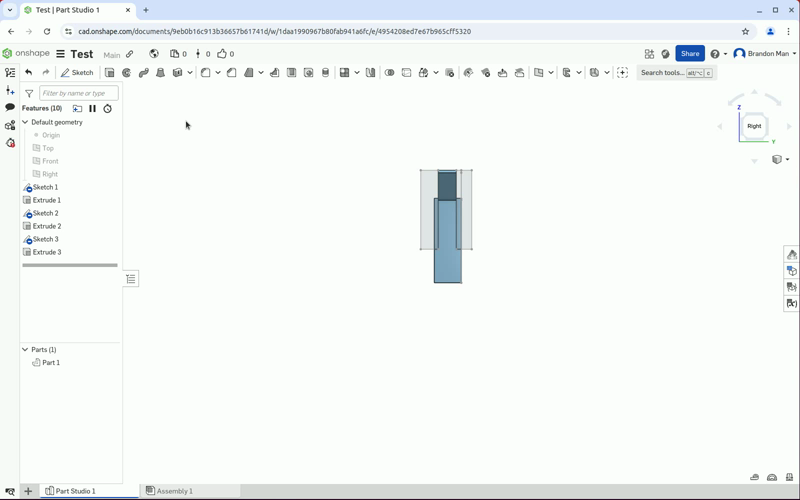
key(shift+7)
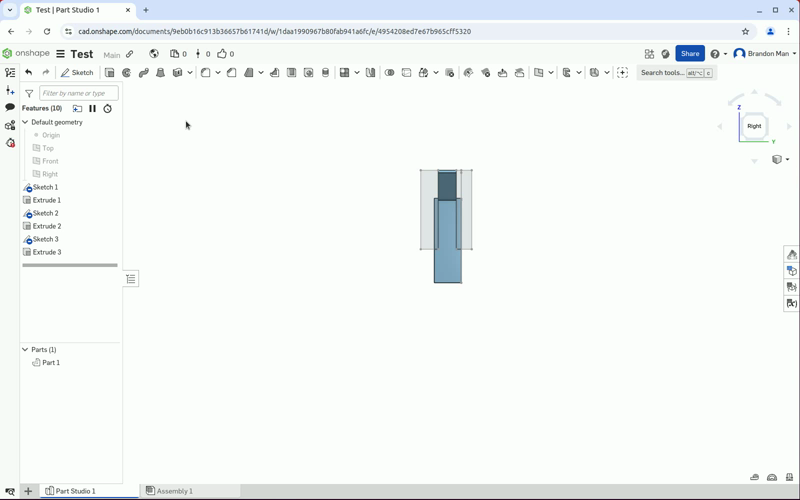
key(right, 2)
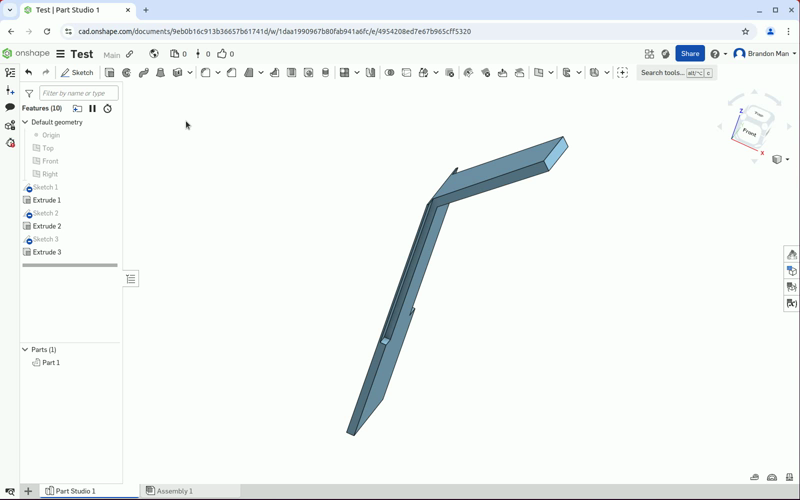
key(down, 2)
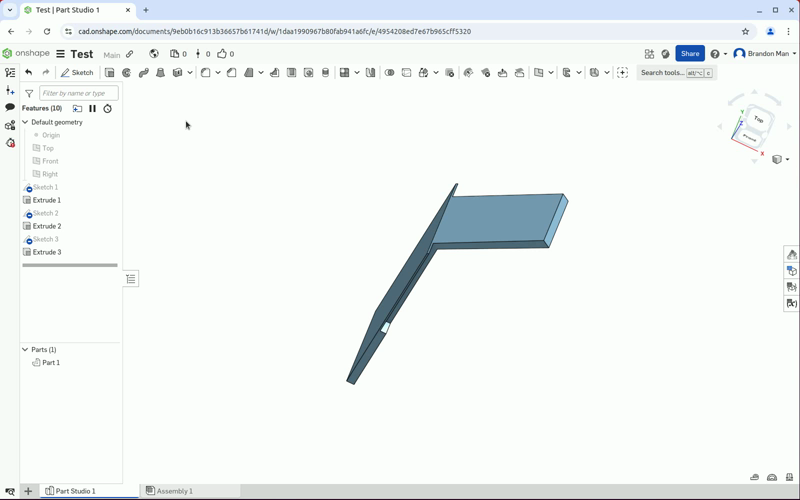
key(up, 2)
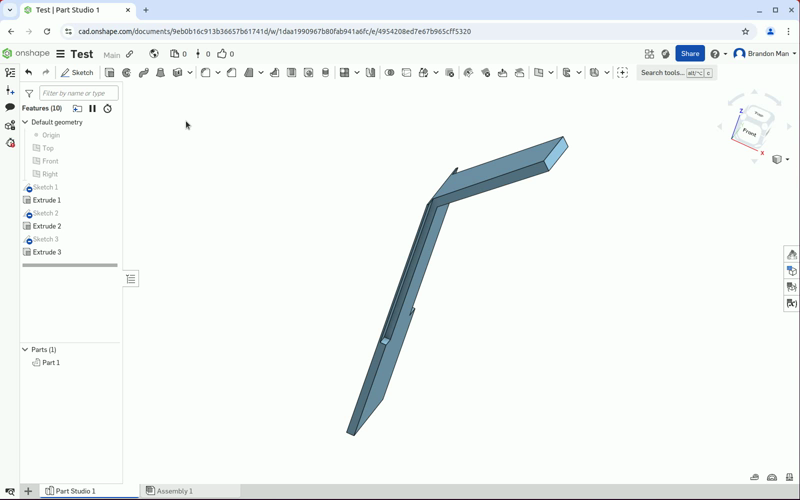
key(left, 2)
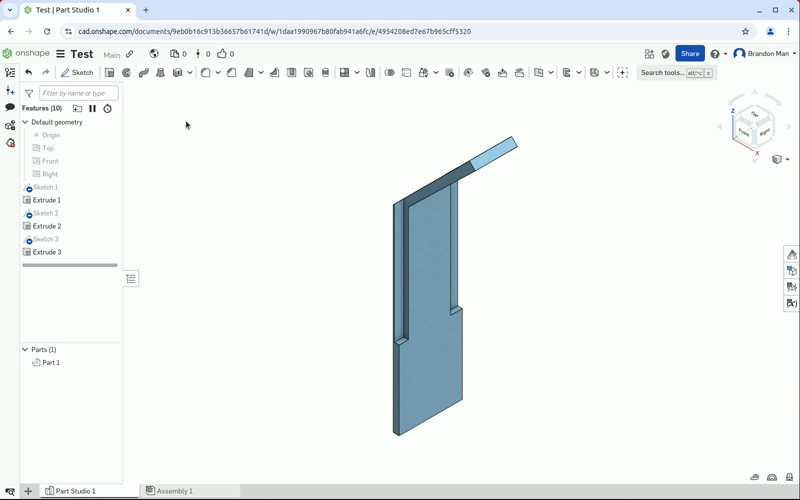
mouse_move(73, 189)
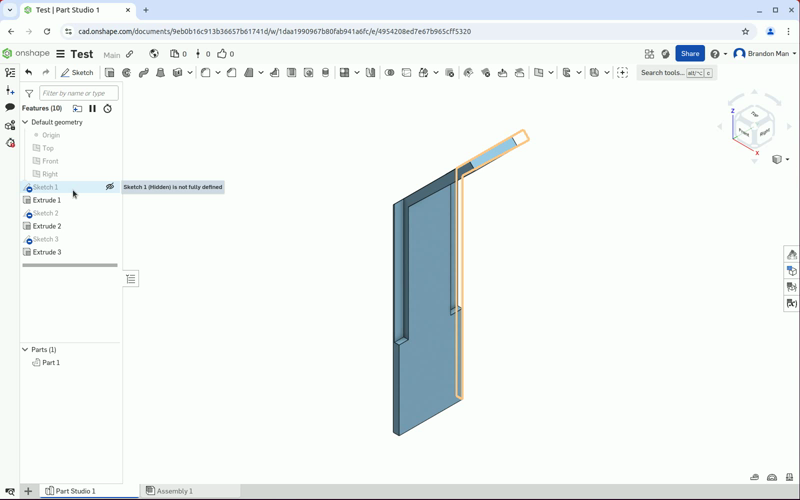
click(73, 189)